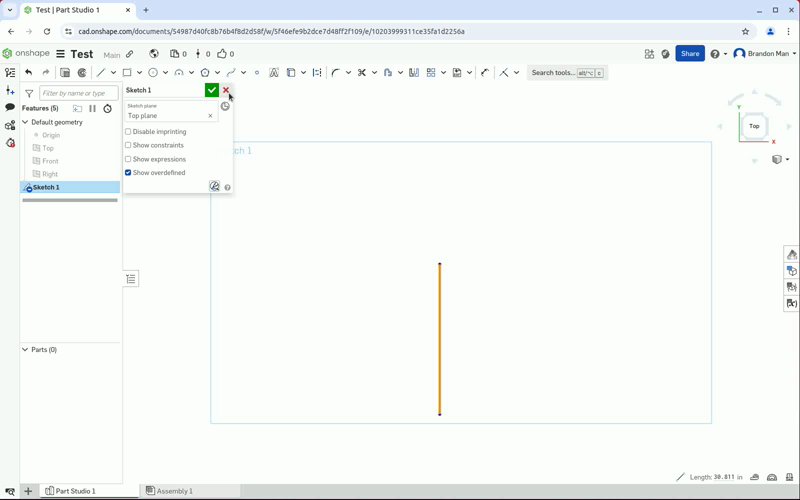
key(shift+h)
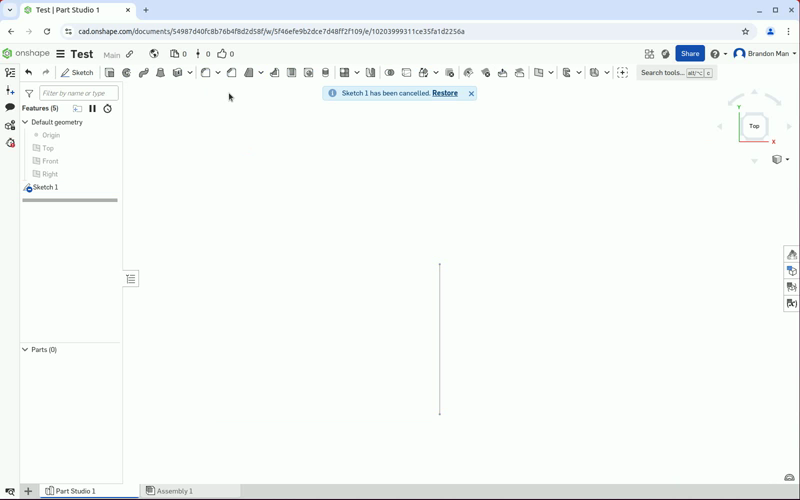
key(shift+s)
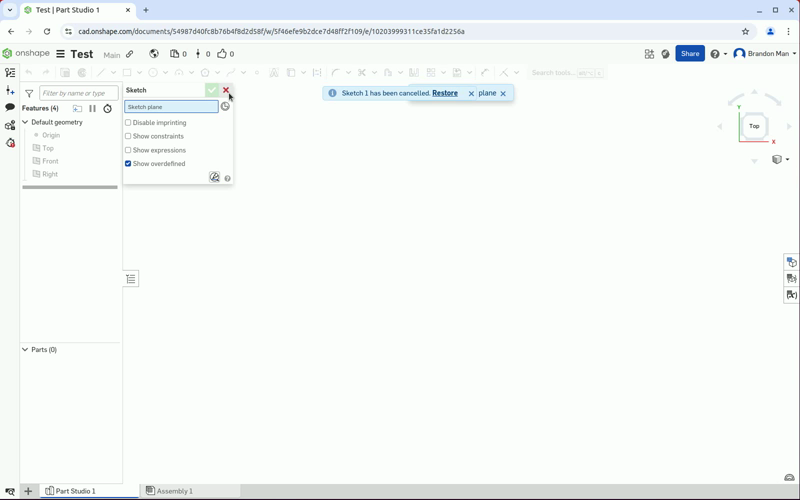
mouse_move(73, 150)
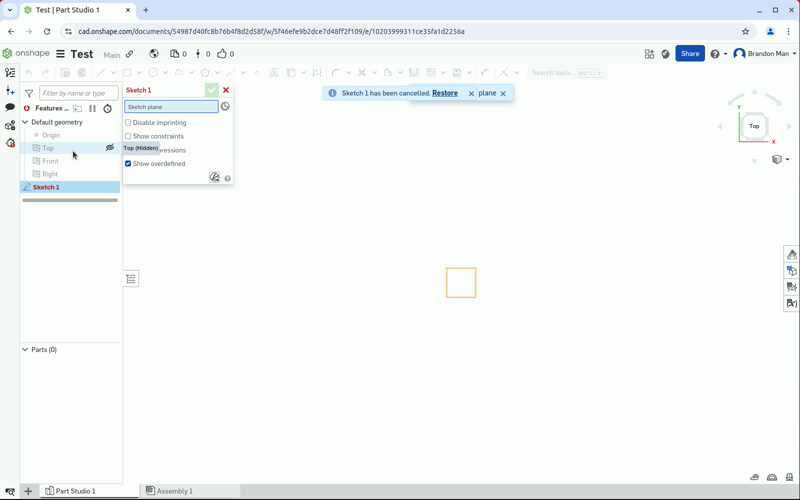
click(73, 150)
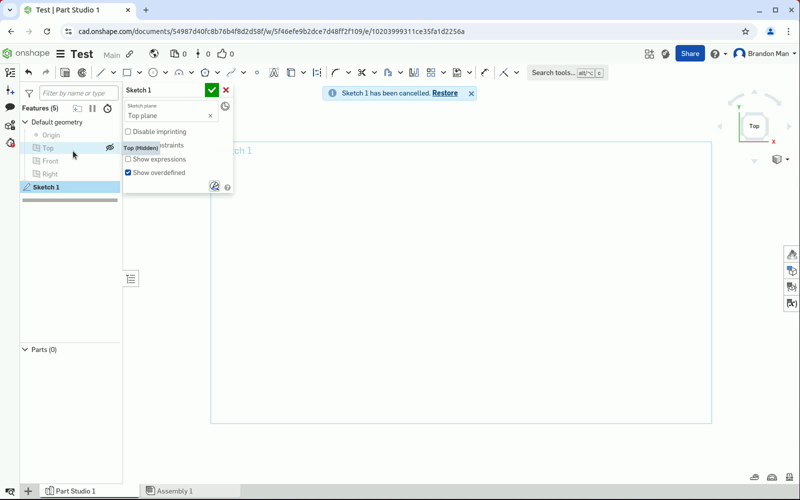
mouse_move(73, 352)
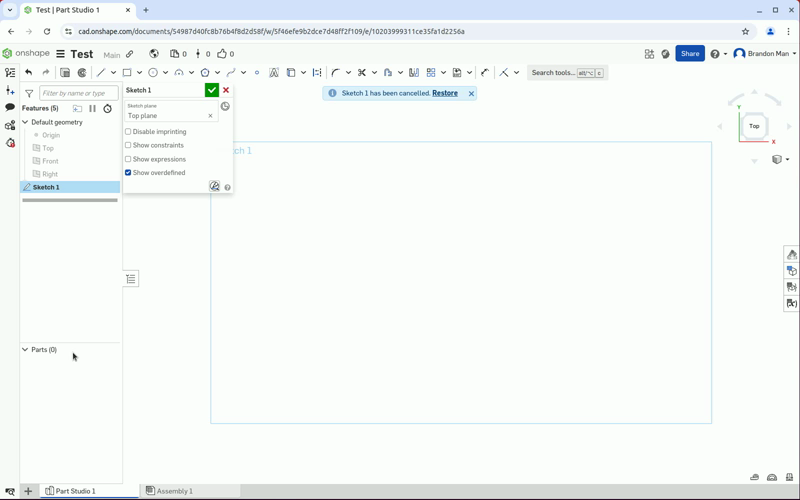
key(y)
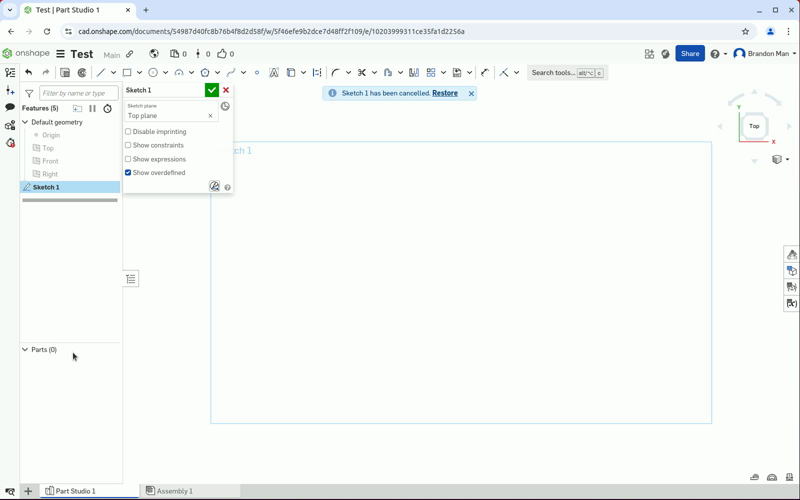
key(l)
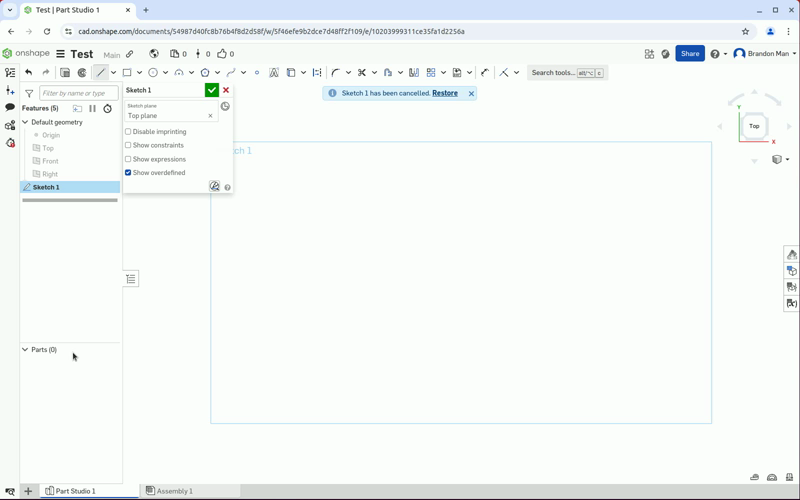
key_down(shift)
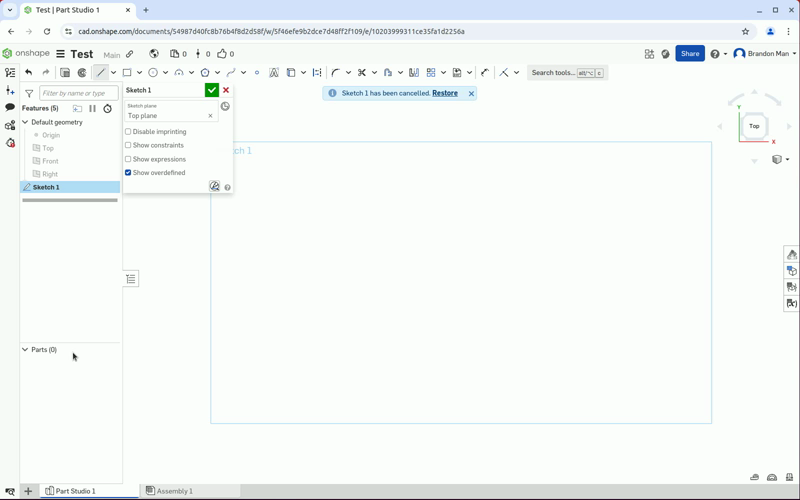
mouse_move(351, 293)
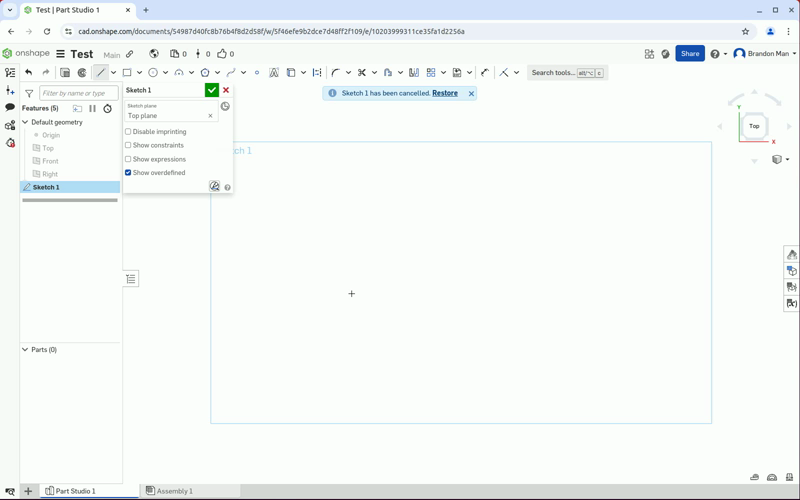
click(351, 293)
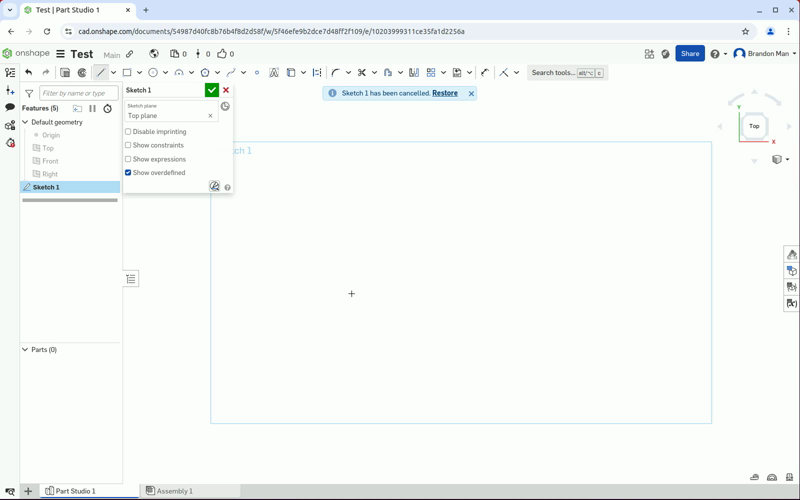
key_up(shift)
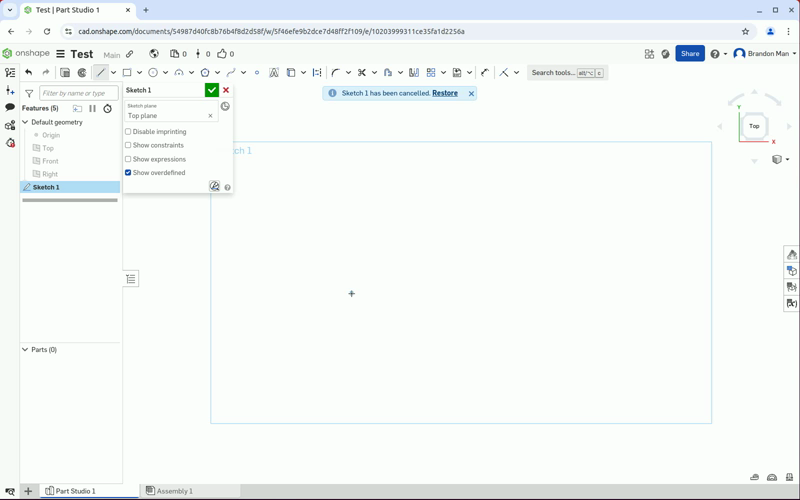
key_down(shift)
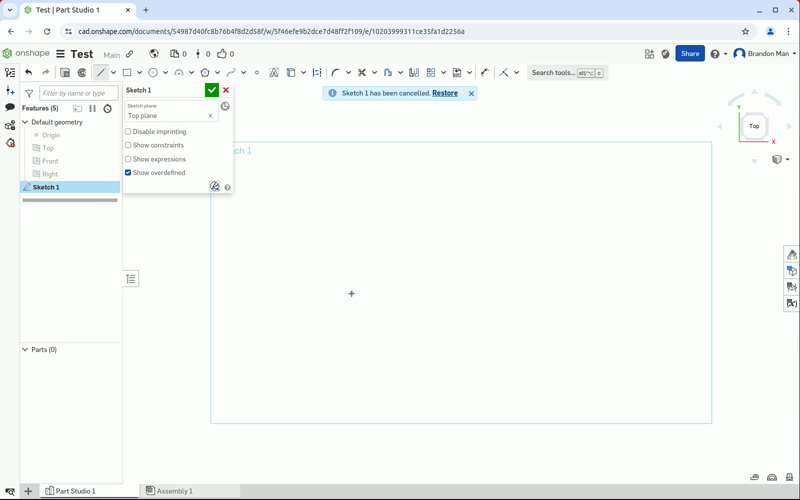
mouse_move(569, 293)
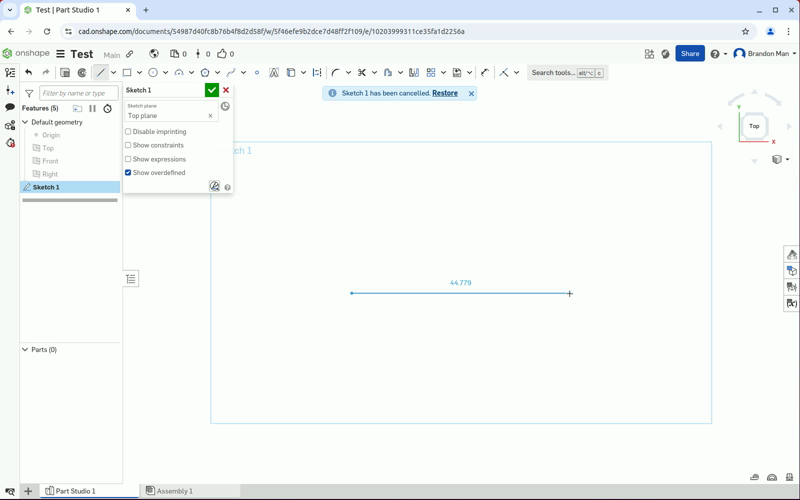
click(569, 293)
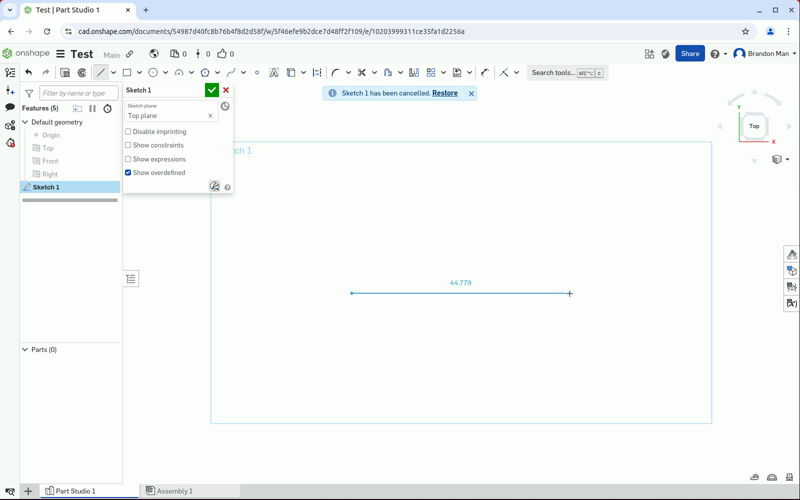
key_up(shift)
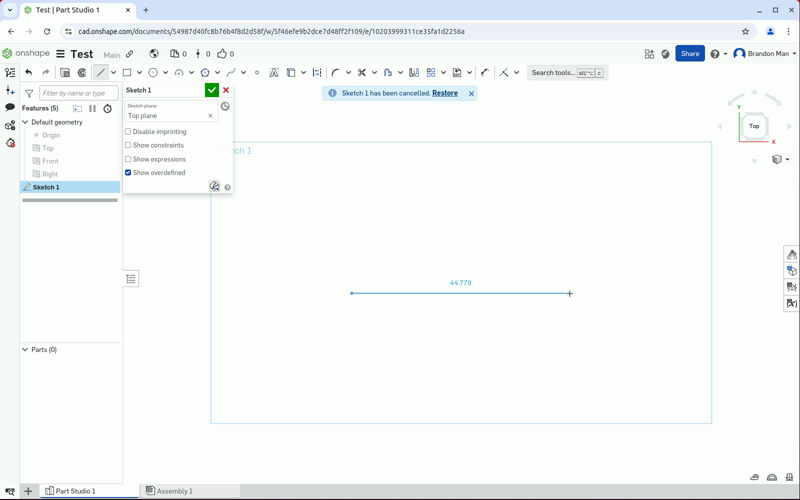
key_down(shift)
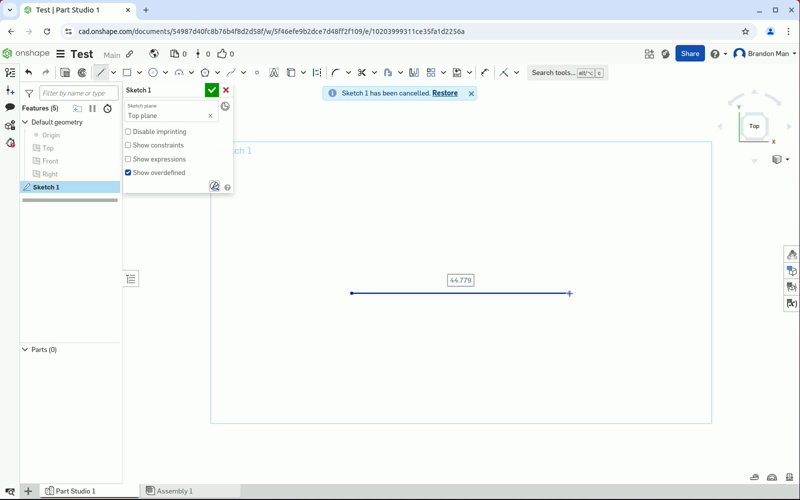
mouse_move(589, 293)
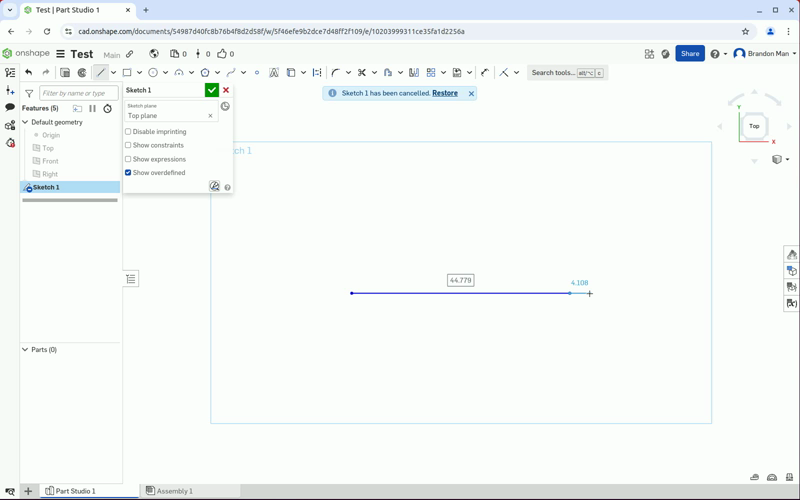
mouse_move(569, 272)
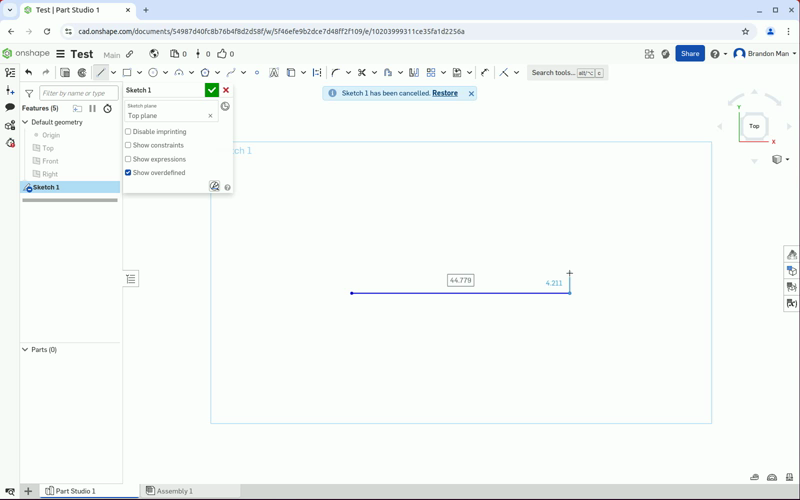
click(569, 272)
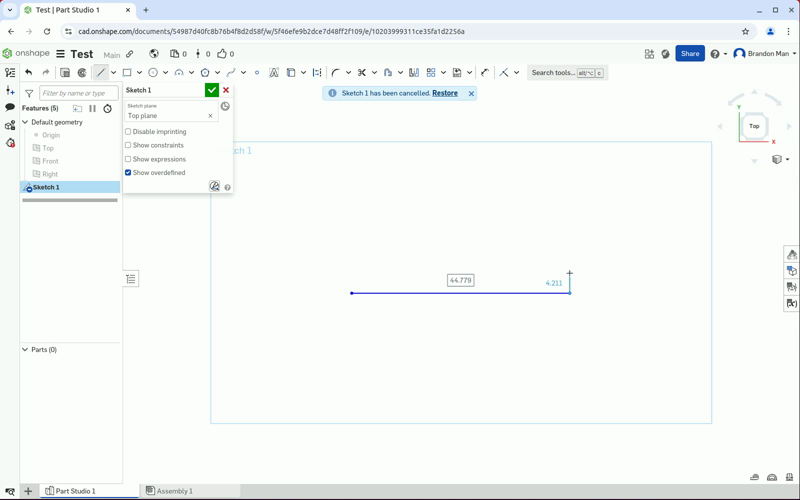
key_up(shift)
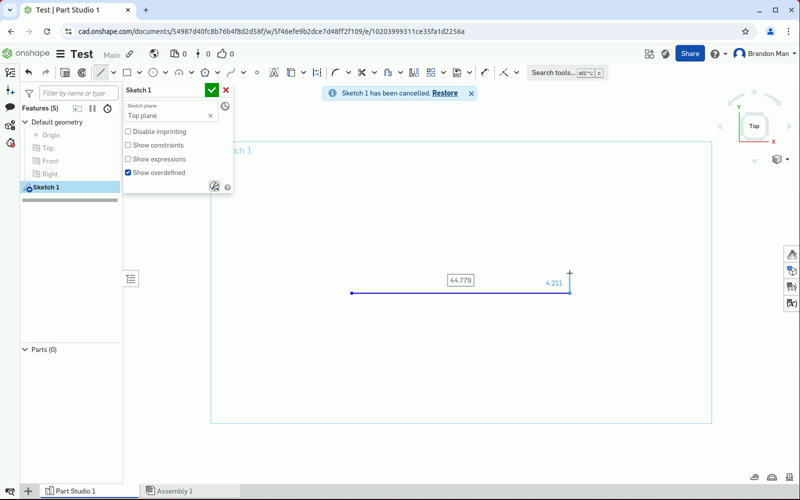
key_down(shift)
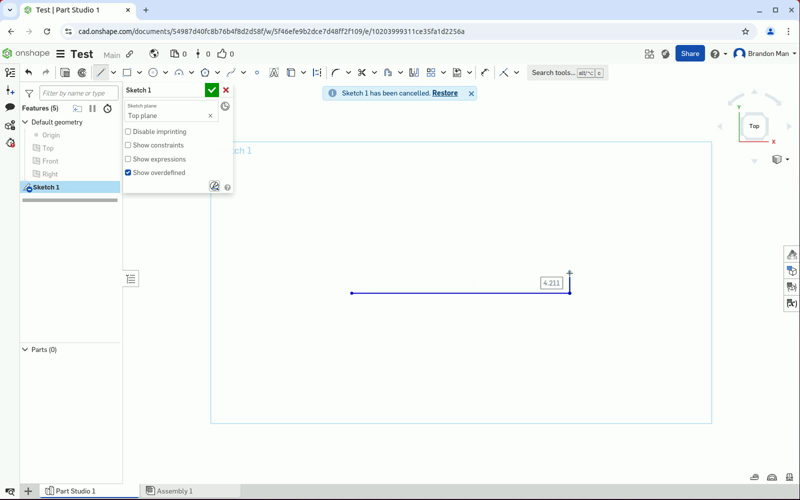
mouse_move(351, 272)
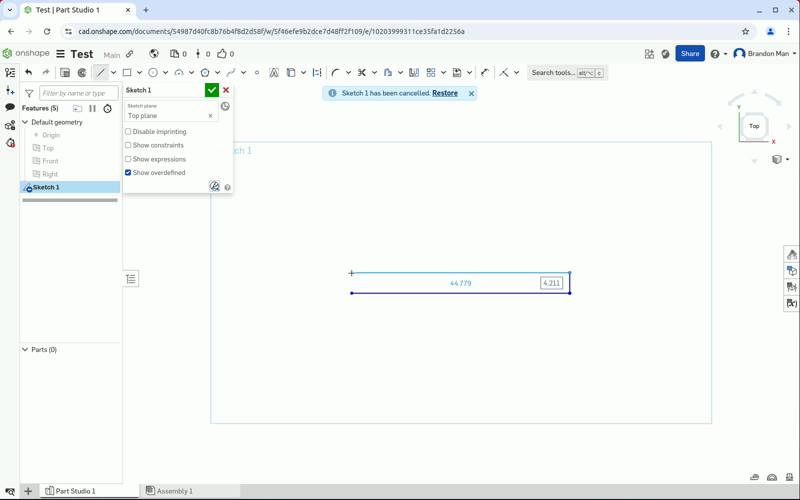
click(351, 272)
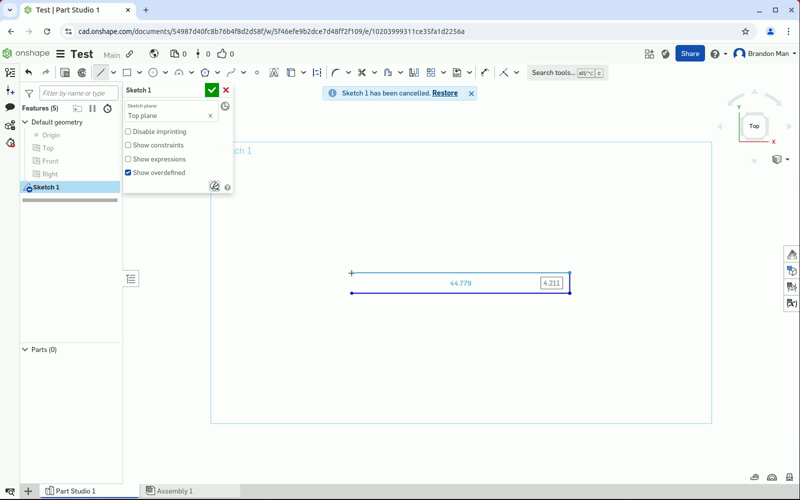
key_up(shift)
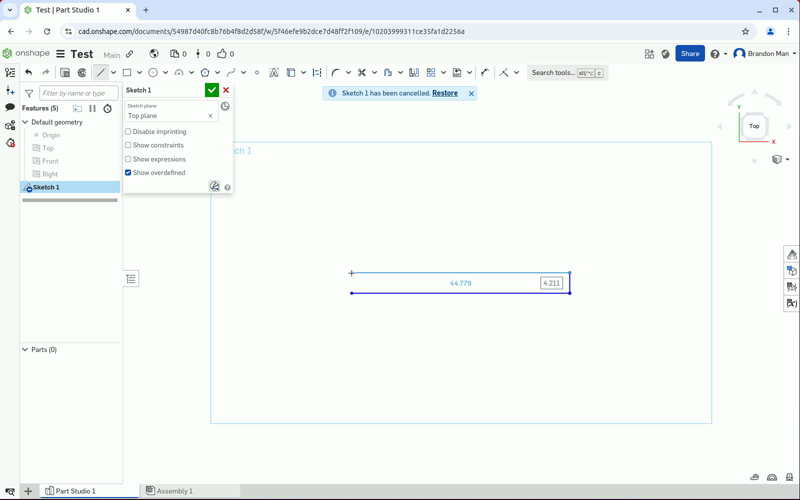
mouse_move(381, 272)
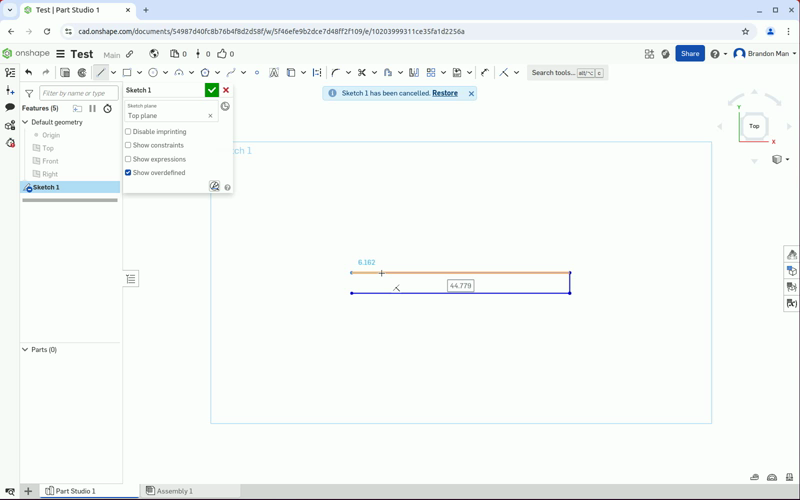
key_down(shift)
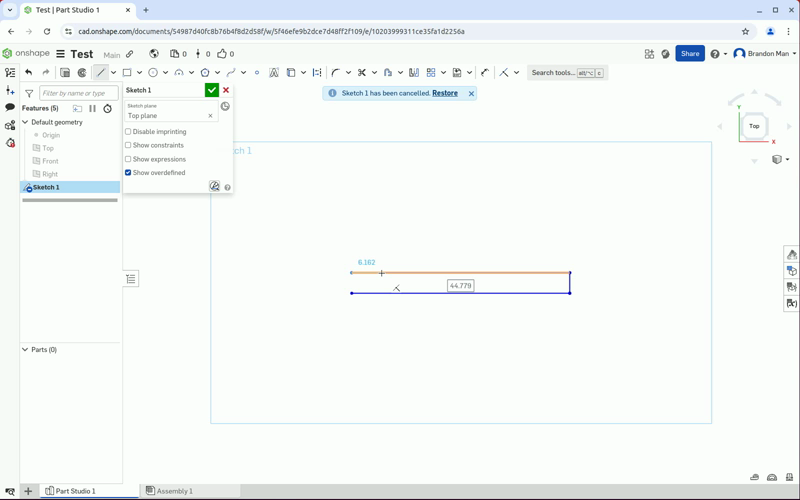
mouse_move(351, 293)
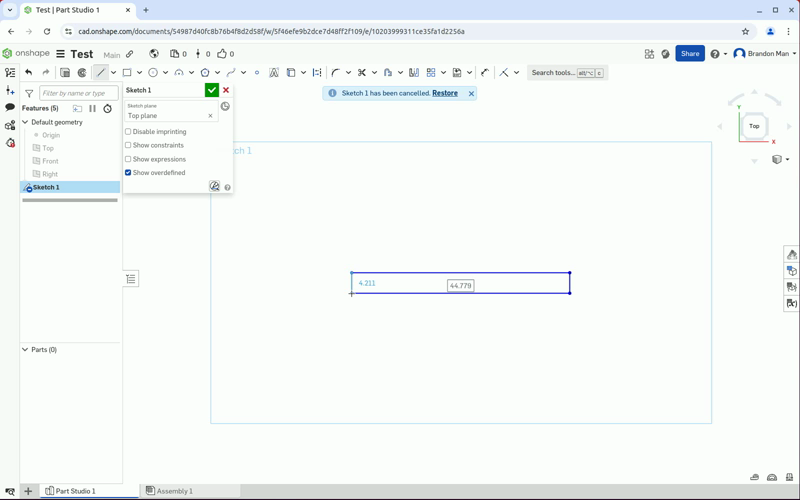
key_up(shift)
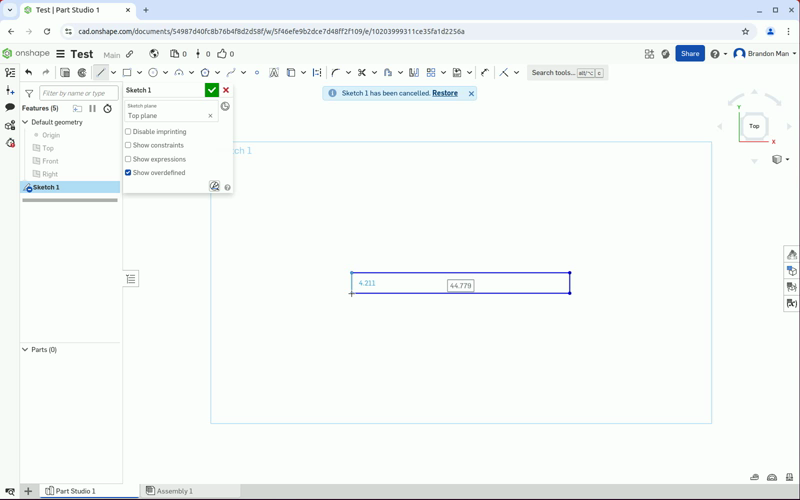
click(351, 293)
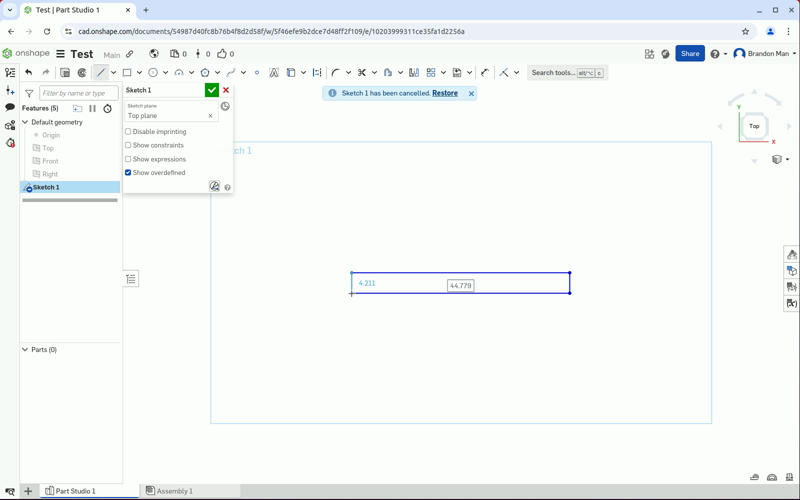
key(esc)
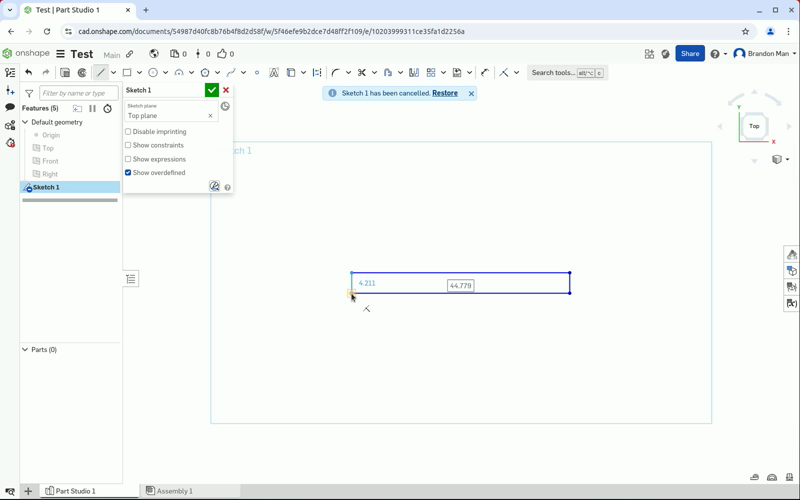
mouse_move(395, 288)
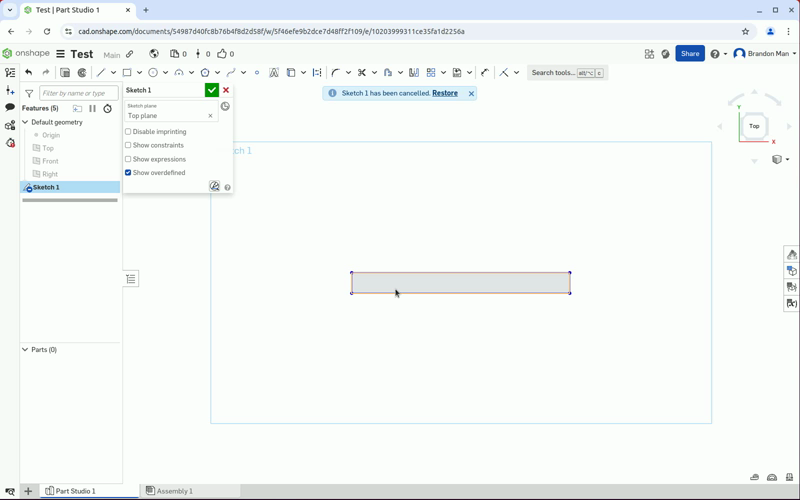
click(395, 288)
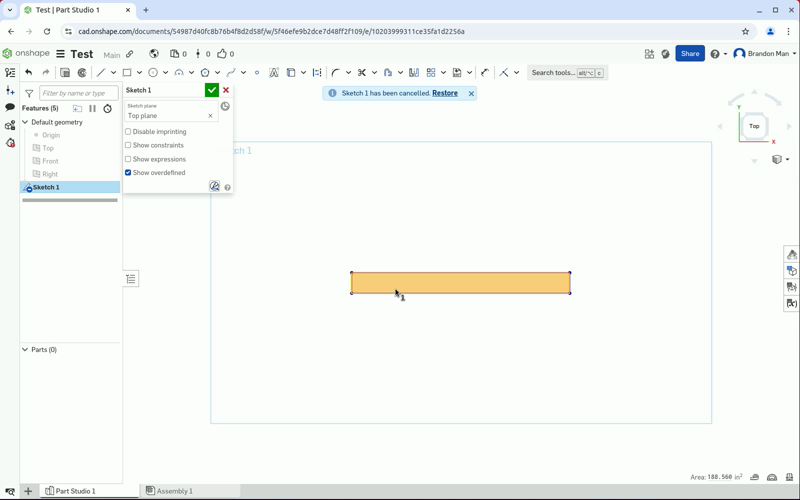
mouse_move(73, 352)
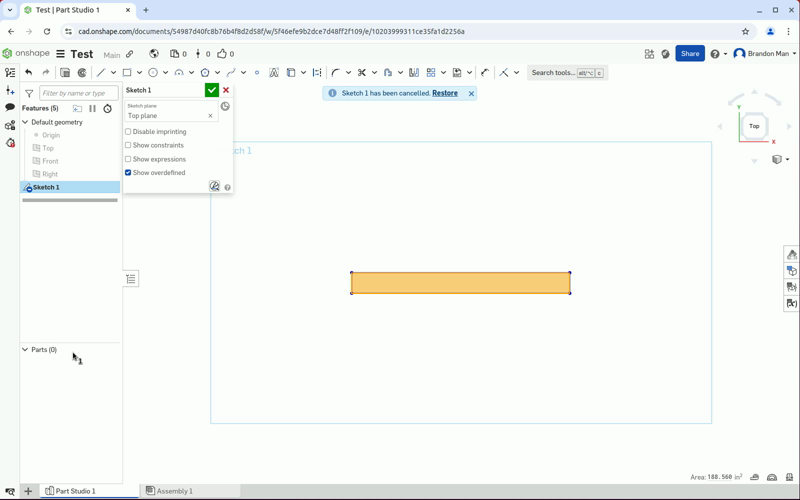
key(shift+y)
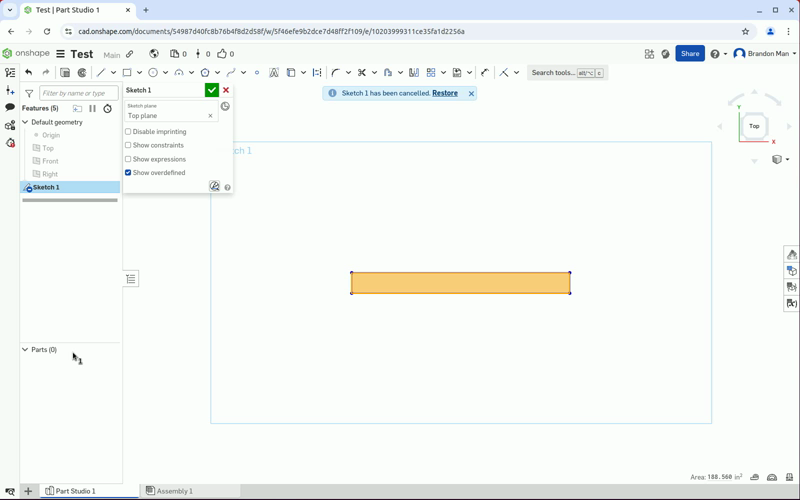
key(shift+e)
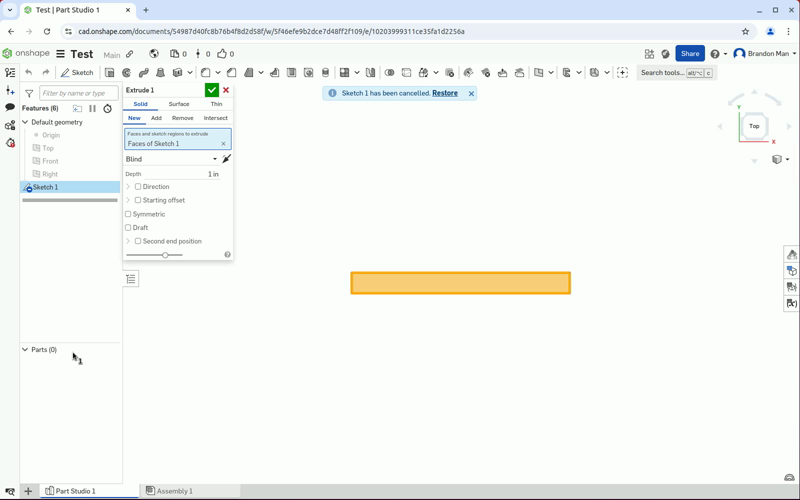
mouse_move(143, 106)
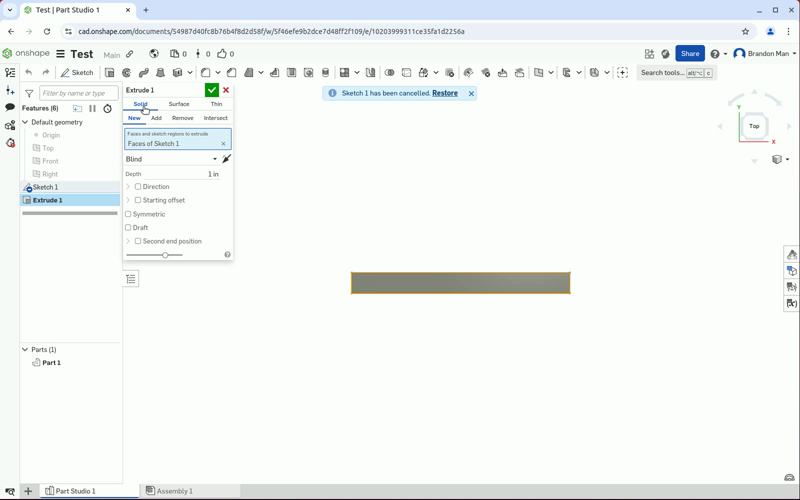
click(143, 106)
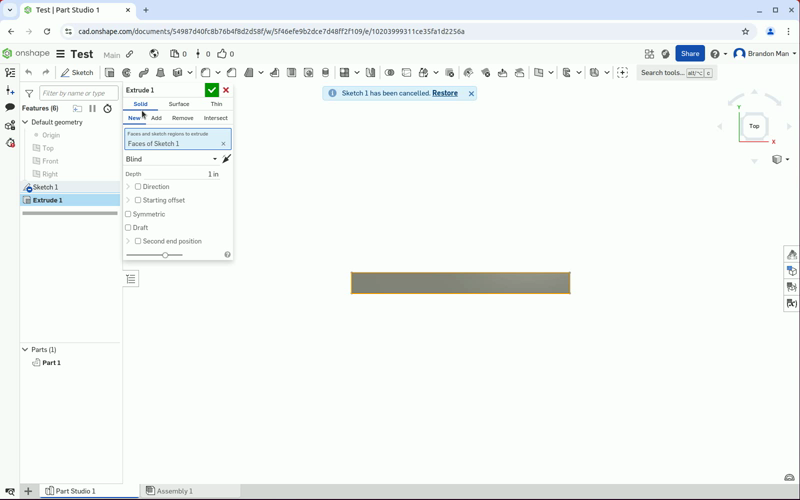
mouse_move(137, 120)
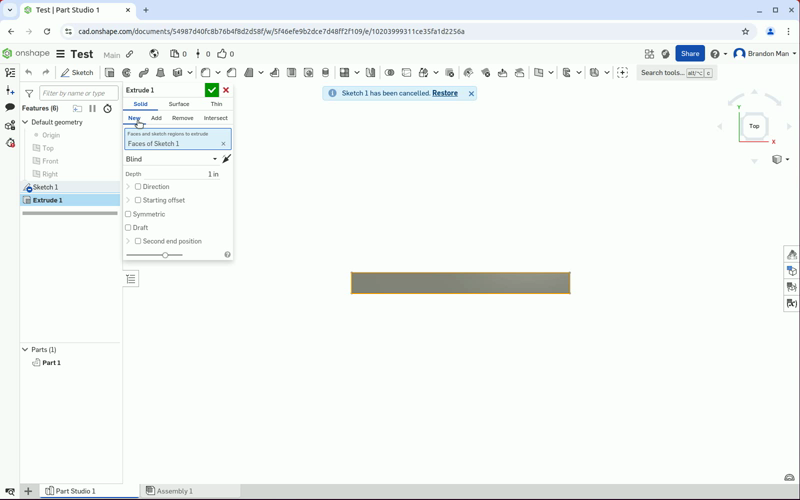
click(137, 120)
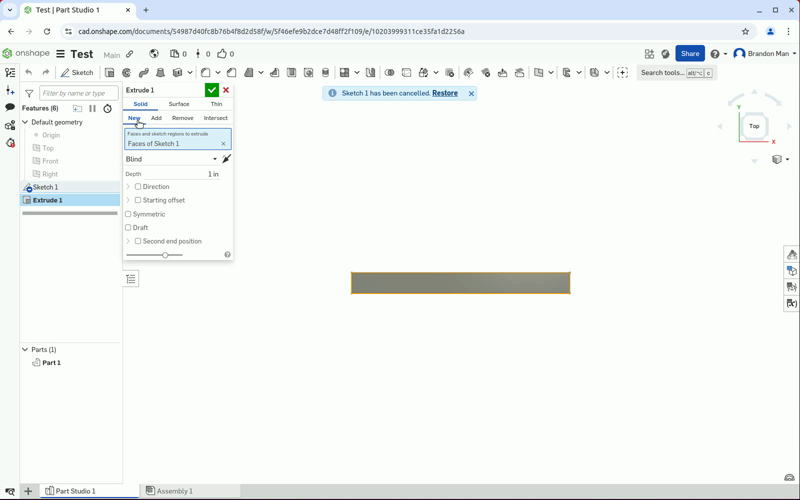
key(tab, 4)
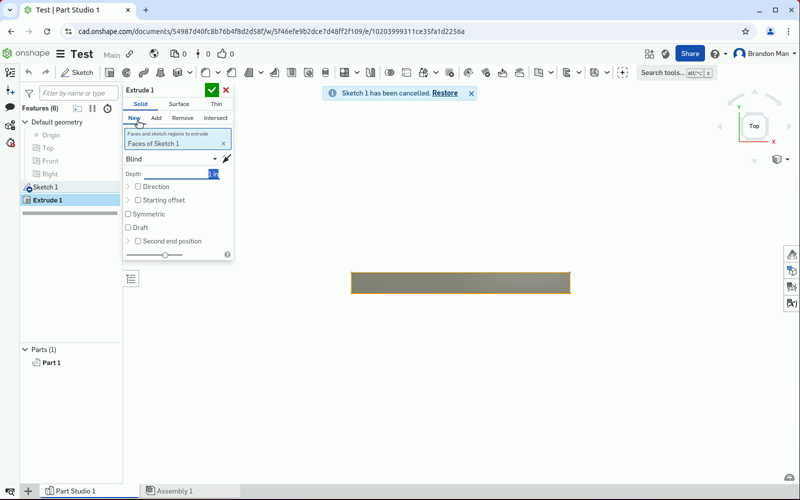
text(0.722)
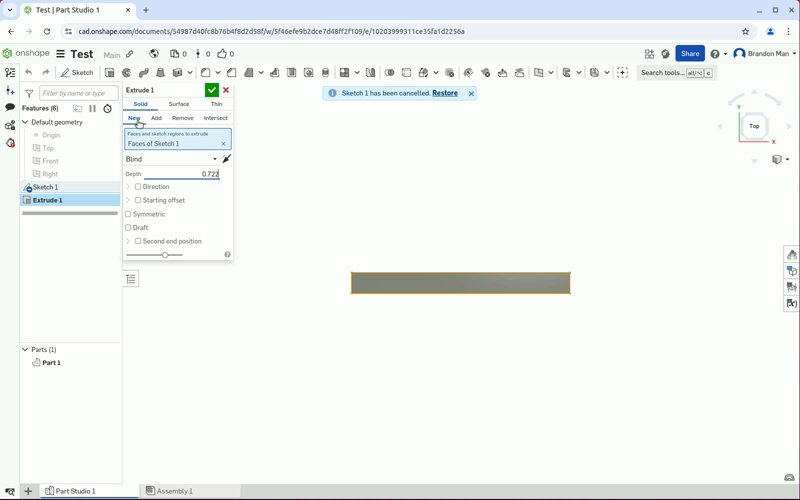
key(enter)
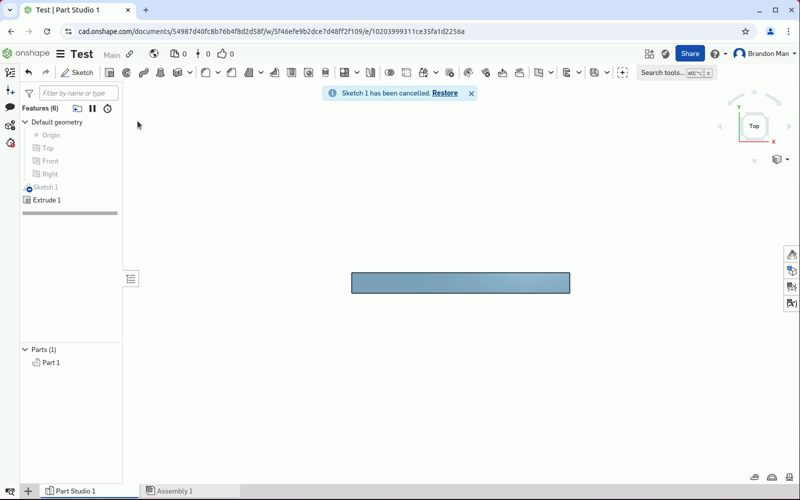
key(shift+h)
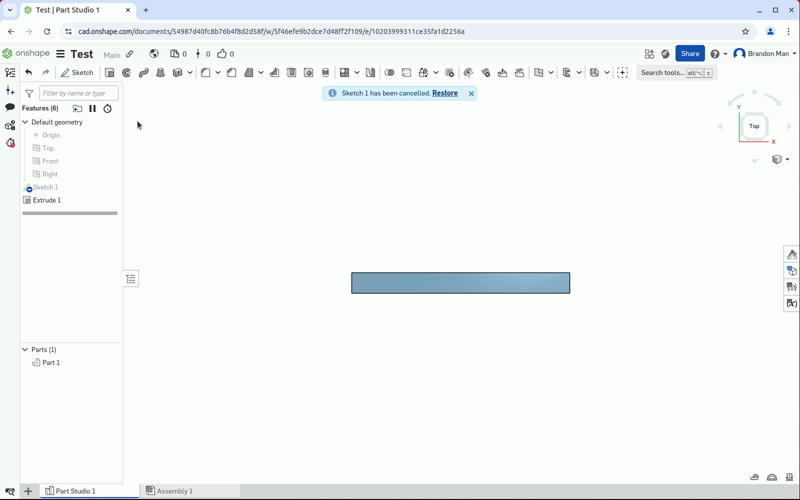
key(shift+h)
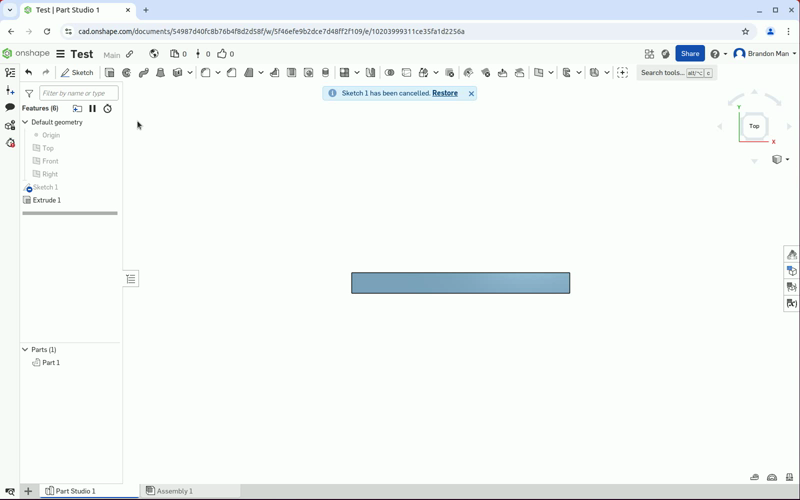
mouse_move(73, 189)
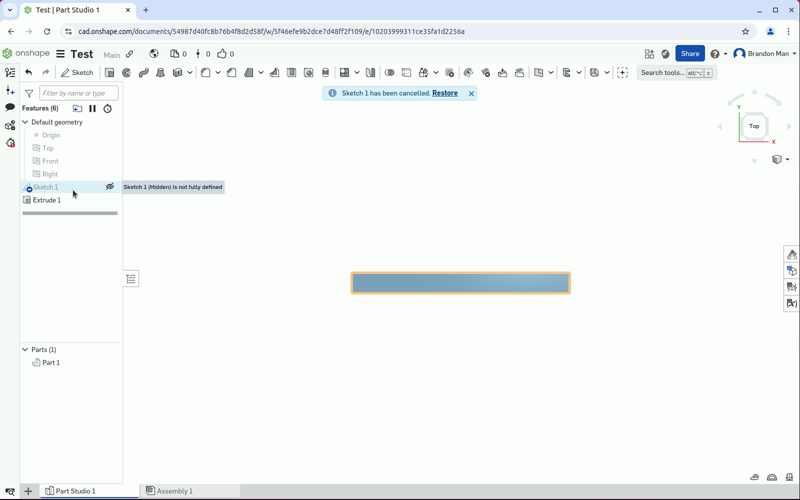
click(73, 189)
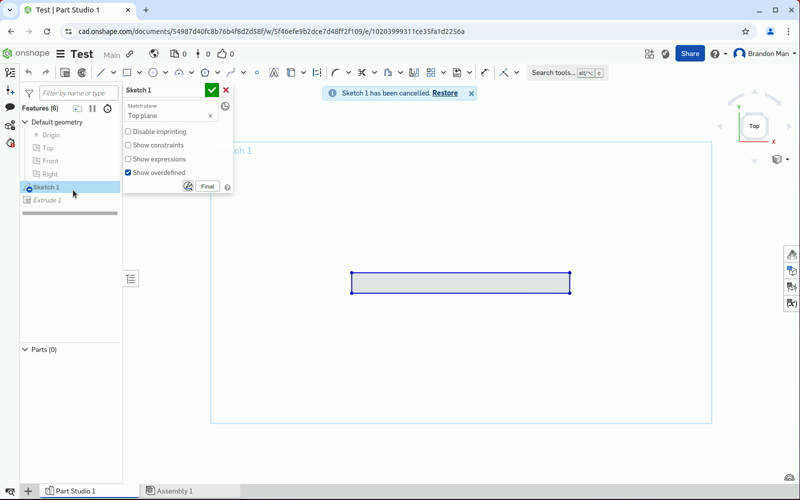
mouse_move(229, 92)
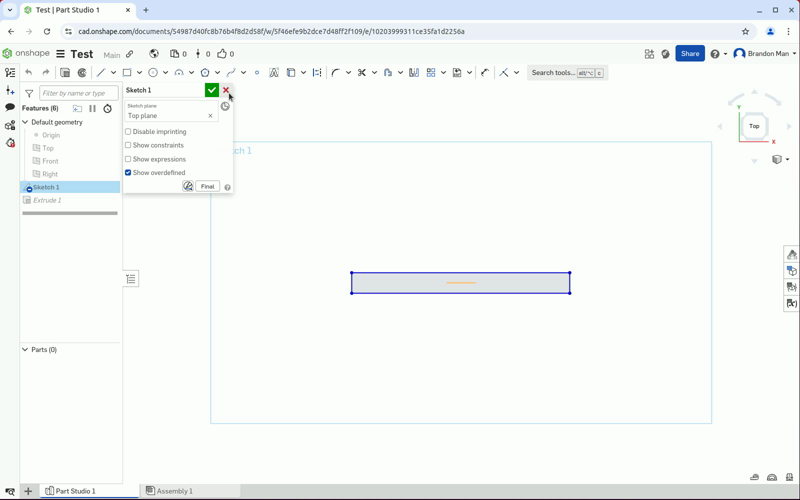
click(229, 92)
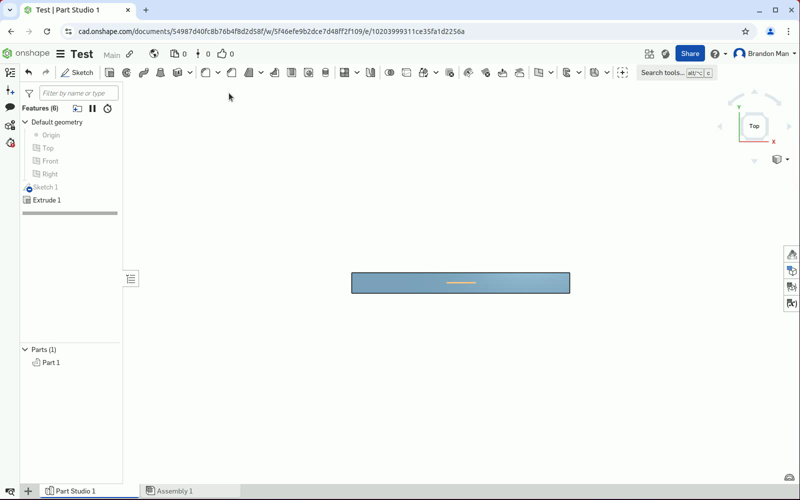
mouse_move(73, 352)
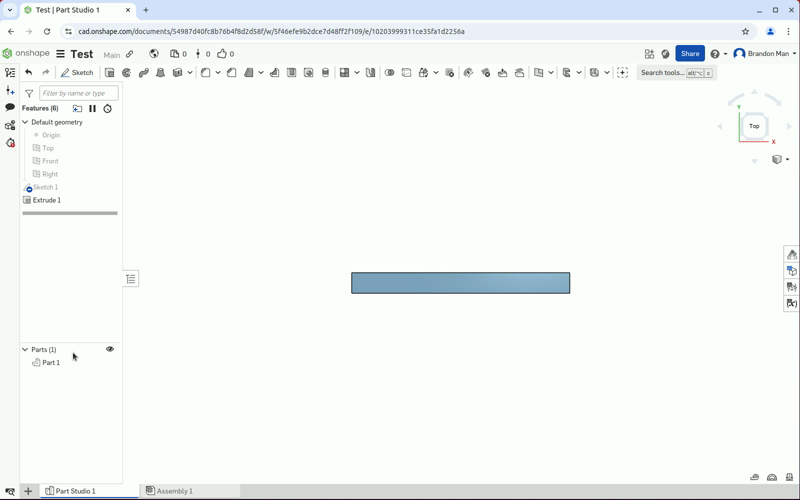
key(y)
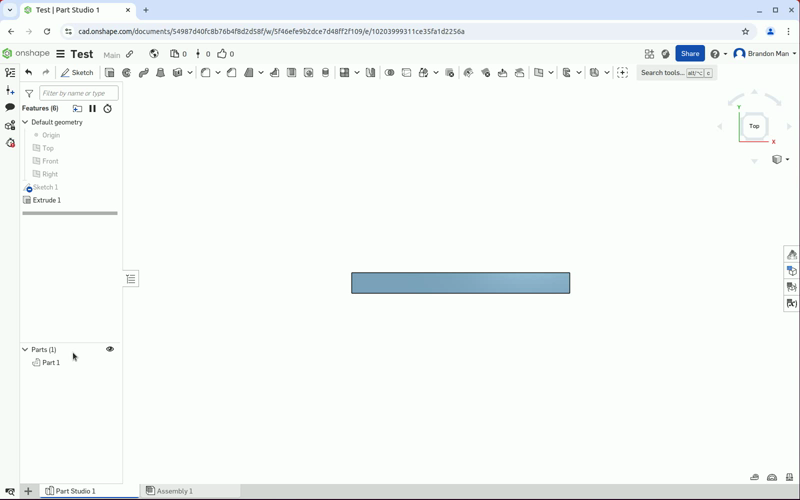
key(shift+p)
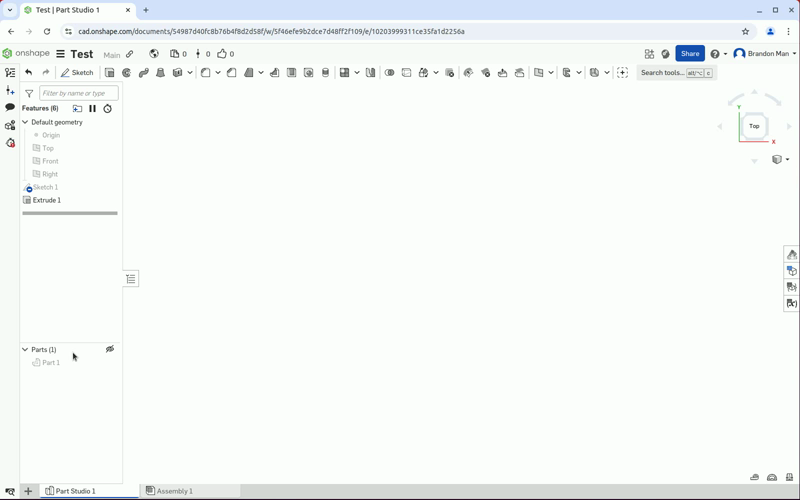
key(space)
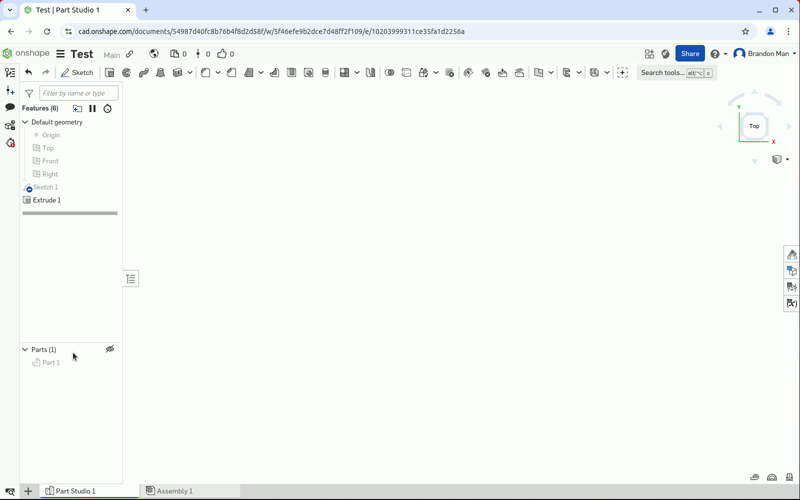
key_down(shift)
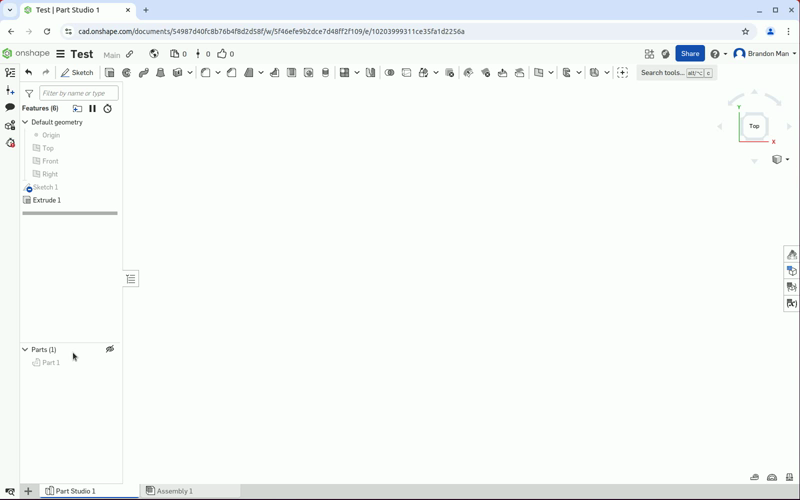
key(up)
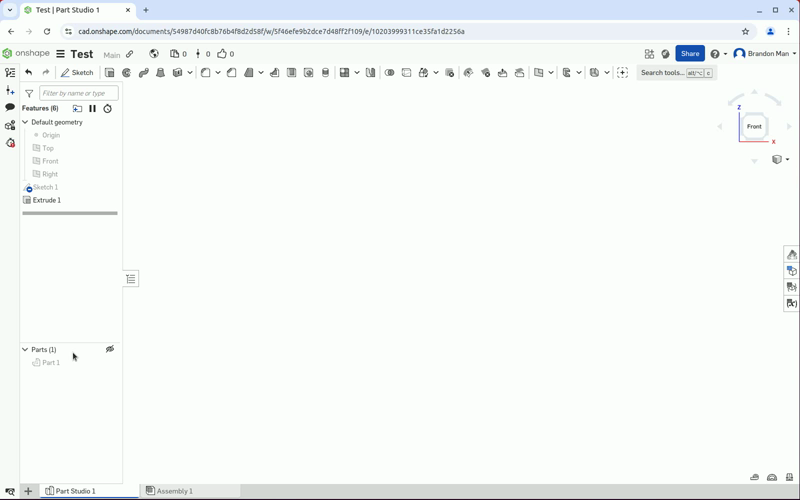
key_up(shift)
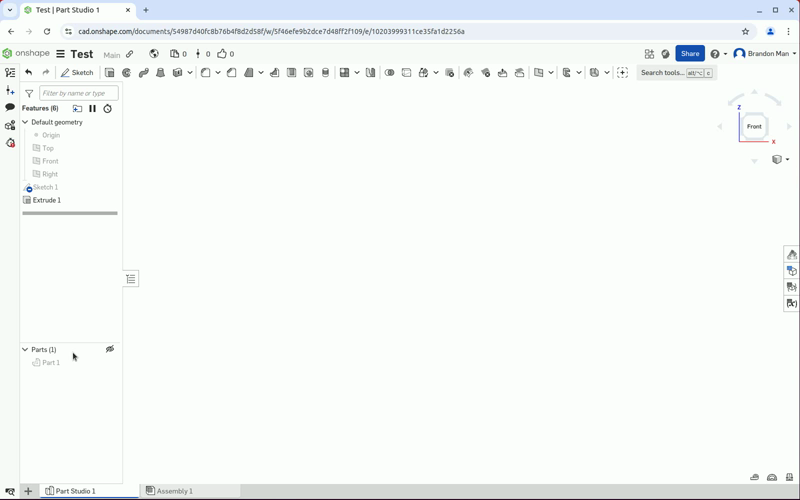
key(space)
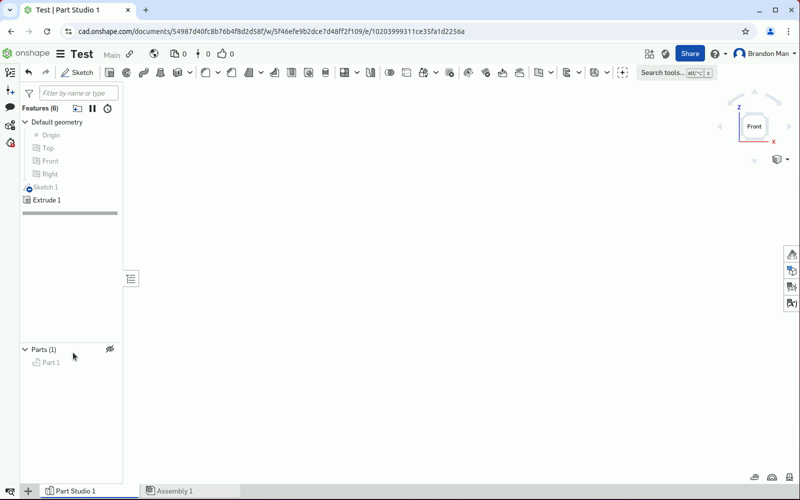
key_down(shift)
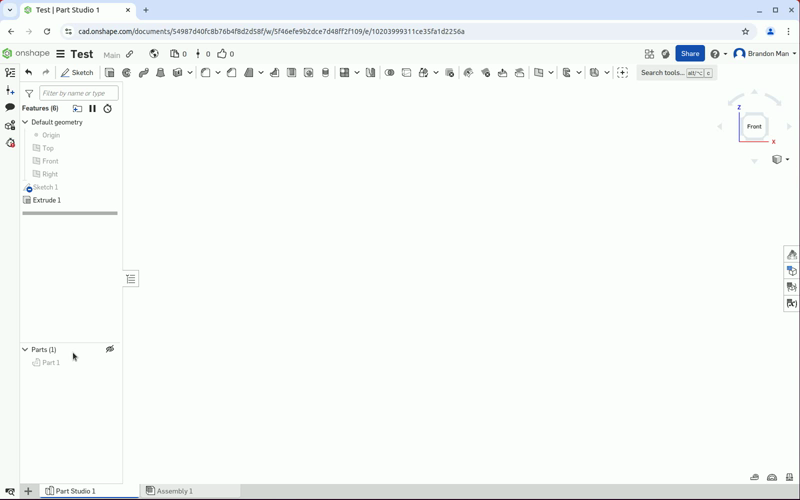
key(left)
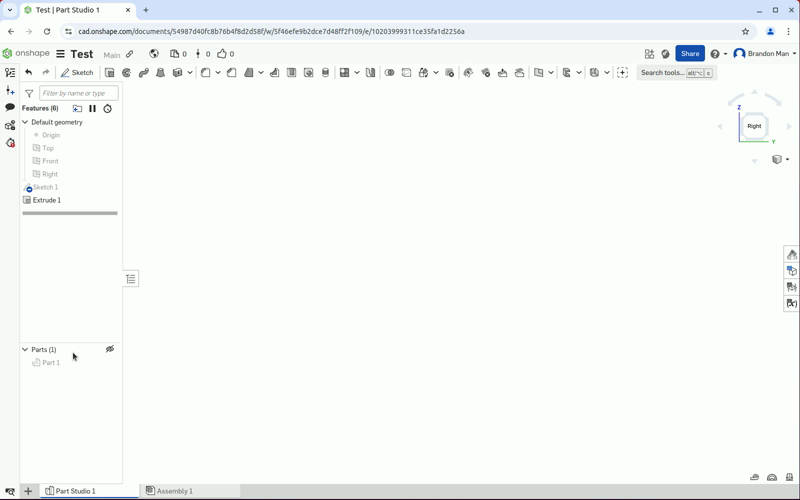
key_up(shift)
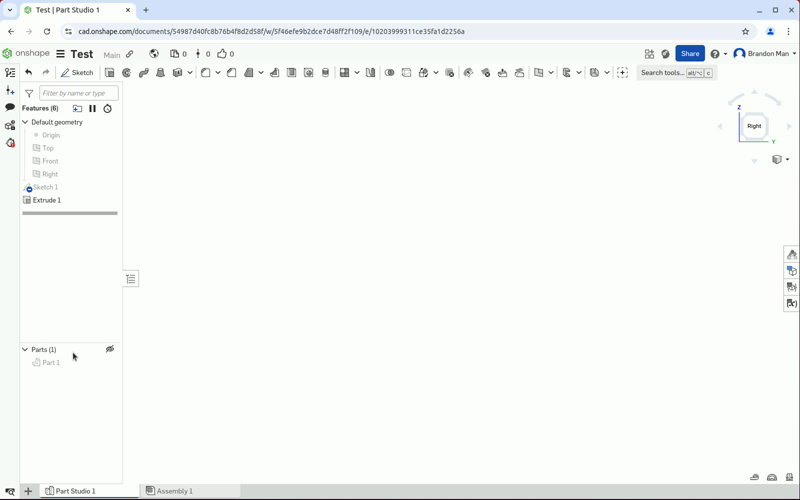
mouse_move(73, 352)
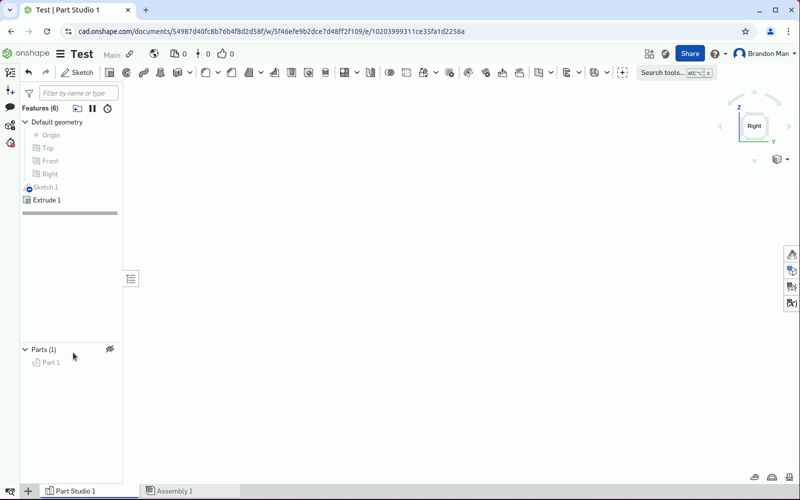
key(shift+y)
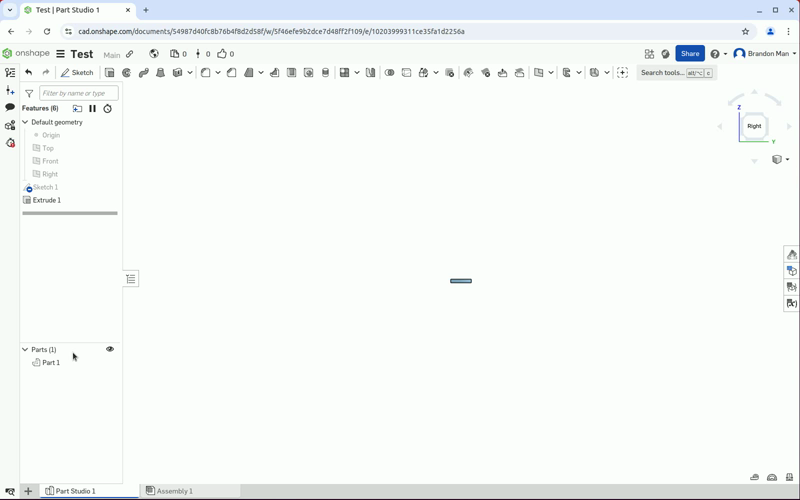
mouse_move(541, 75)
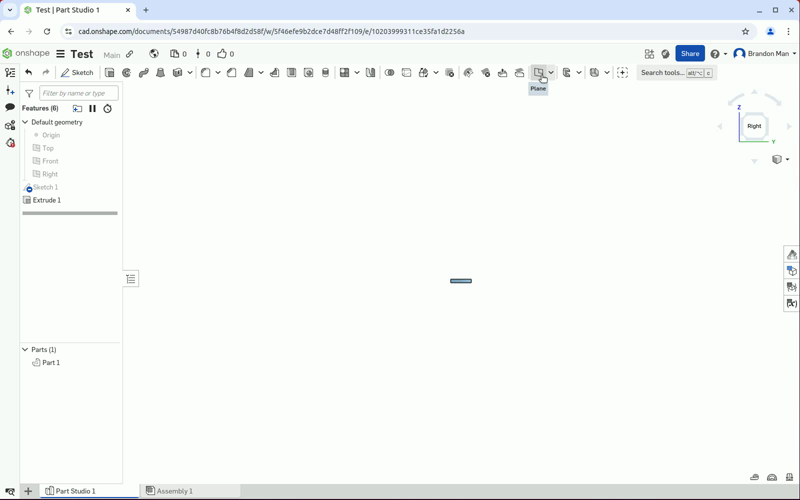
click(541, 75)
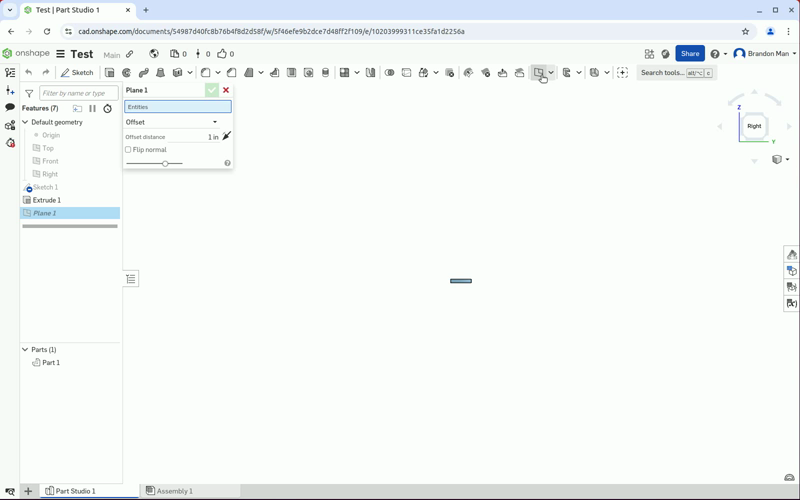
mouse_move(73, 176)
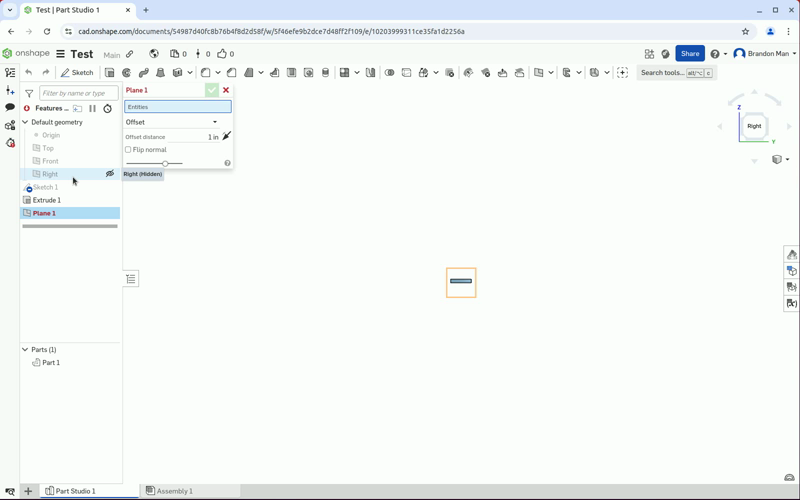
click(73, 176)
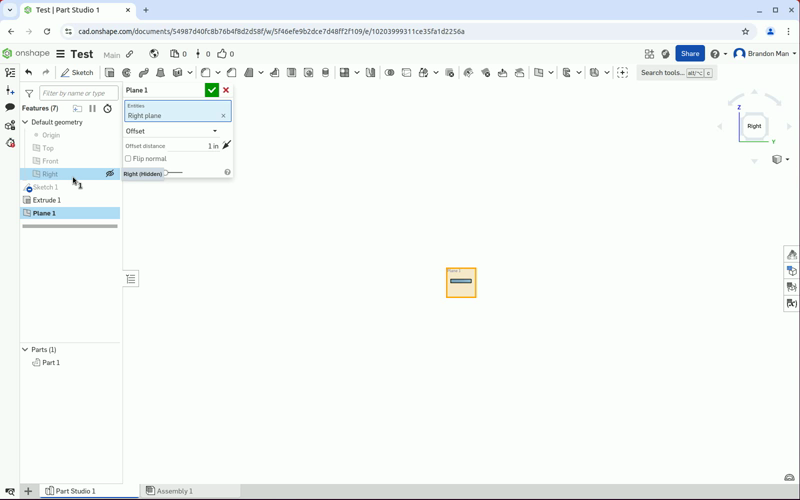
key(tab, 2)
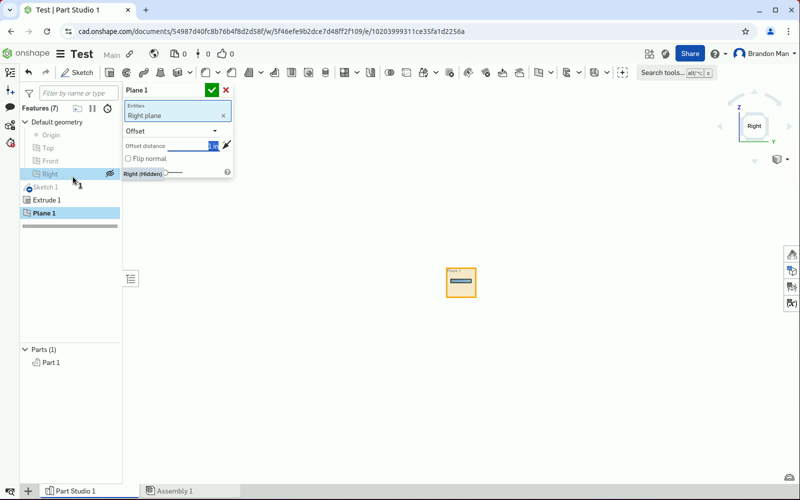
text(22.4)
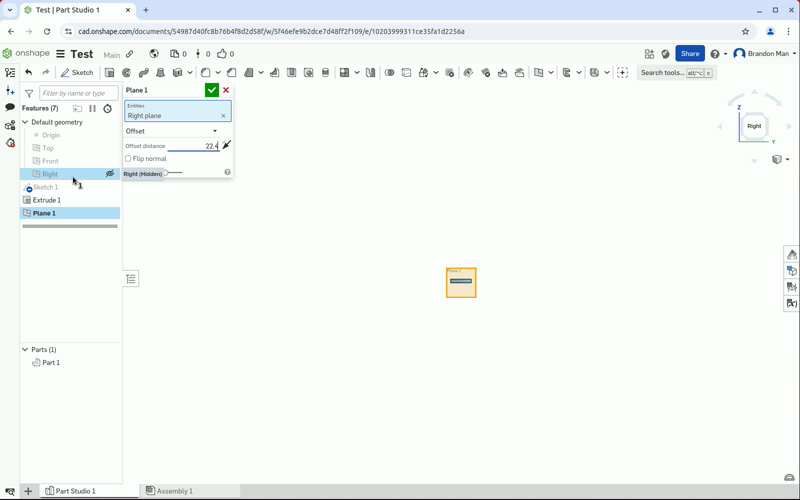
key(enter, 2)
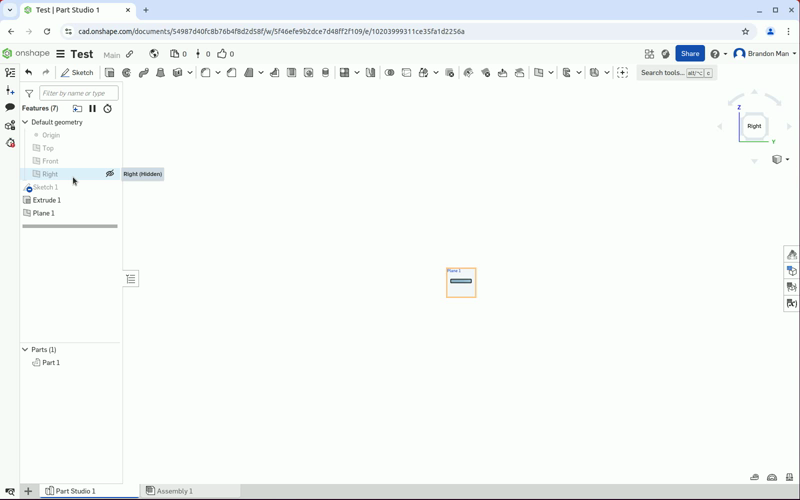
key(shift+s)
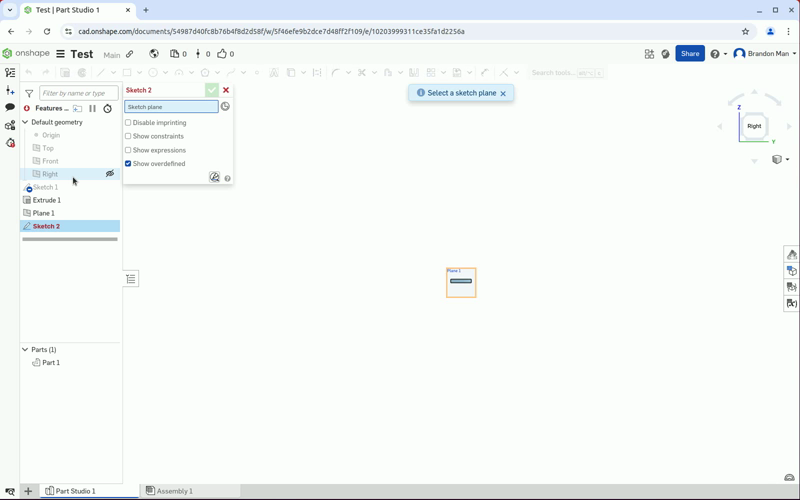
mouse_move(73, 215)
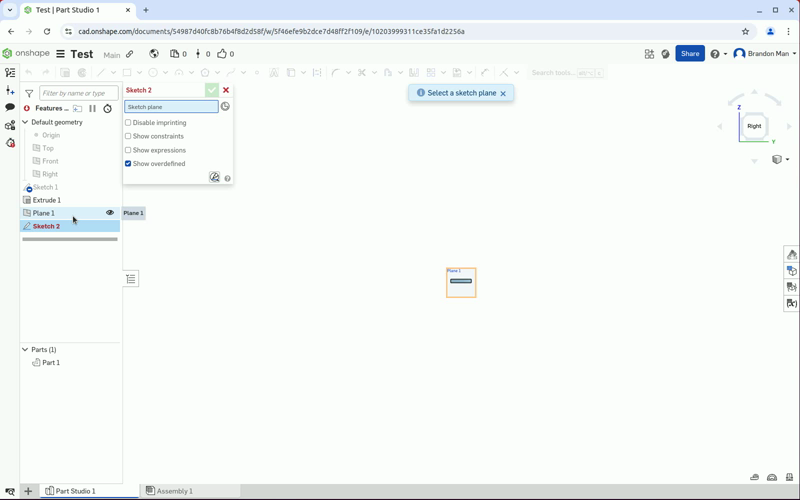
click(73, 215)
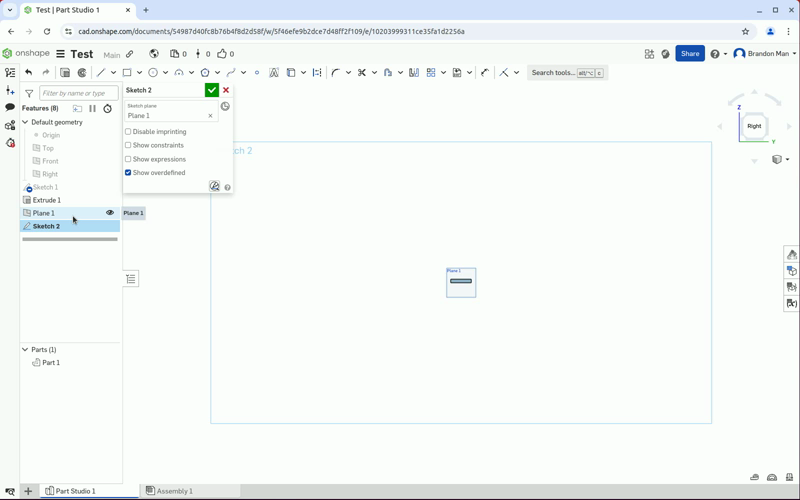
mouse_move(73, 352)
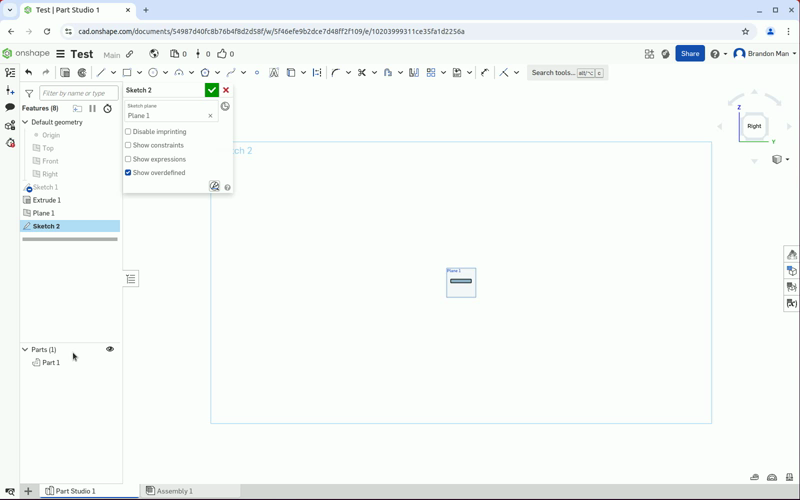
key(y)
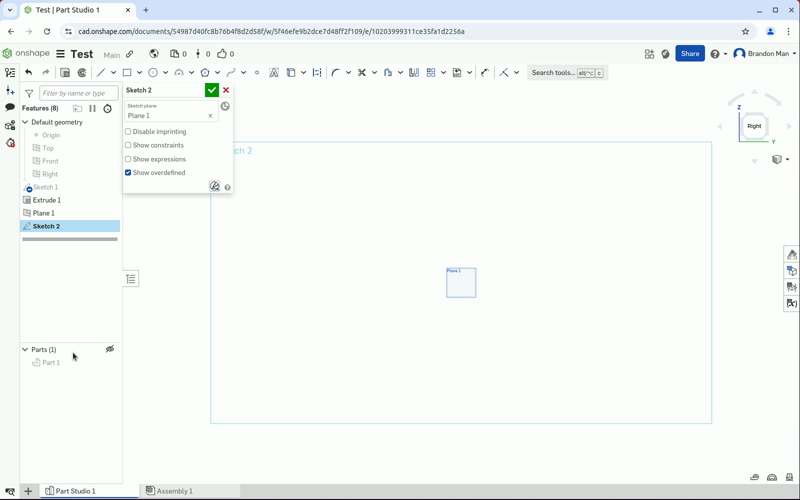
key(l)
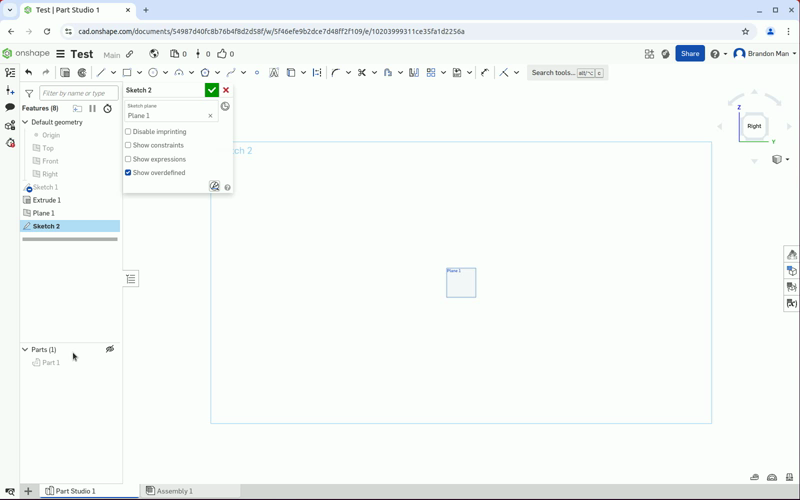
key_down(shift)
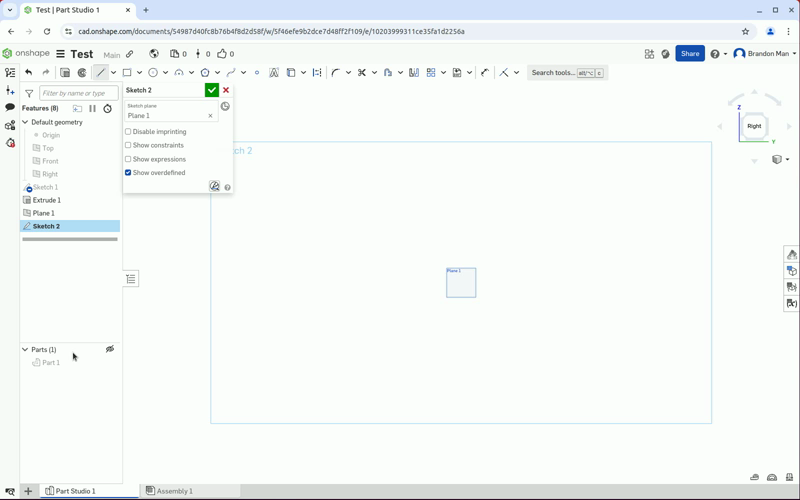
mouse_move(459, 282)
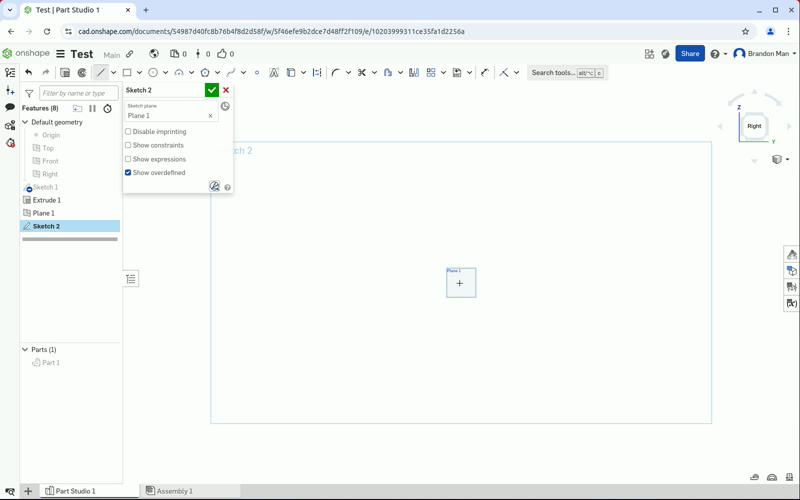
click(459, 282)
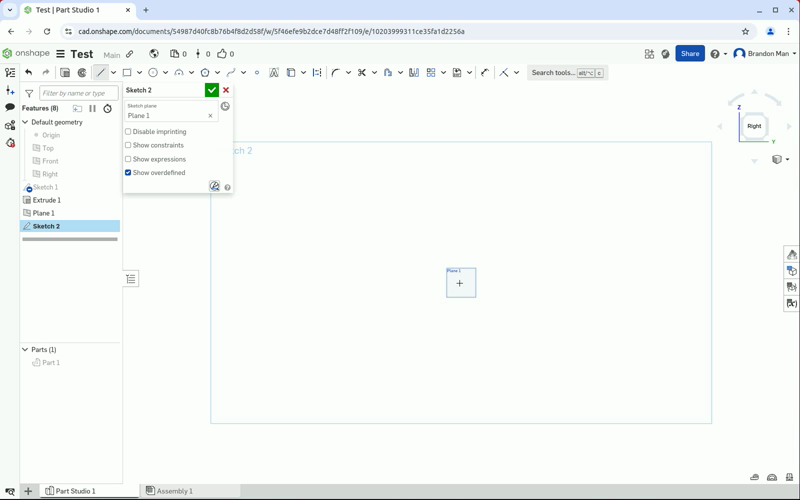
key_up(shift)
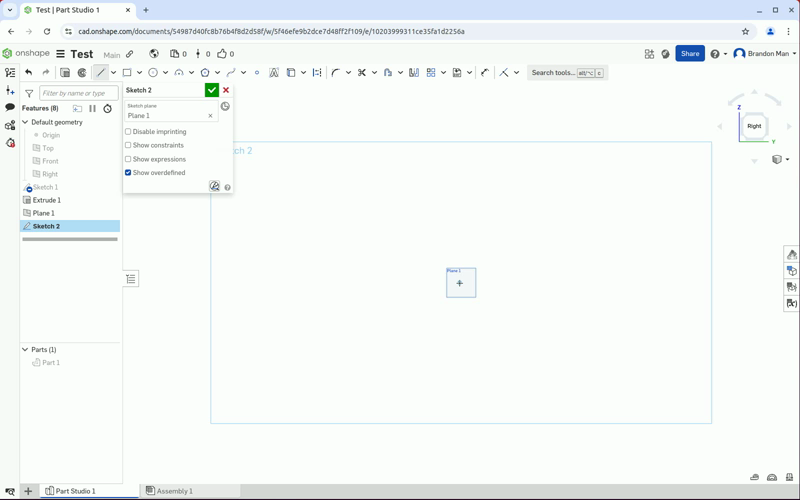
key_down(shift)
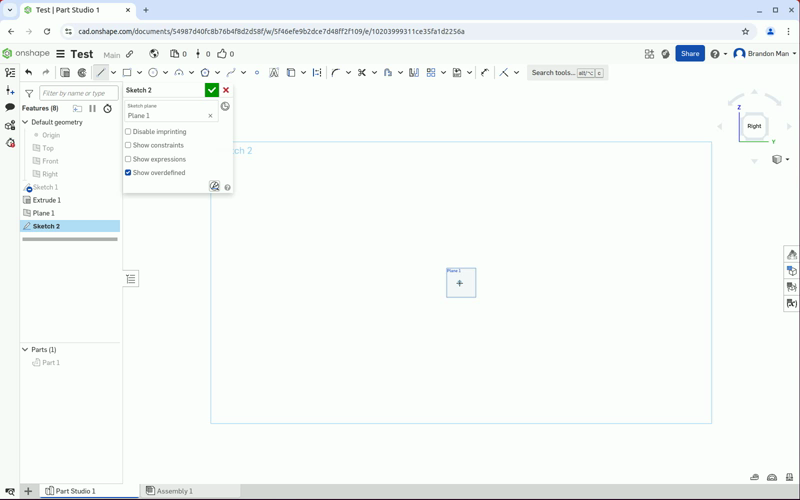
mouse_move(489, 282)
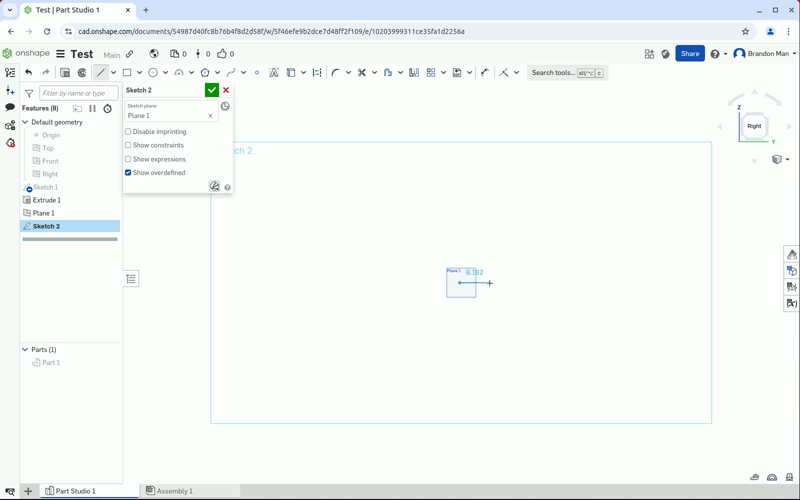
mouse_move(464, 282)
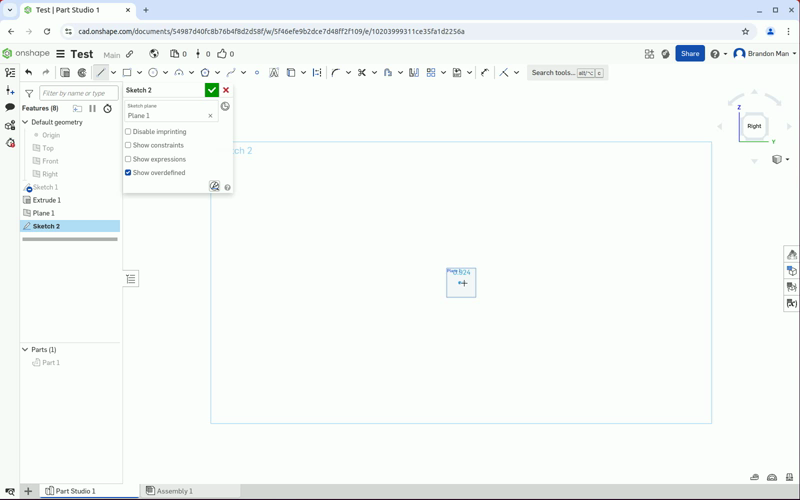
scroll(6)
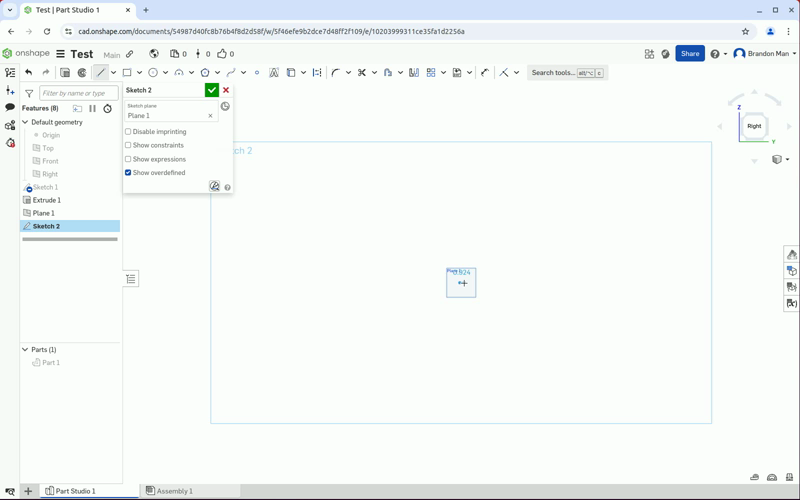
scroll(6)
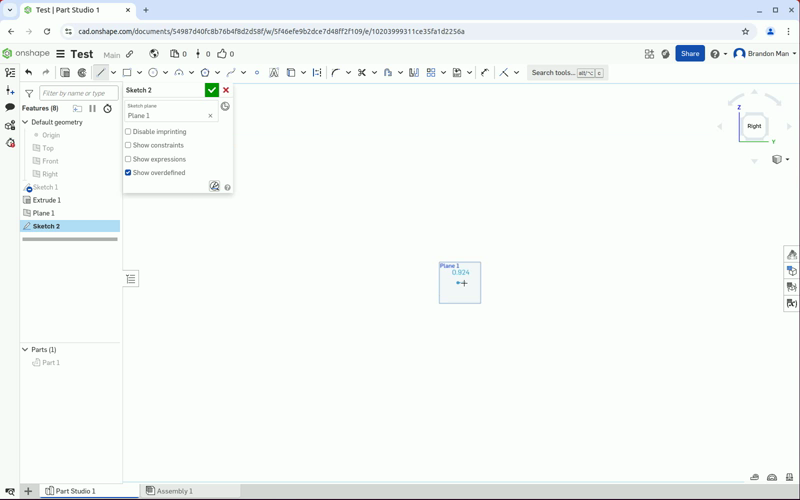
scroll(6)
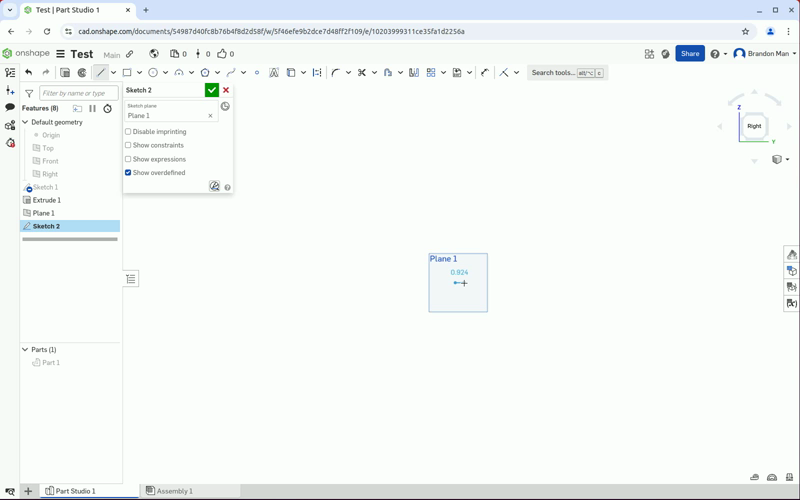
scroll(6)
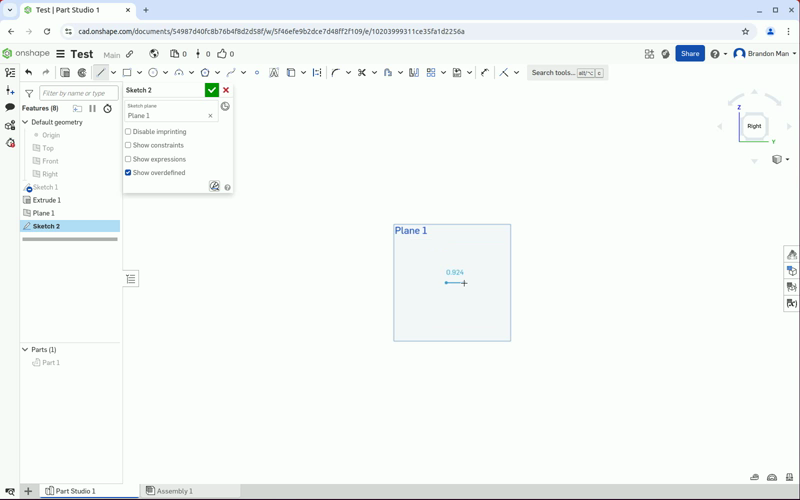
scroll(6)
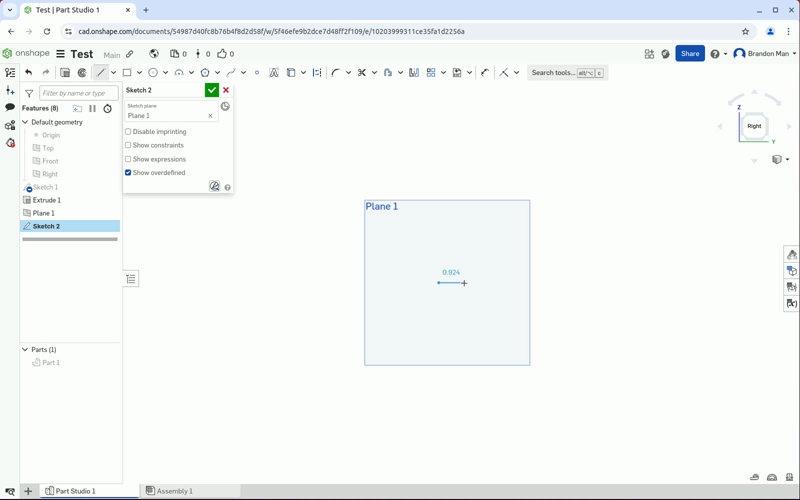
scroll(6)
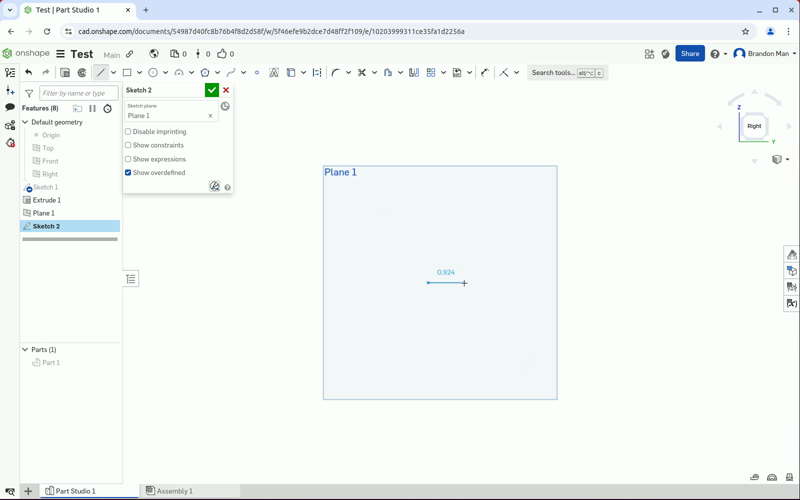
scroll(6)
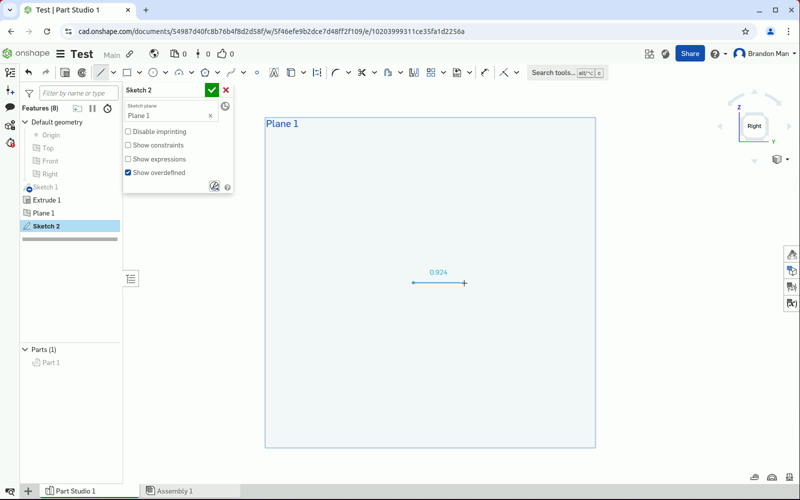
click(464, 282)
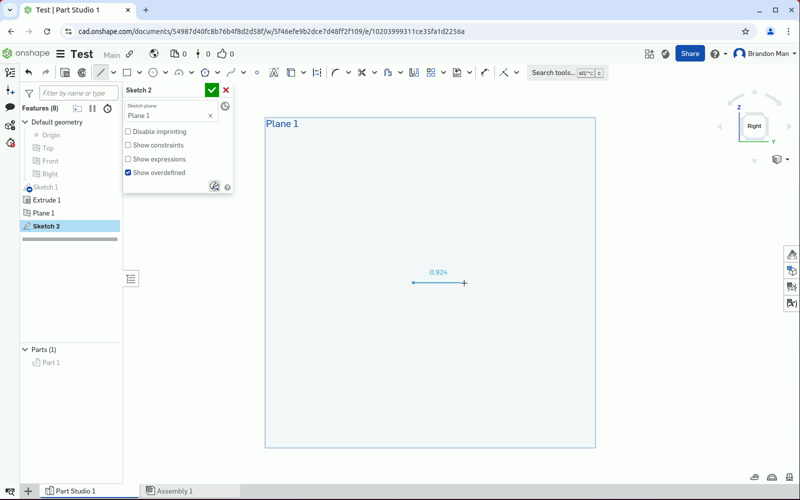
scroll(-6)
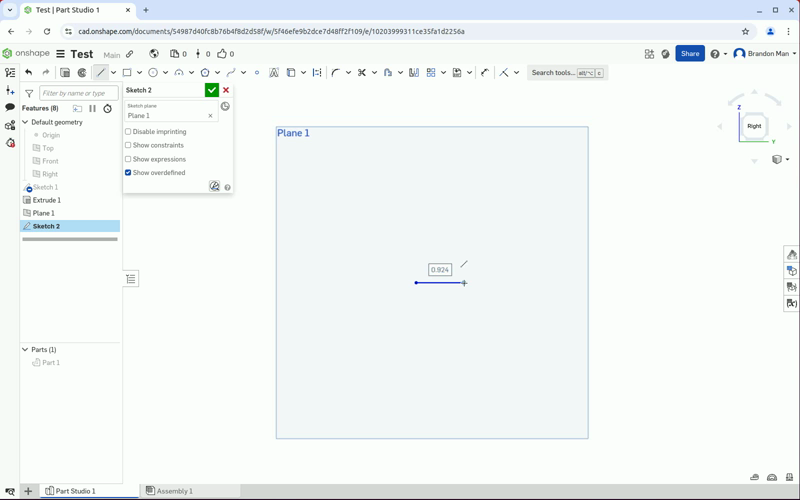
scroll(-6)
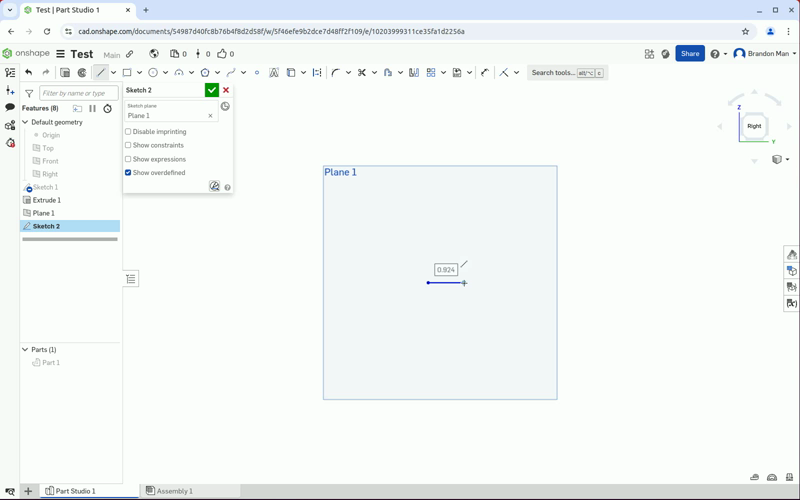
scroll(-6)
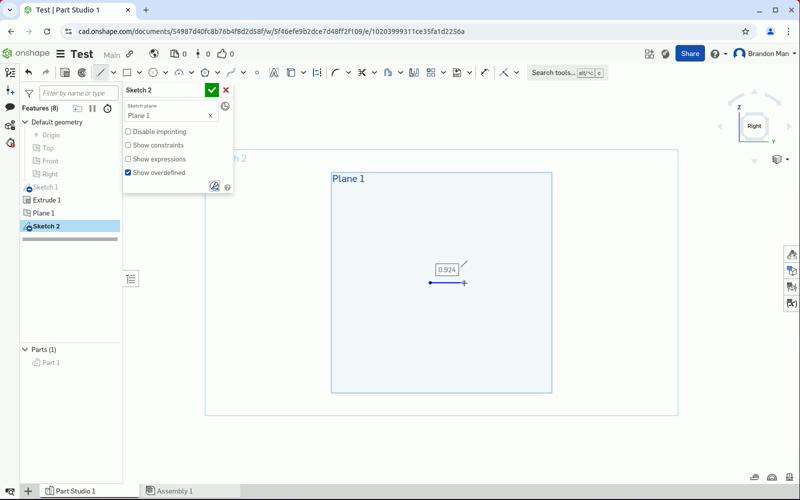
scroll(-6)
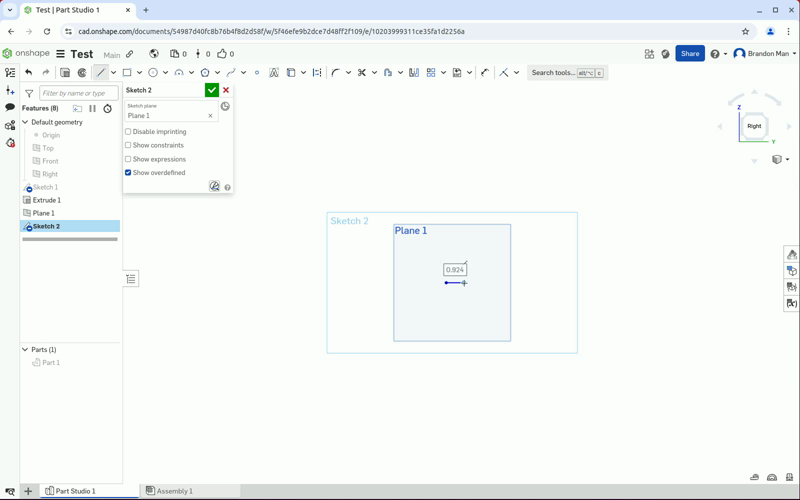
scroll(-6)
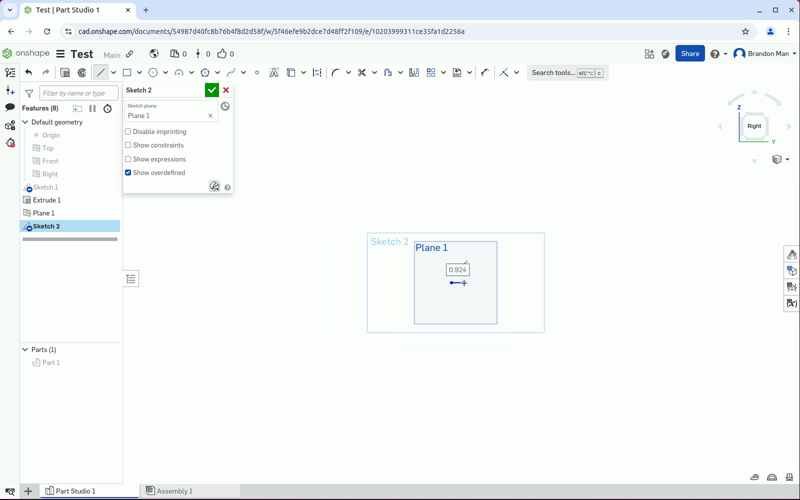
scroll(-6)
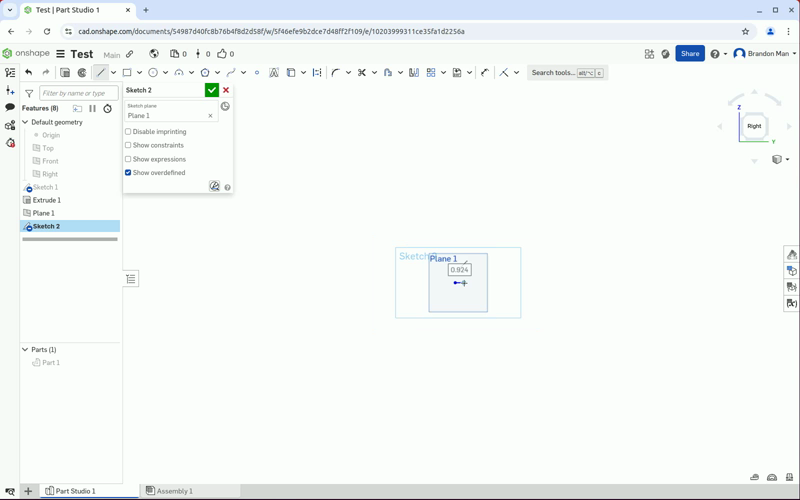
scroll(-6)
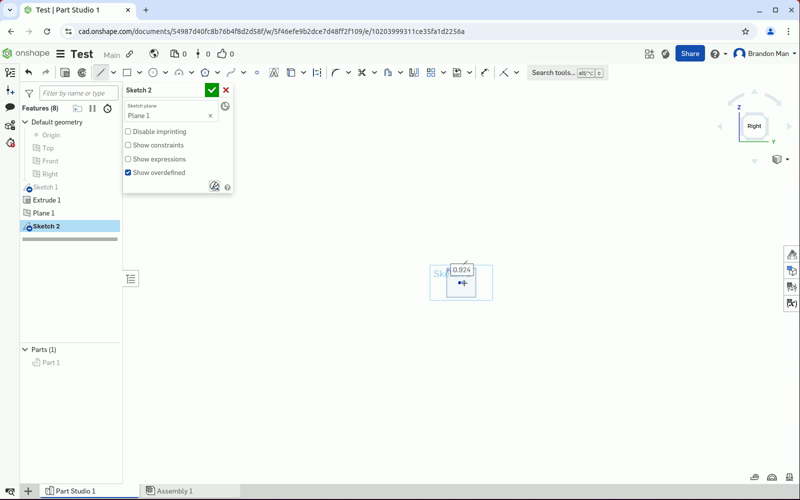
key_up(shift)
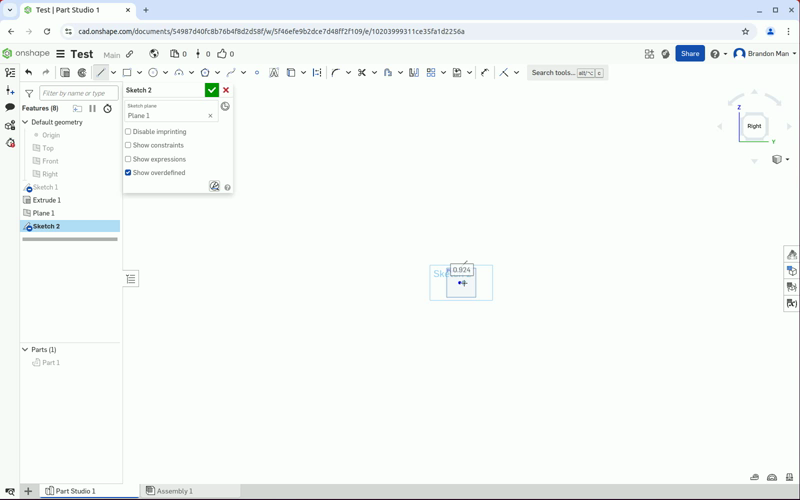
key_down(shift)
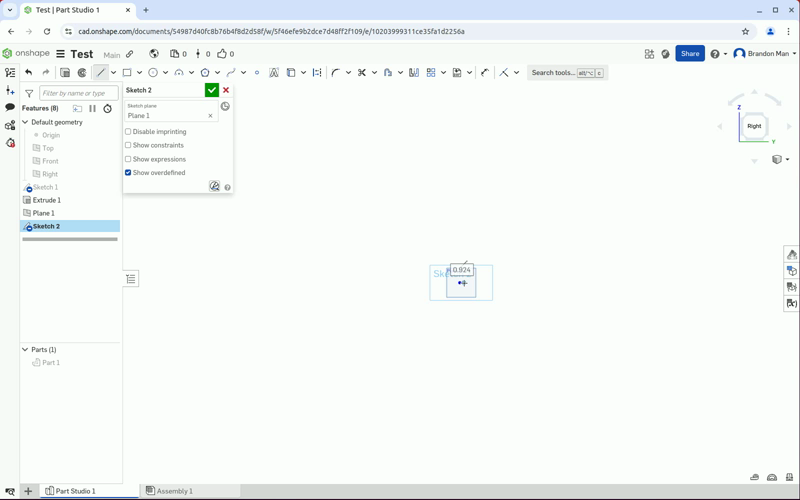
mouse_move(494, 282)
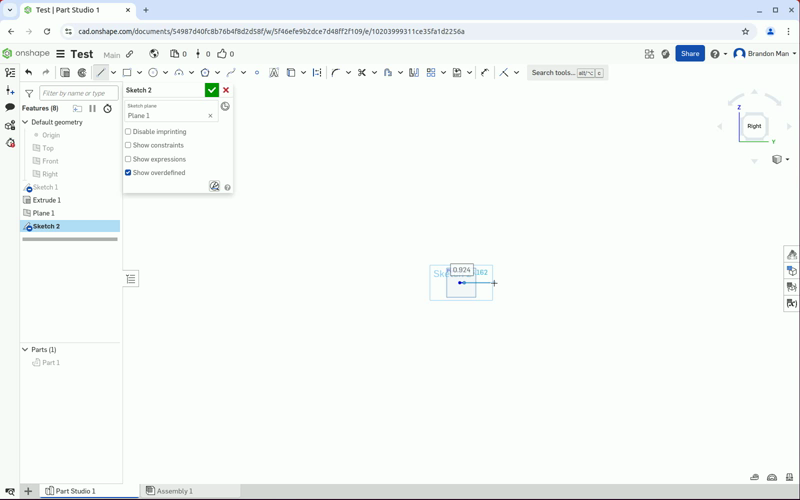
mouse_move(464, 280)
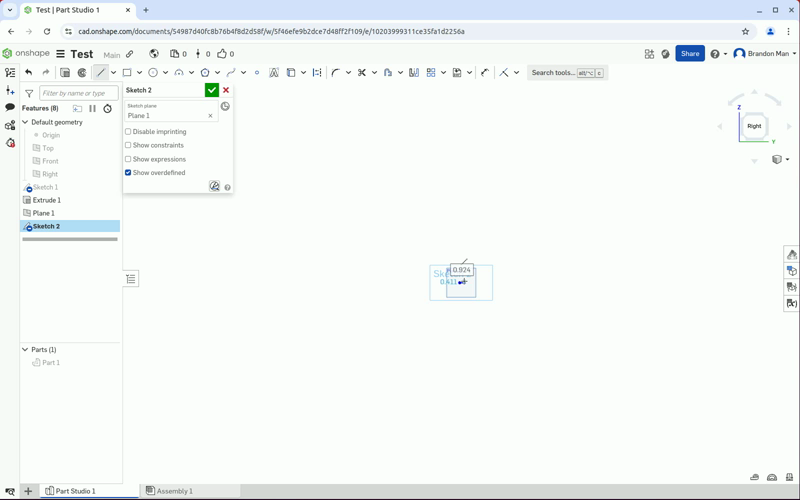
scroll(6)
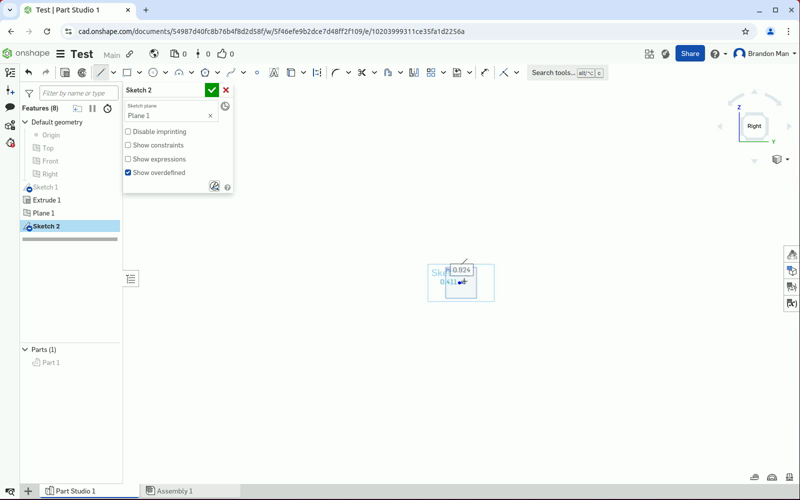
scroll(6)
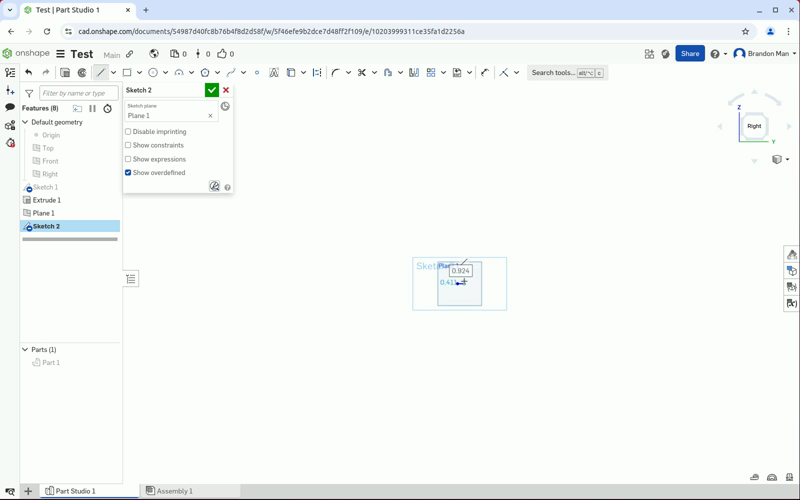
scroll(6)
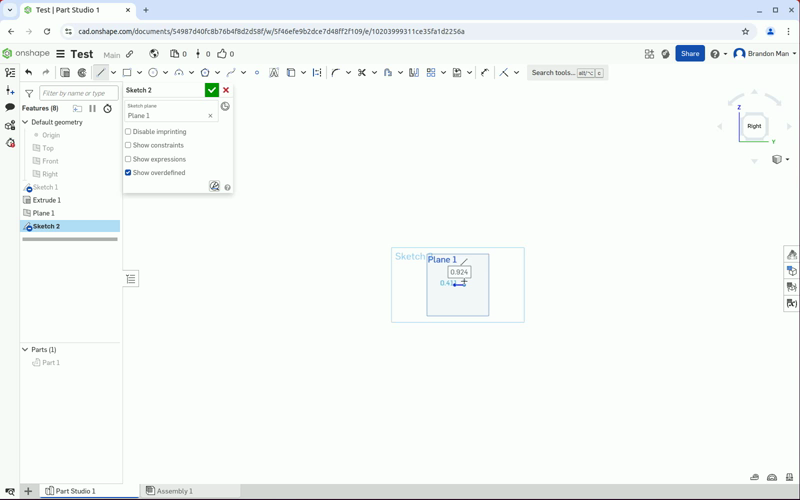
scroll(6)
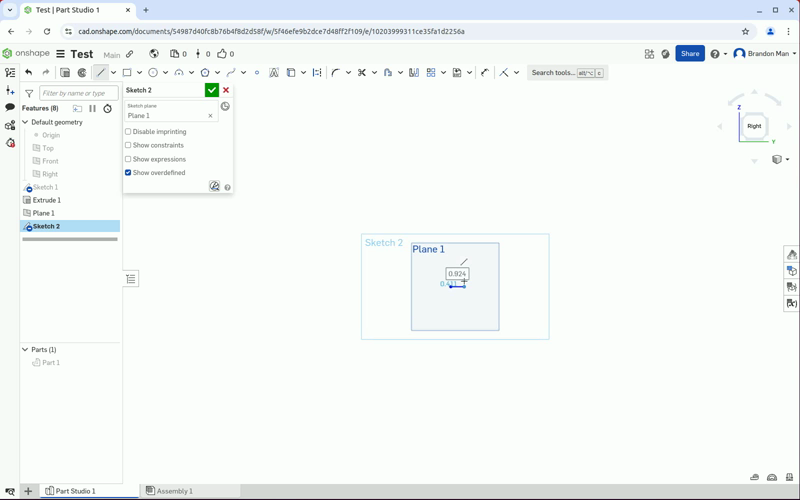
scroll(6)
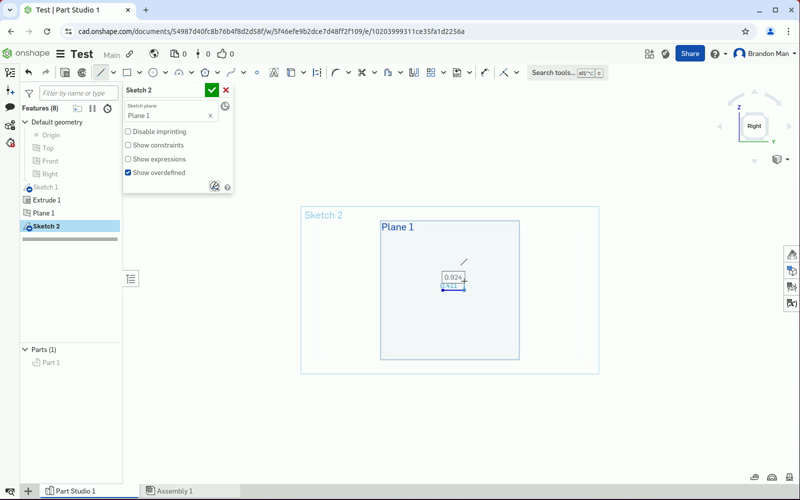
scroll(6)
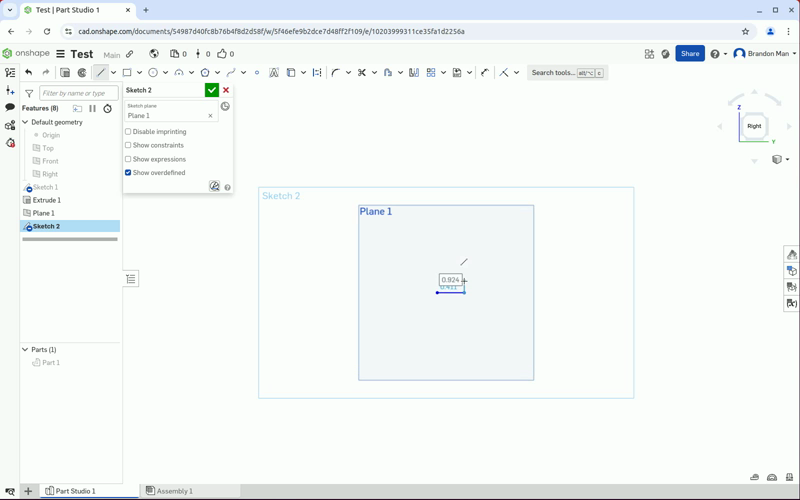
scroll(6)
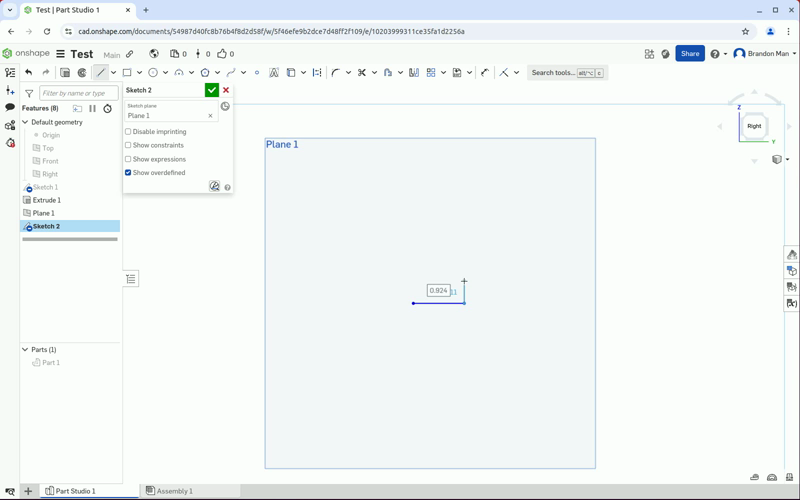
click(464, 280)
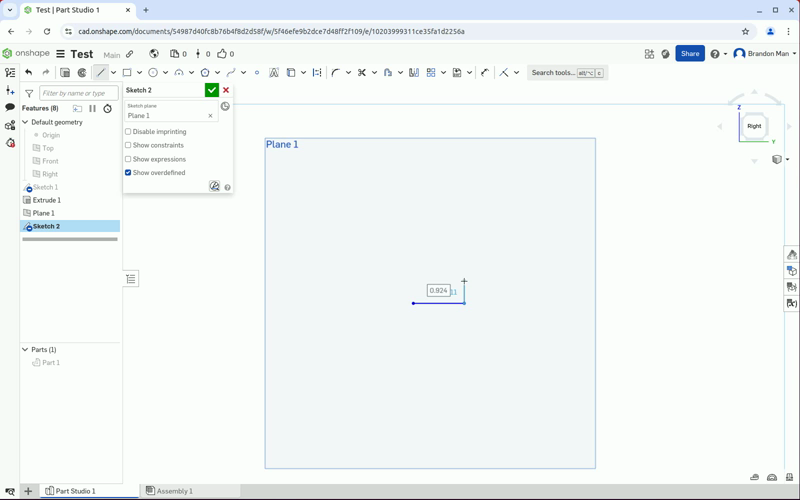
scroll(-6)
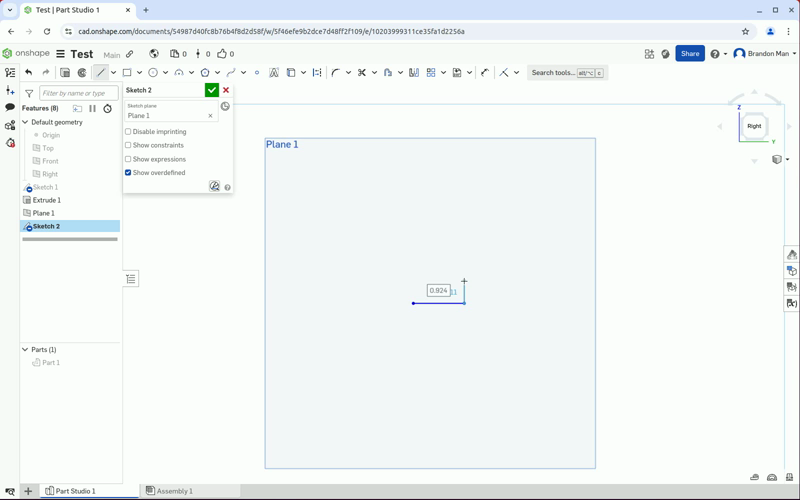
scroll(-6)
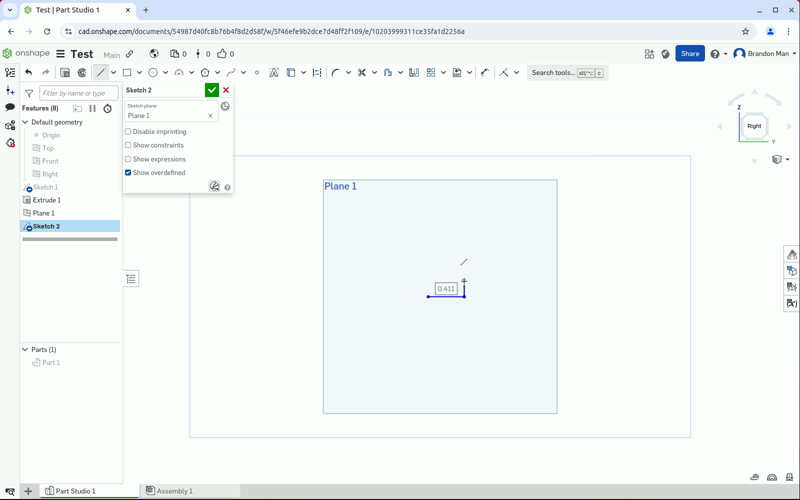
scroll(-6)
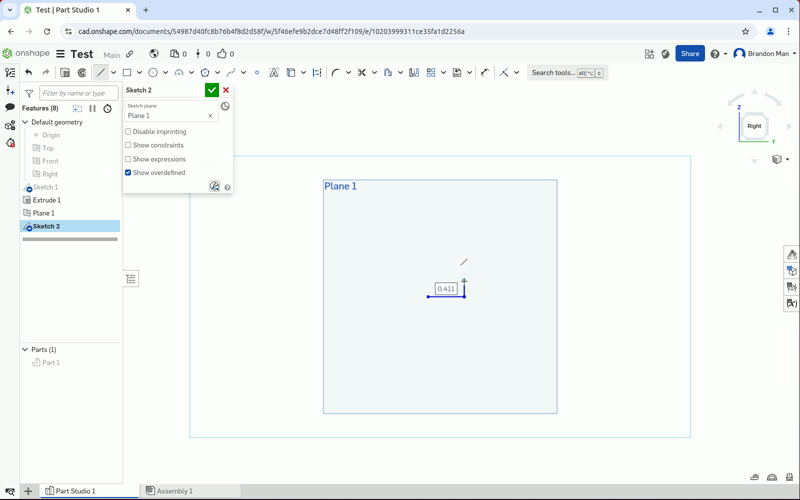
scroll(-6)
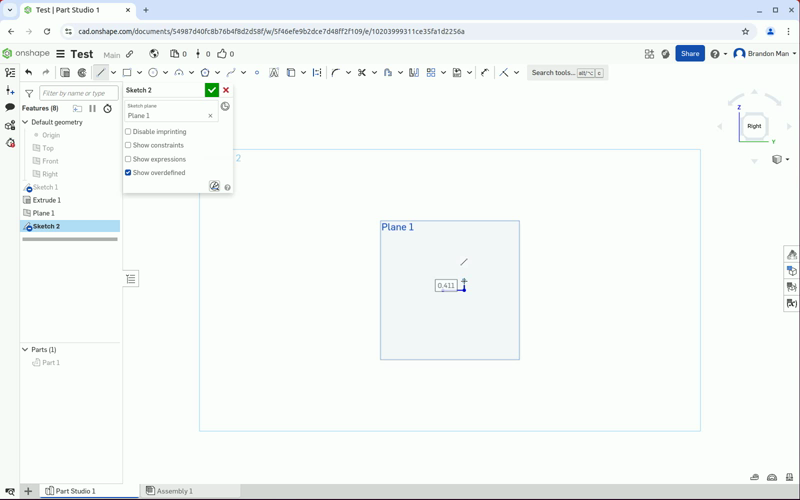
scroll(-6)
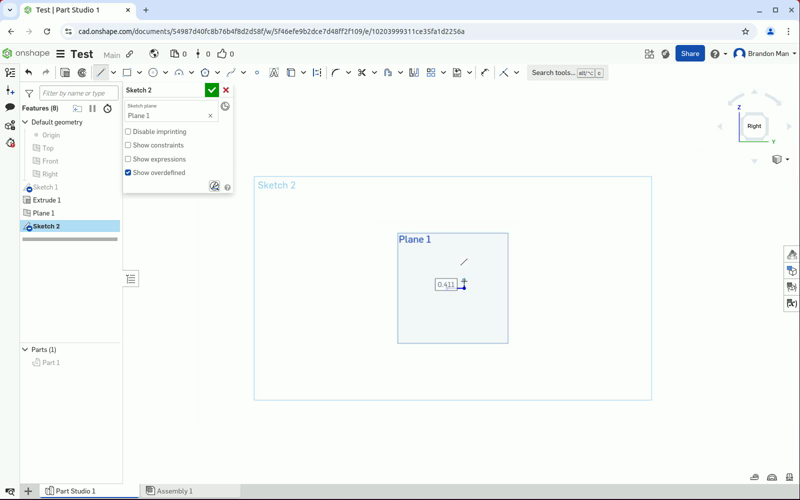
scroll(-6)
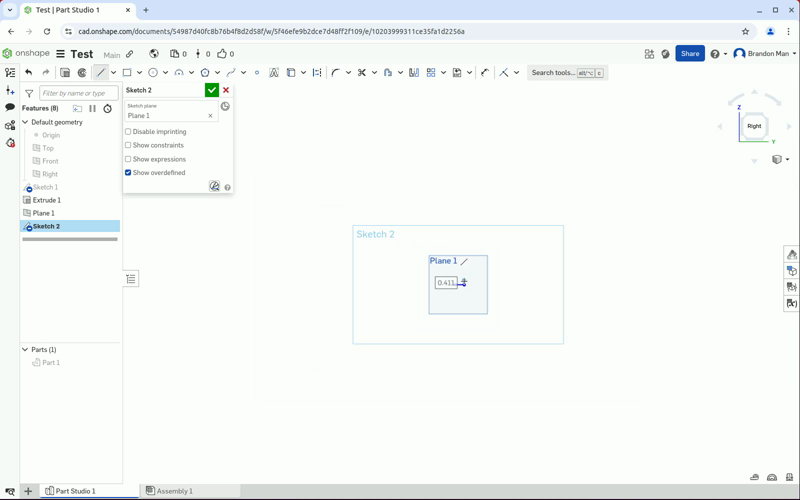
scroll(-6)
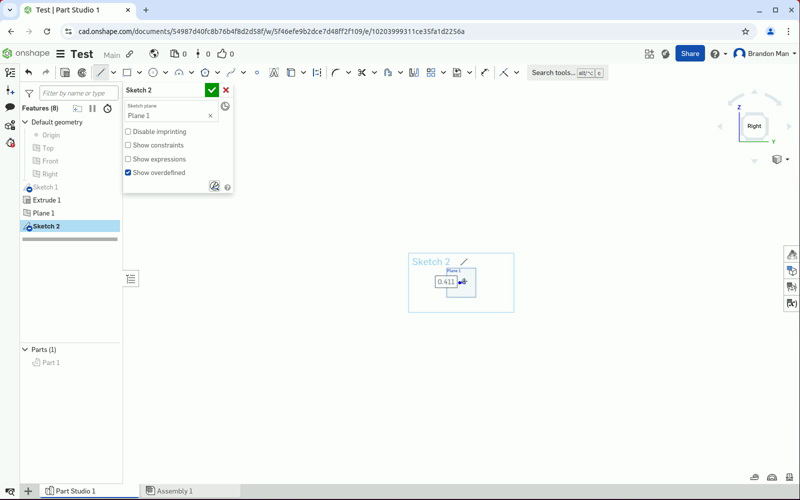
key_up(shift)
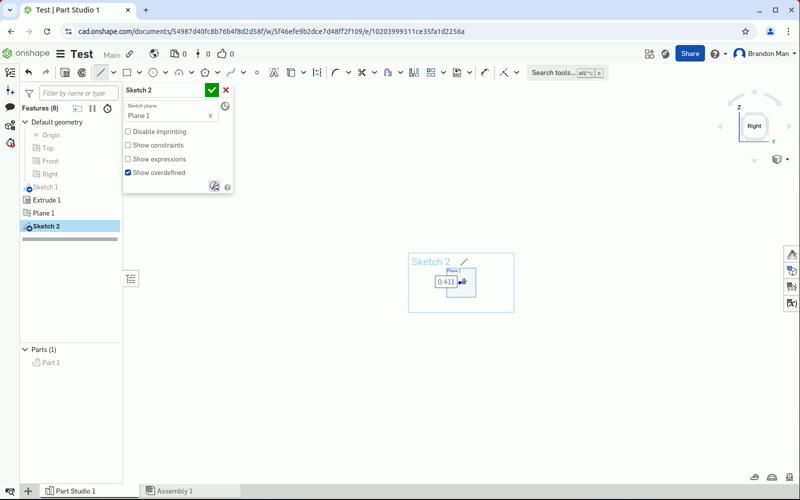
key_down(shift)
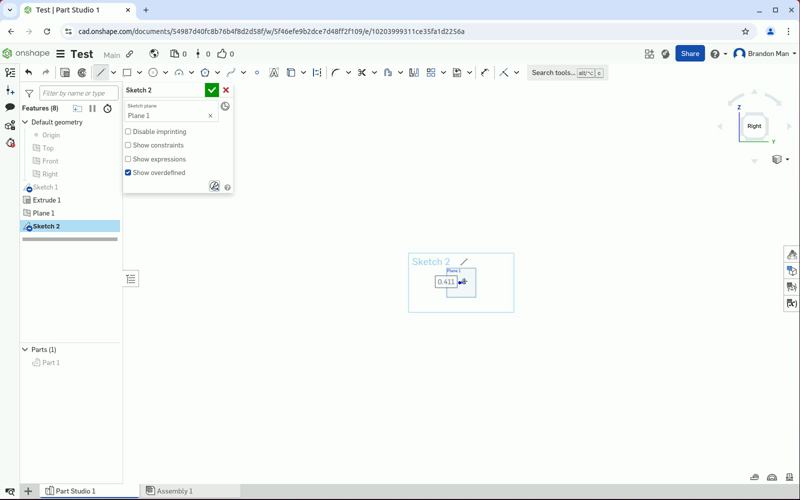
mouse_move(494, 280)
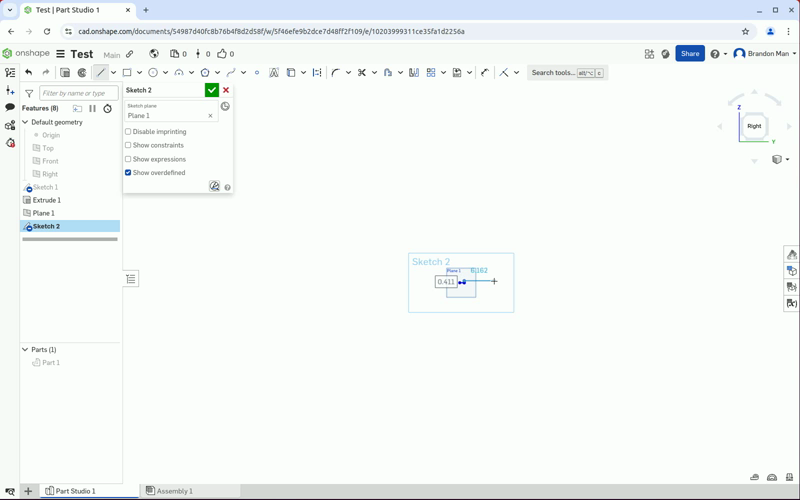
mouse_move(459, 280)
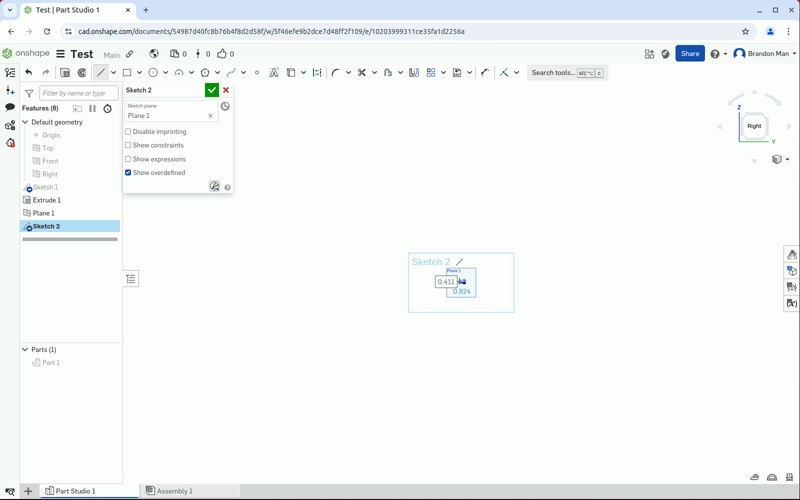
scroll(6)
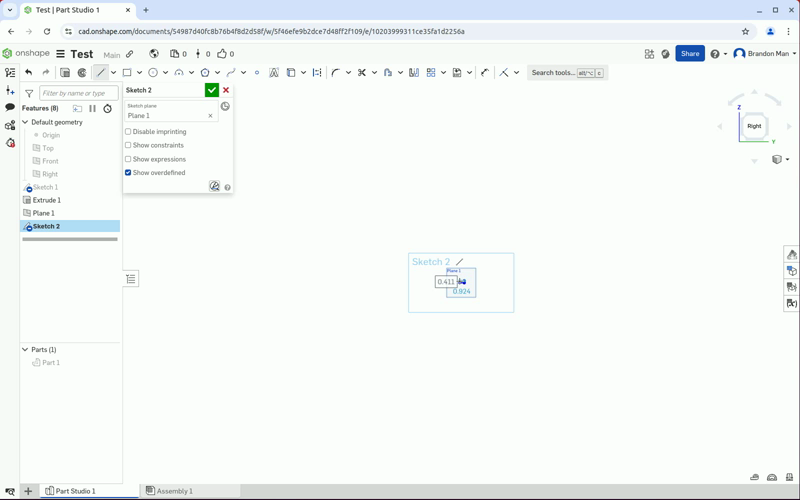
scroll(6)
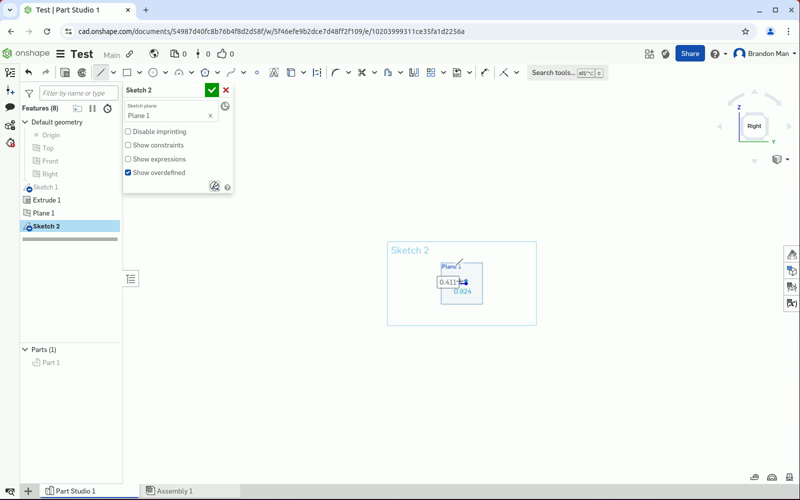
scroll(6)
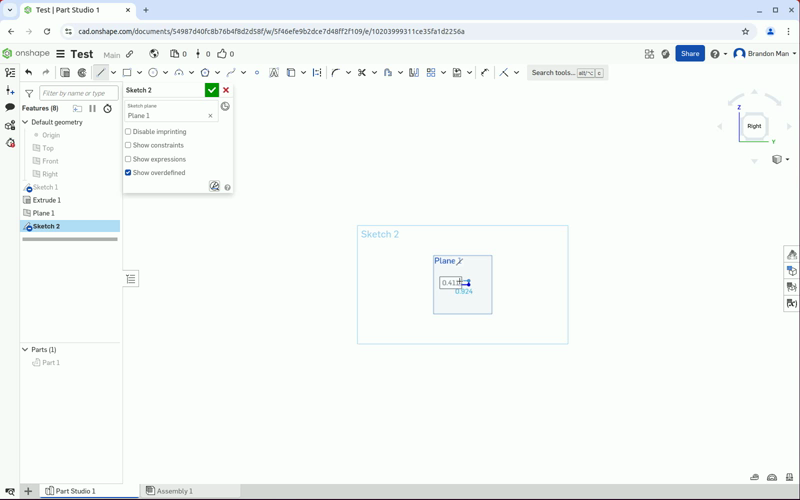
scroll(6)
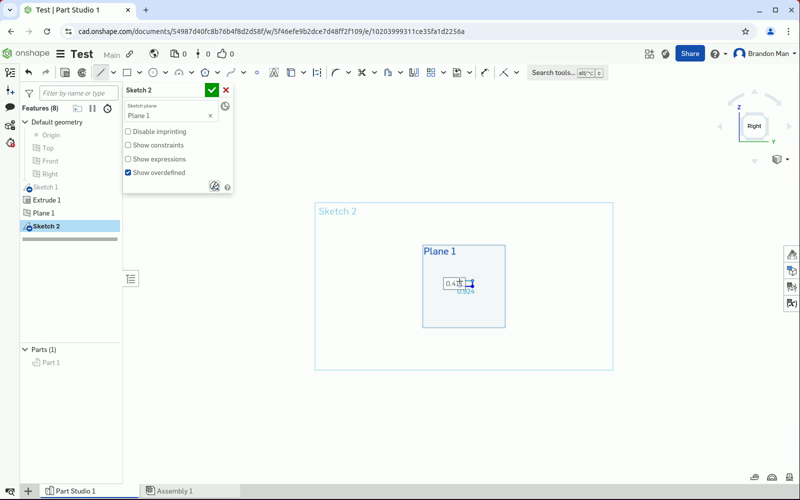
scroll(6)
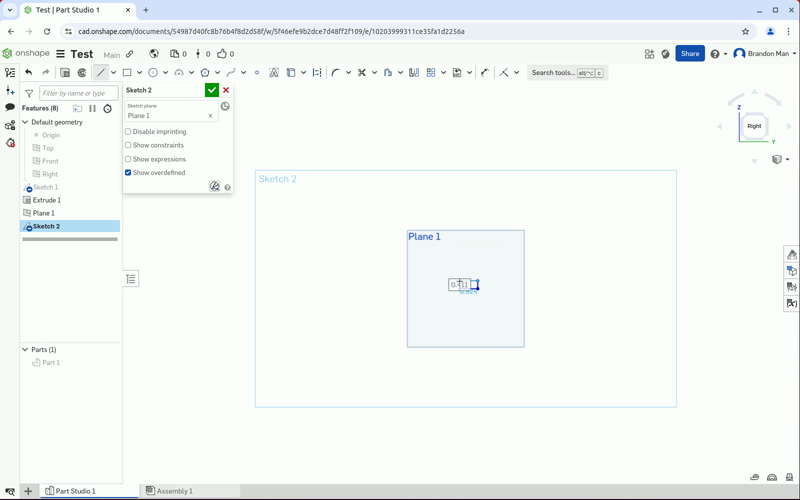
scroll(6)
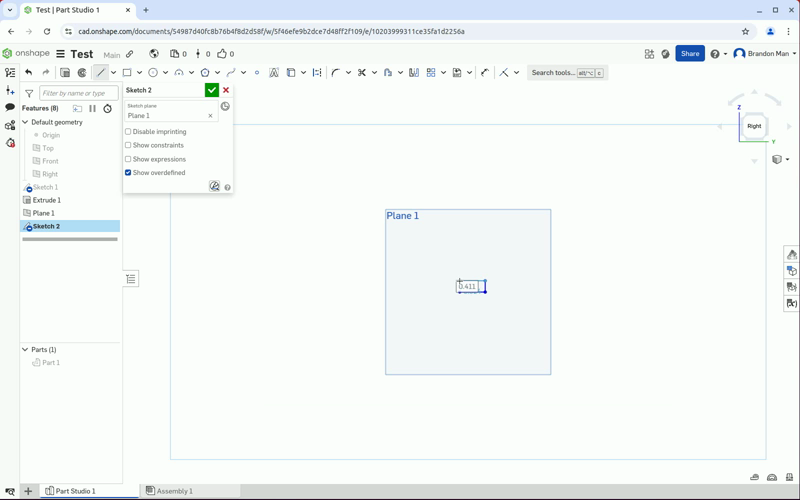
scroll(6)
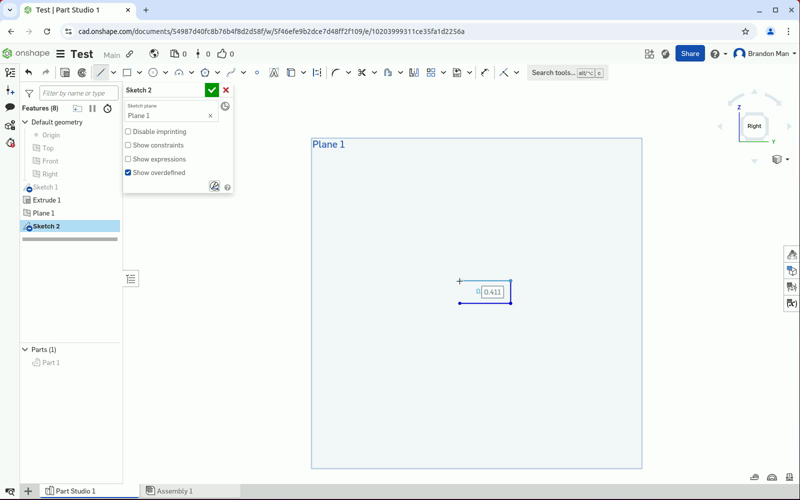
click(459, 280)
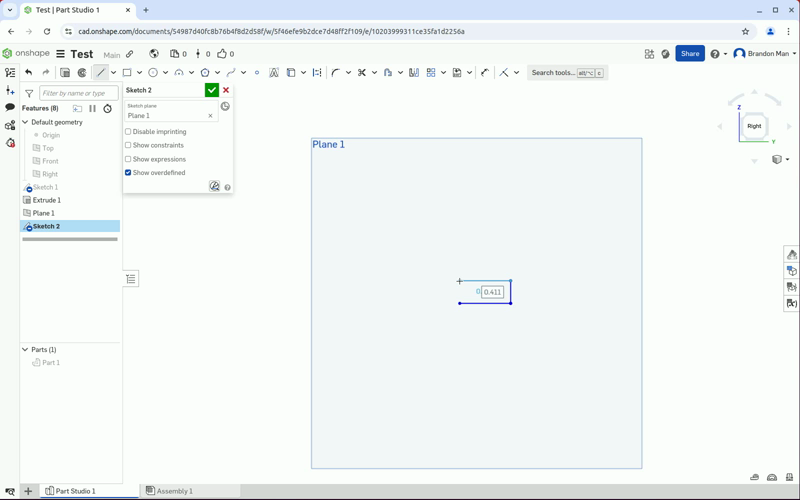
scroll(-6)
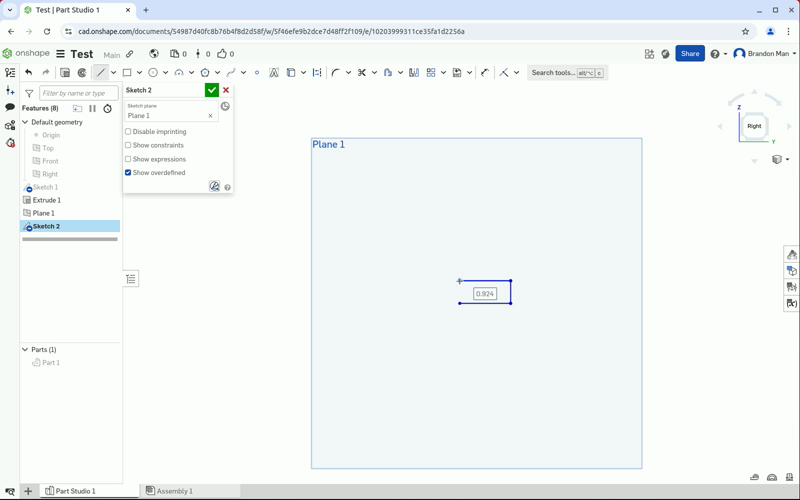
scroll(-6)
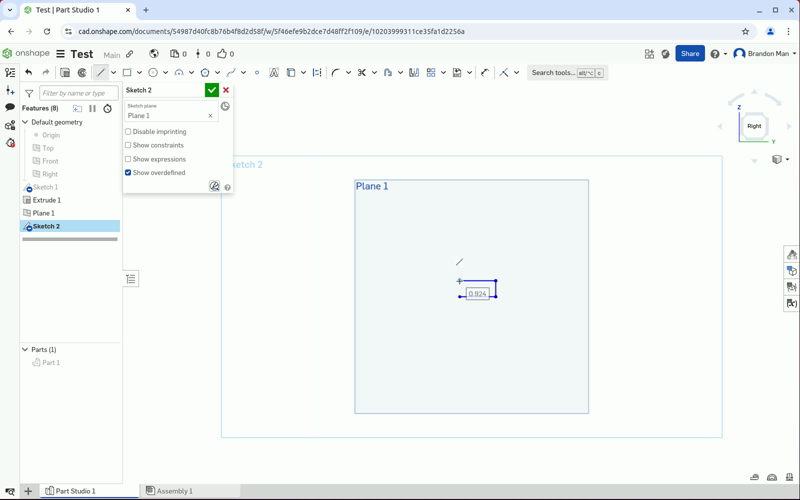
scroll(-6)
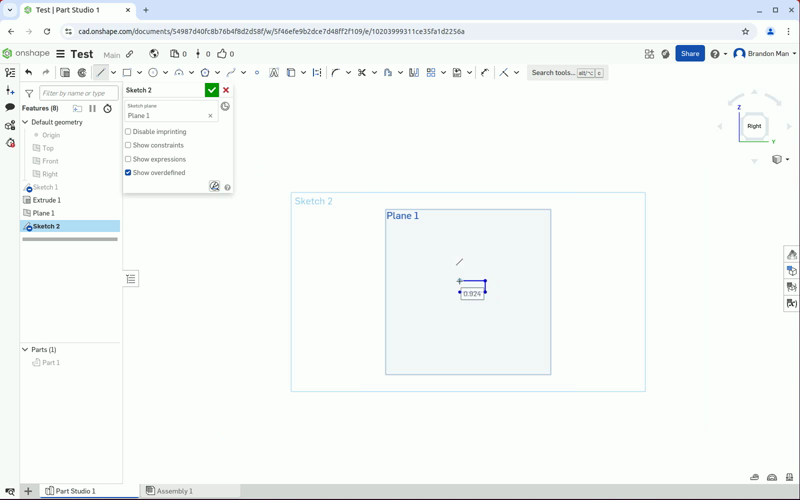
scroll(-6)
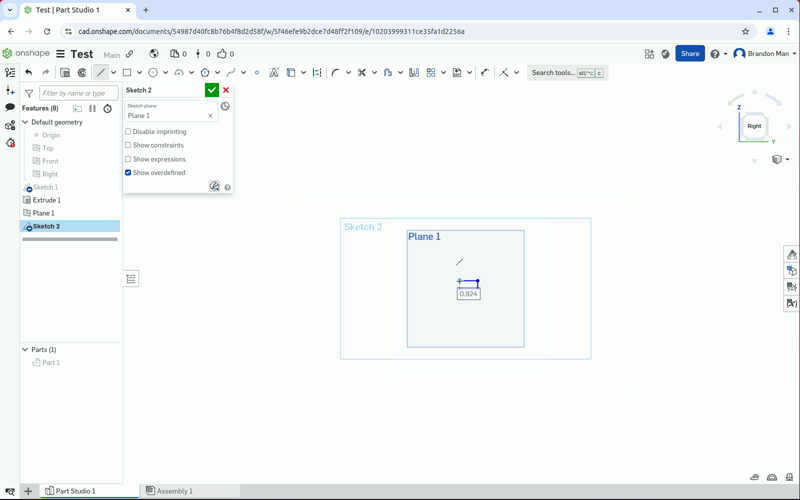
scroll(-6)
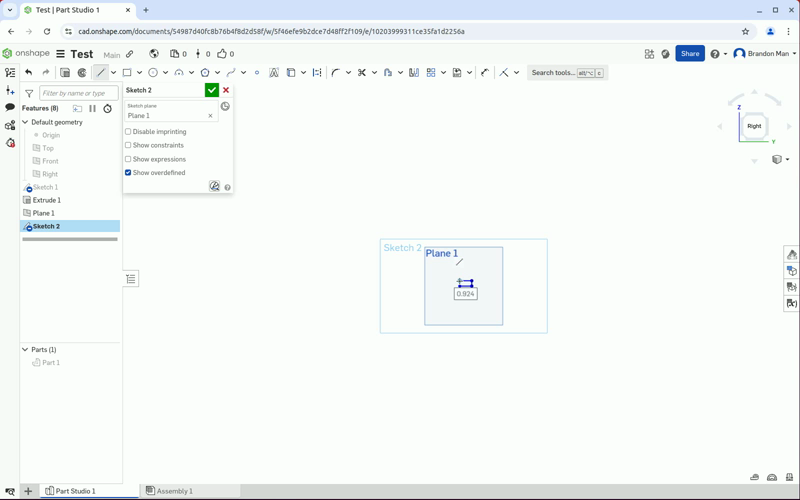
scroll(-6)
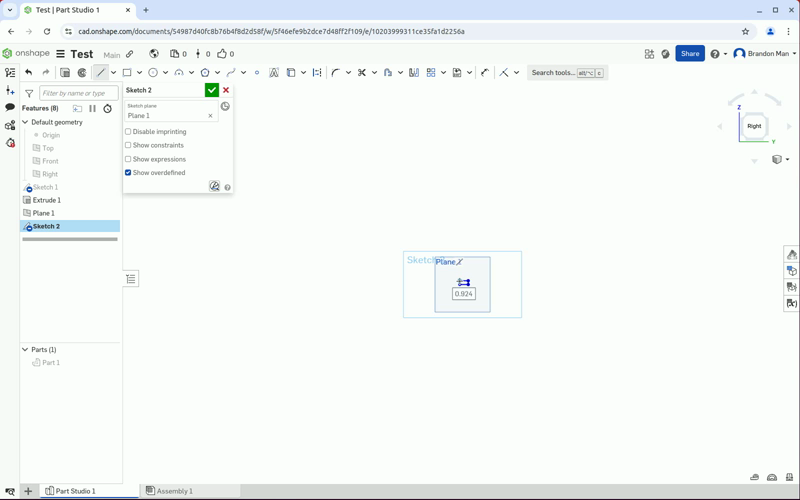
scroll(-6)
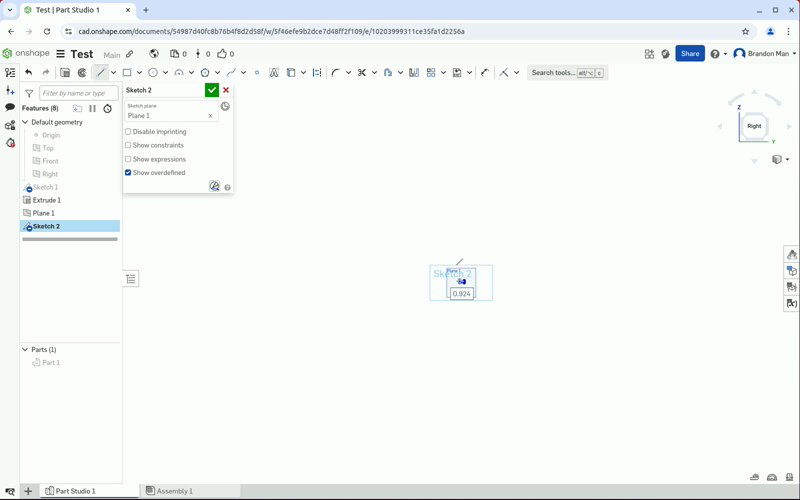
key_up(shift)
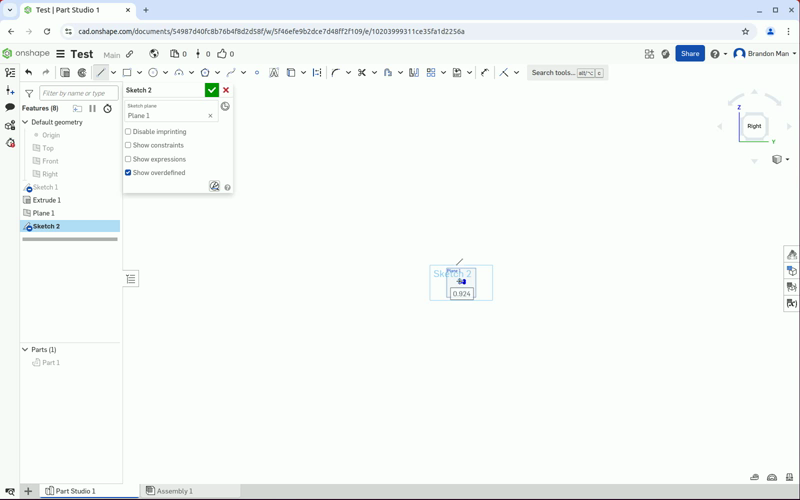
mouse_move(489, 280)
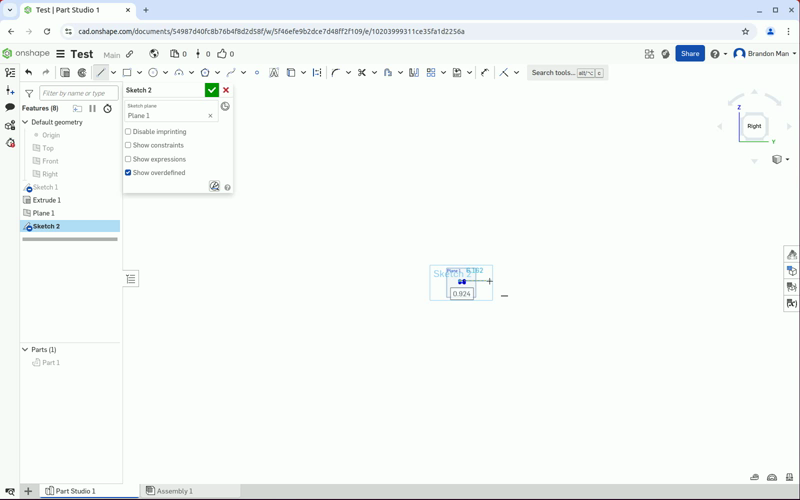
key_down(shift)
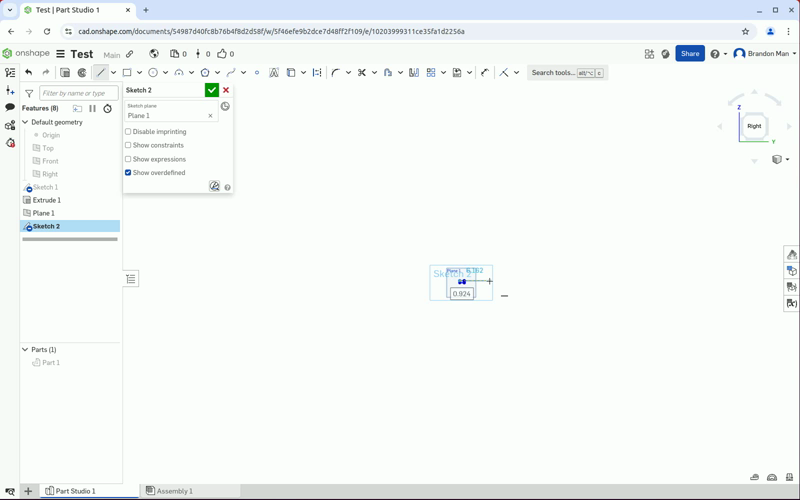
mouse_move(459, 282)
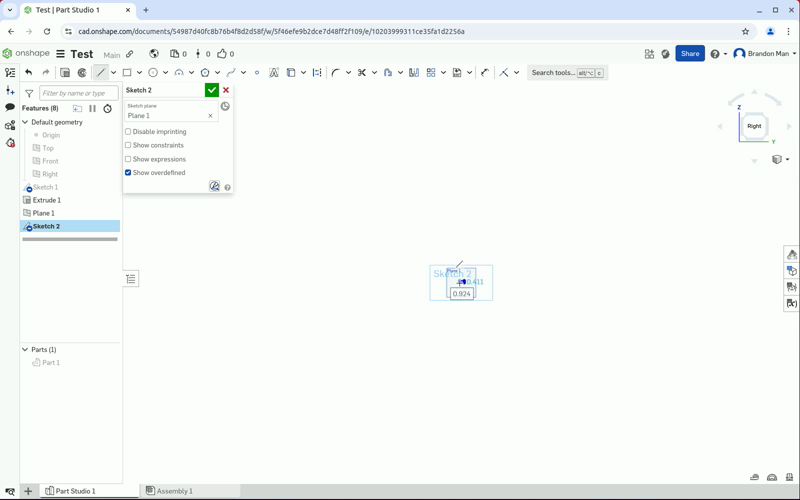
scroll(6)
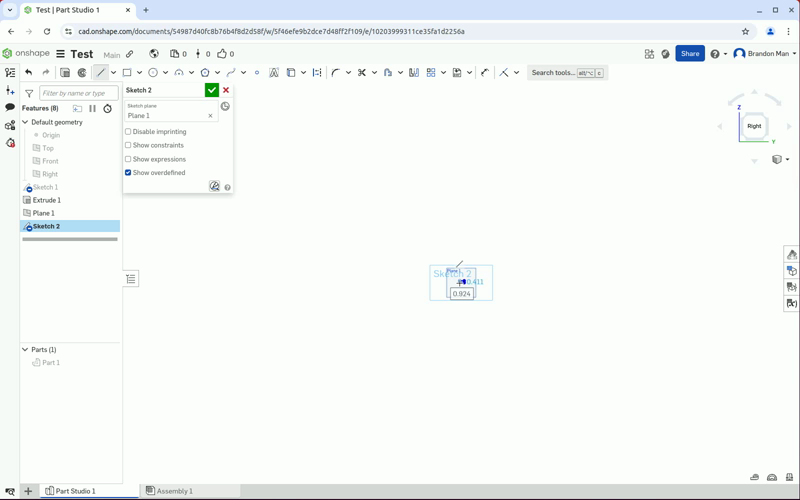
scroll(6)
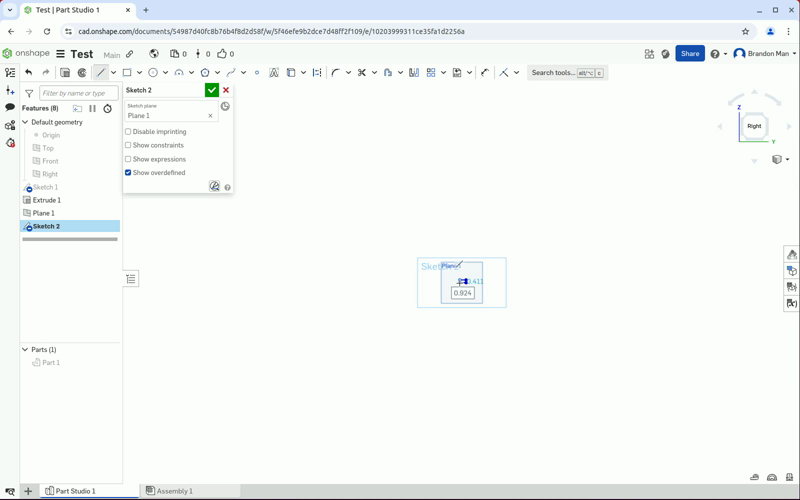
scroll(6)
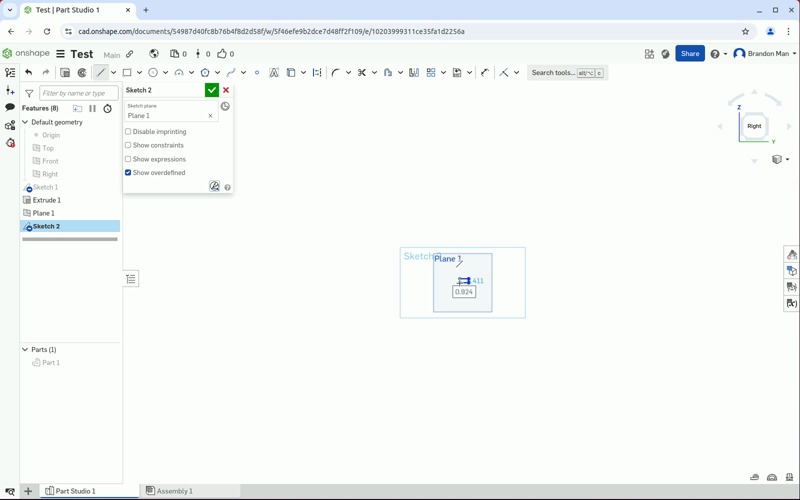
scroll(6)
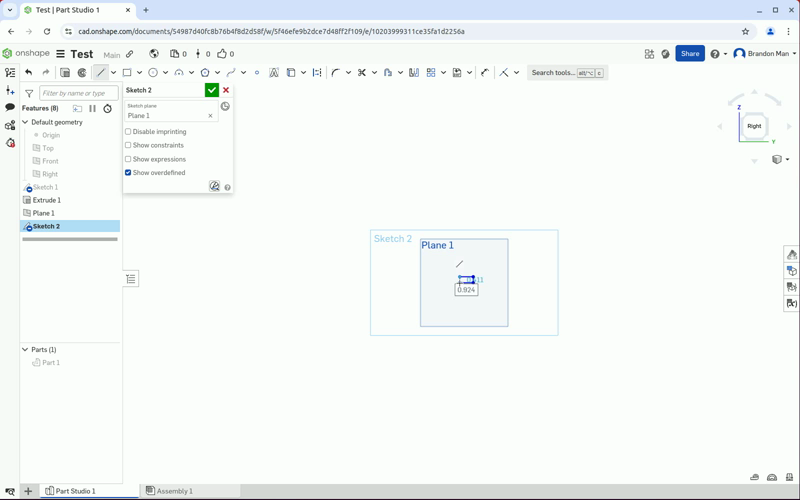
scroll(6)
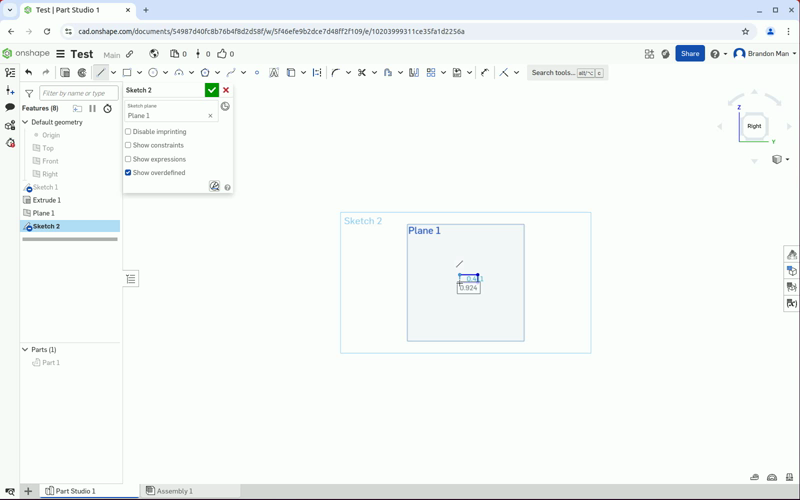
scroll(6)
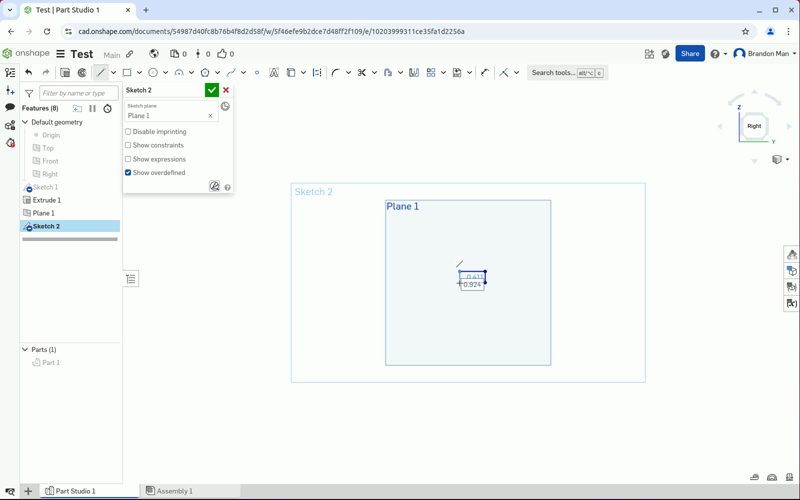
scroll(6)
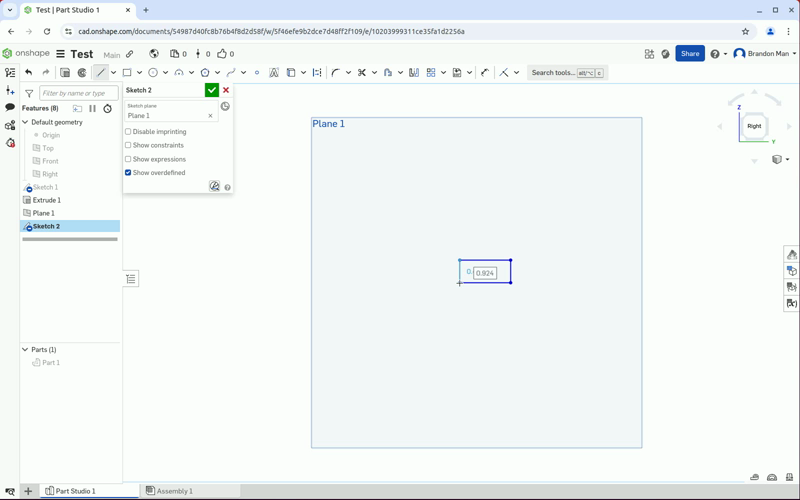
key_up(shift)
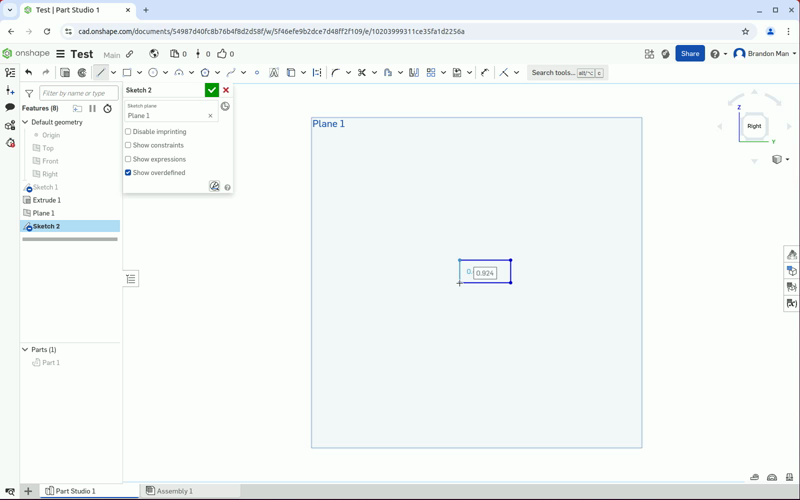
click(459, 282)
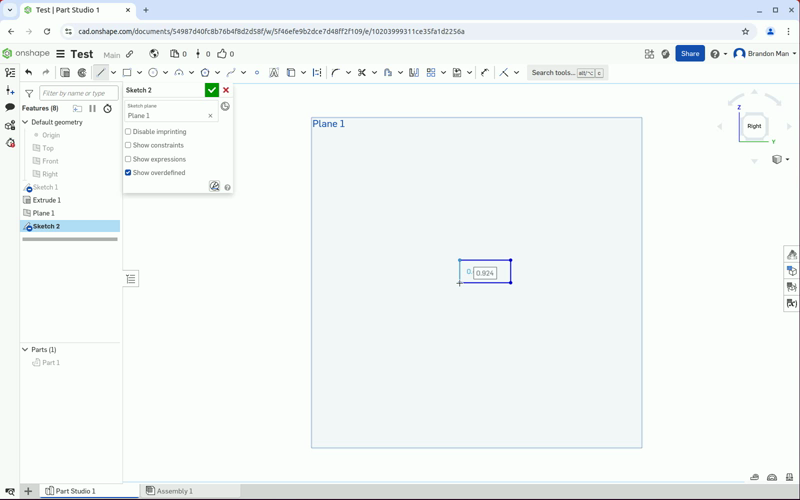
scroll(-6)
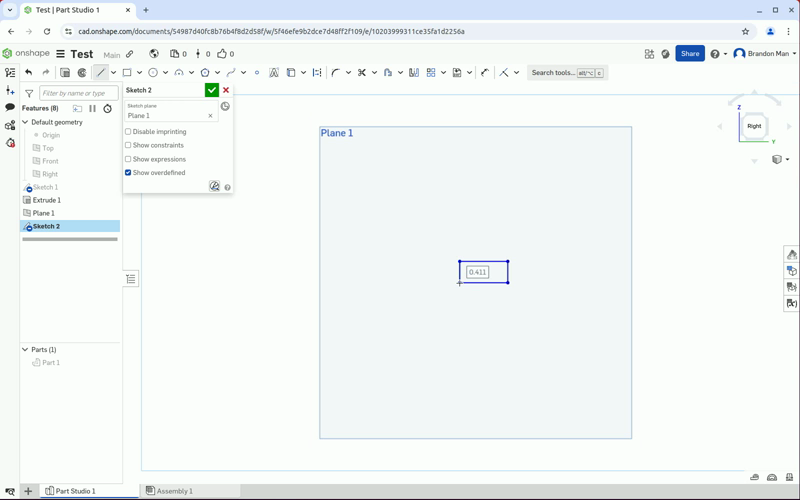
scroll(-6)
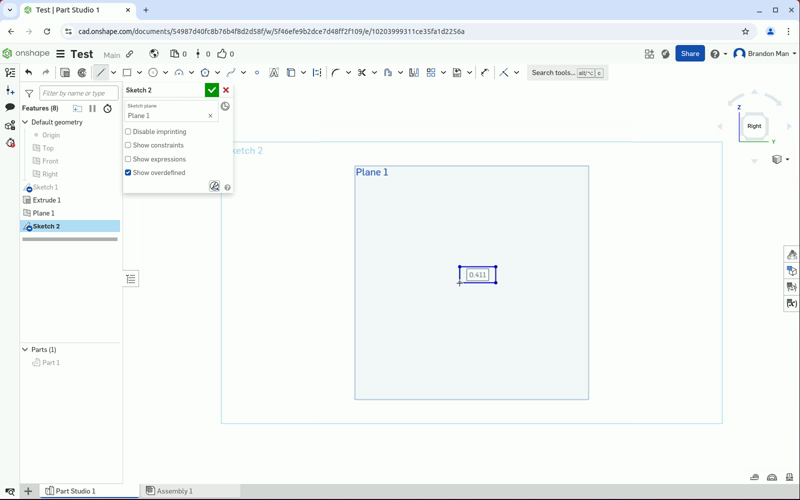
scroll(-6)
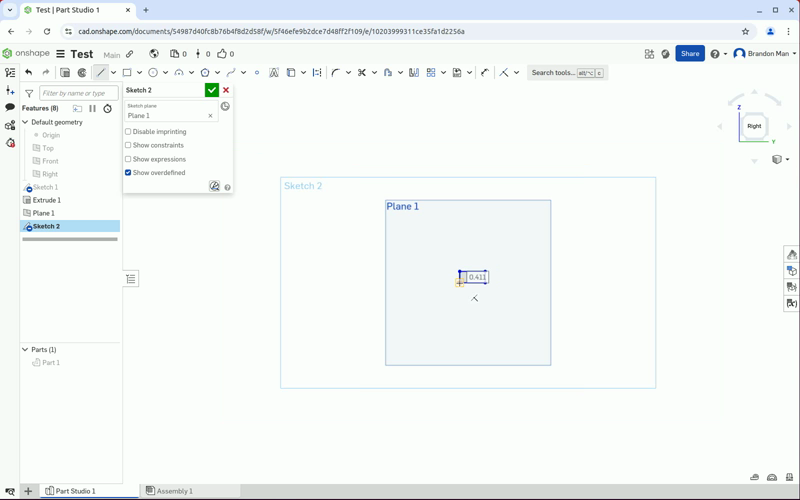
scroll(-6)
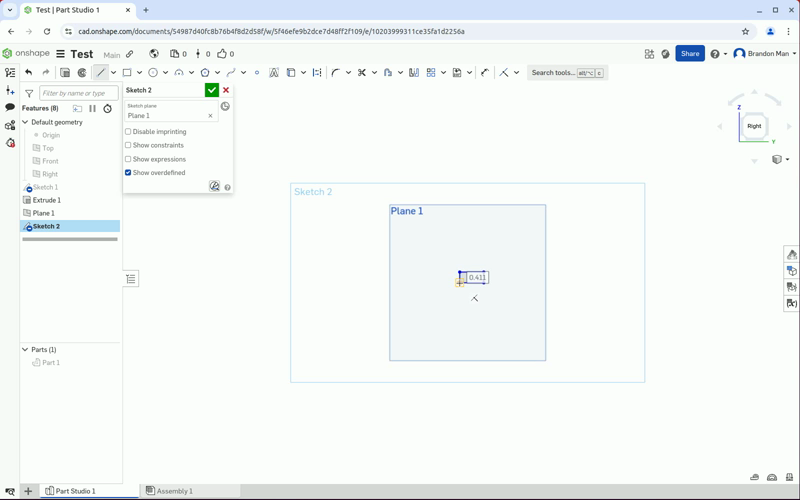
scroll(-6)
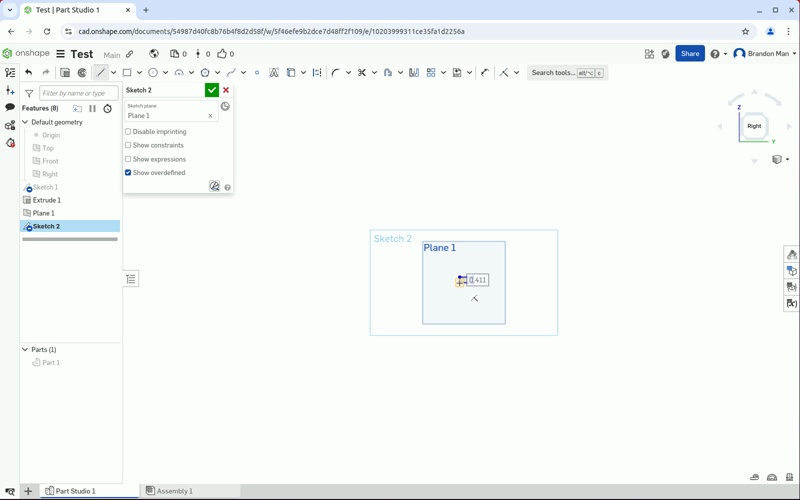
scroll(-6)
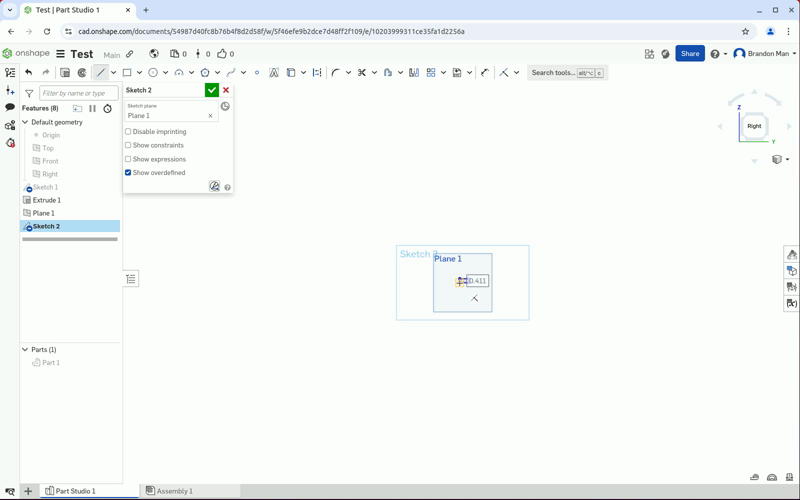
scroll(-6)
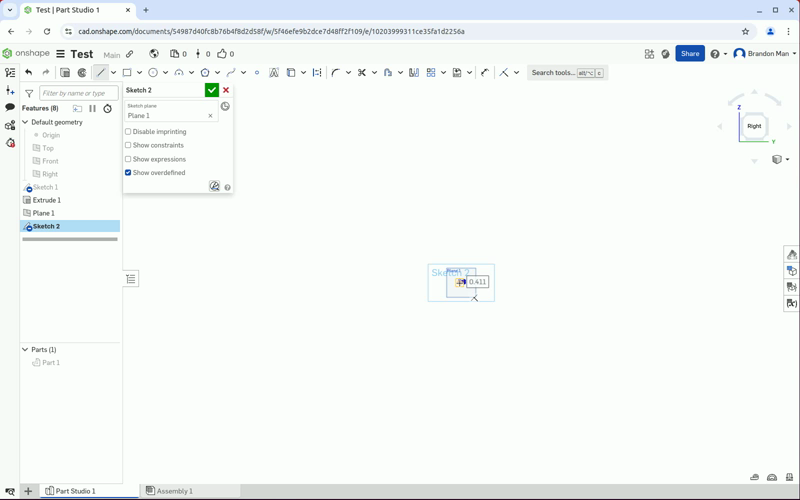
key(esc)
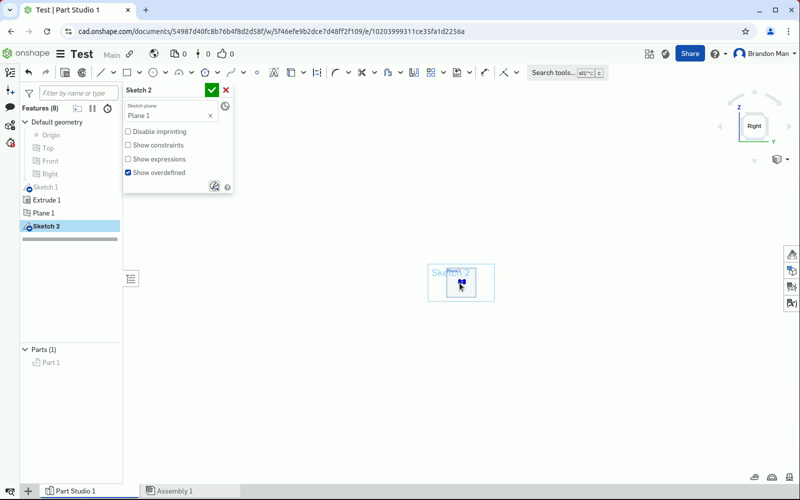
mouse_move(463, 281)
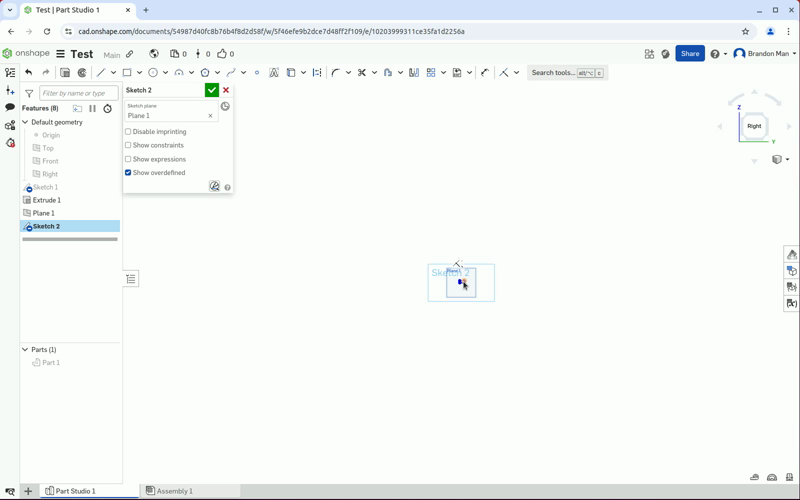
scroll(6)
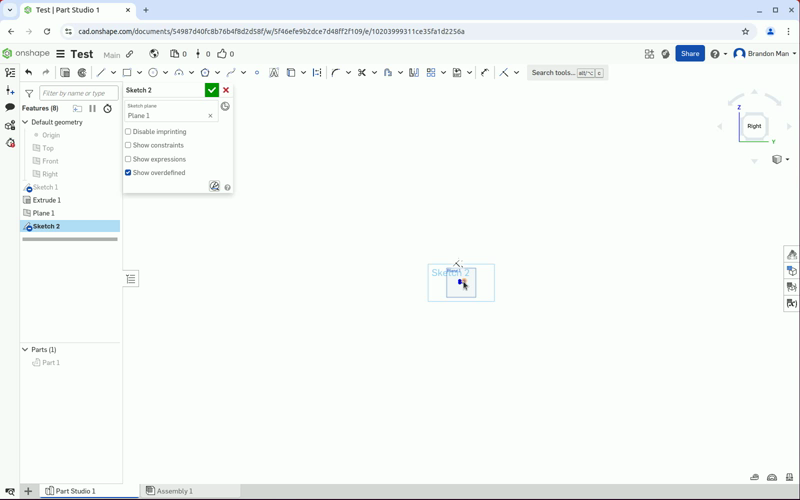
scroll(6)
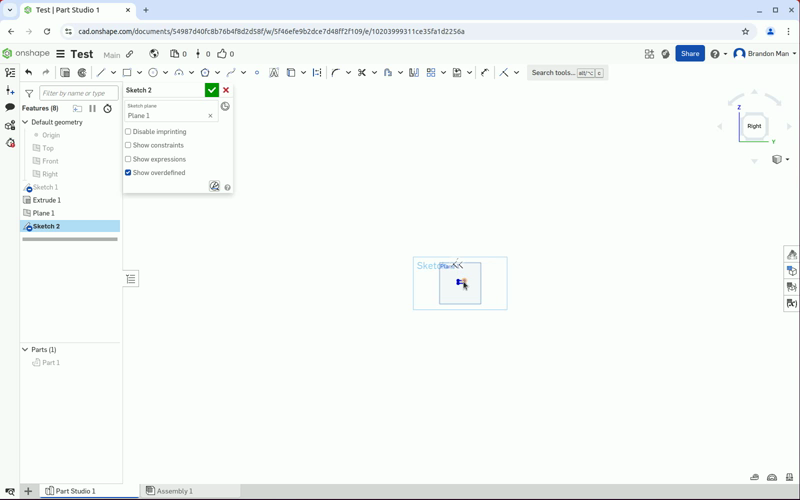
scroll(6)
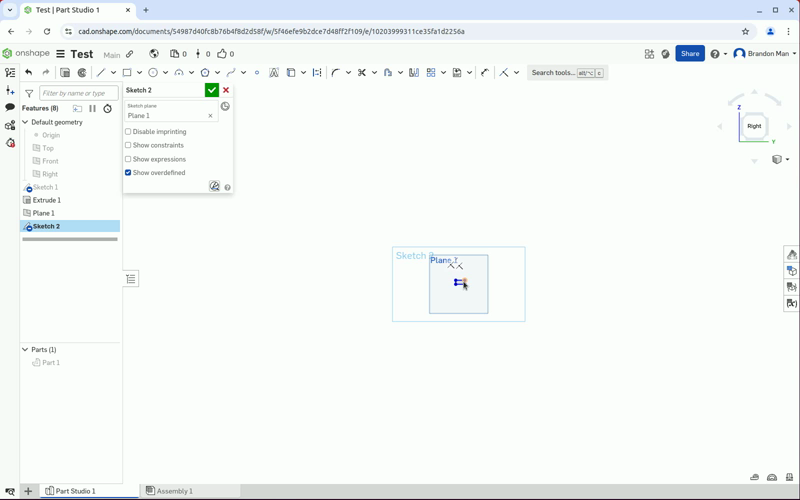
scroll(6)
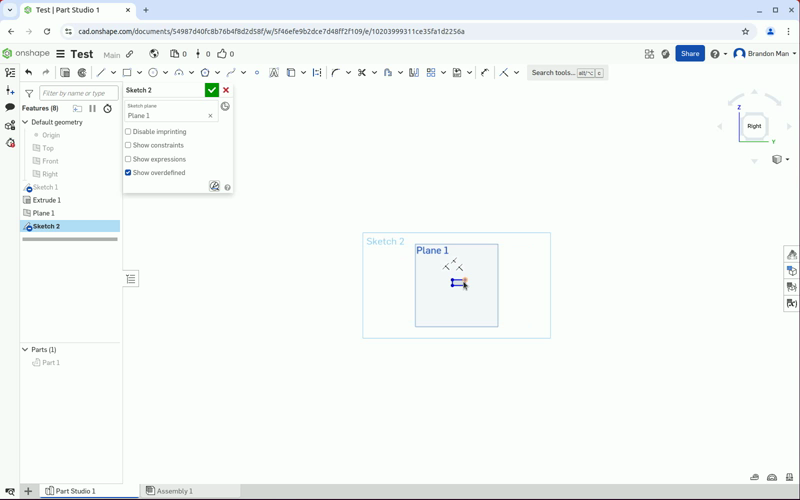
scroll(6)
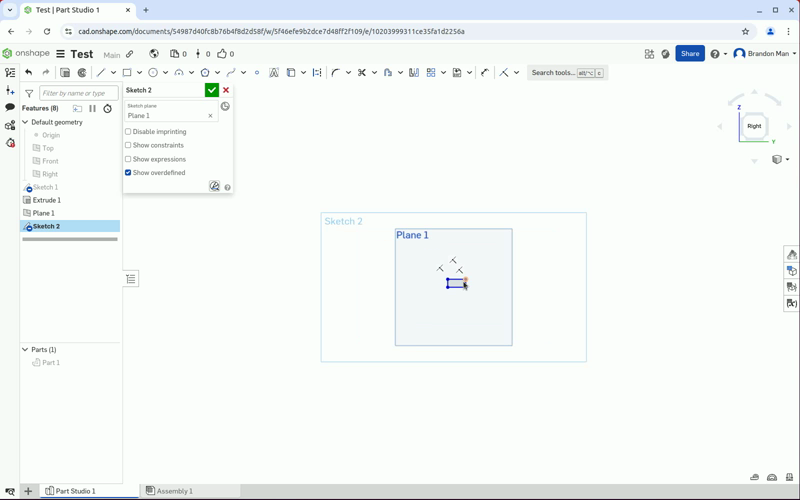
scroll(6)
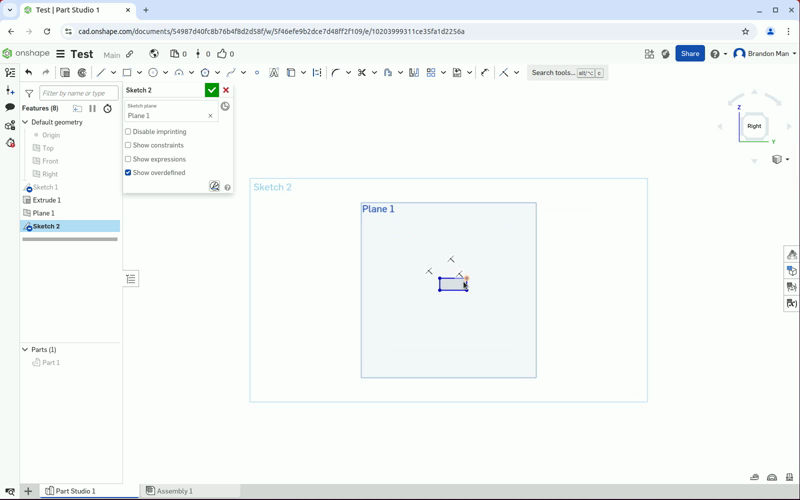
scroll(6)
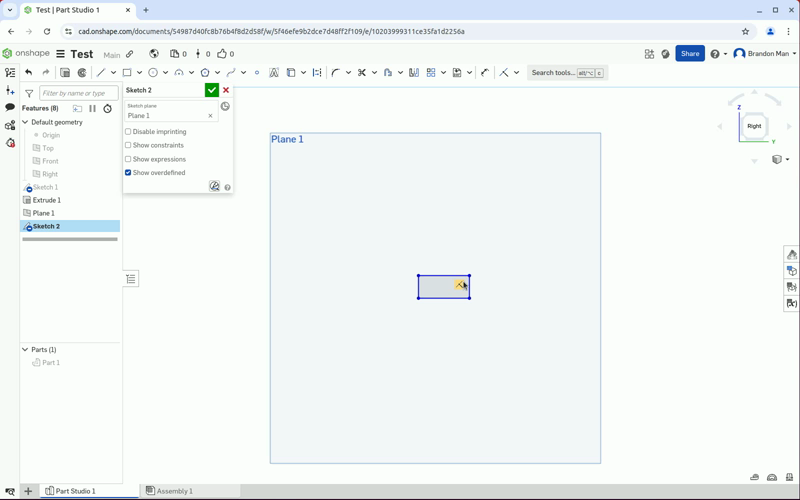
click(463, 281)
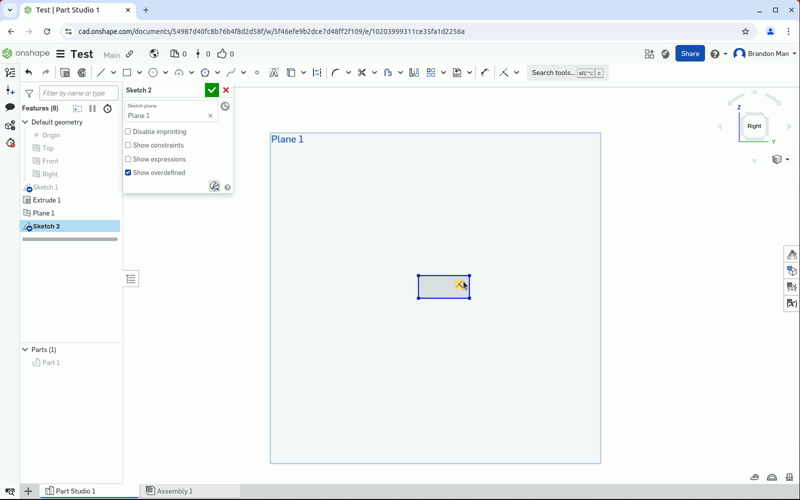
scroll(-6)
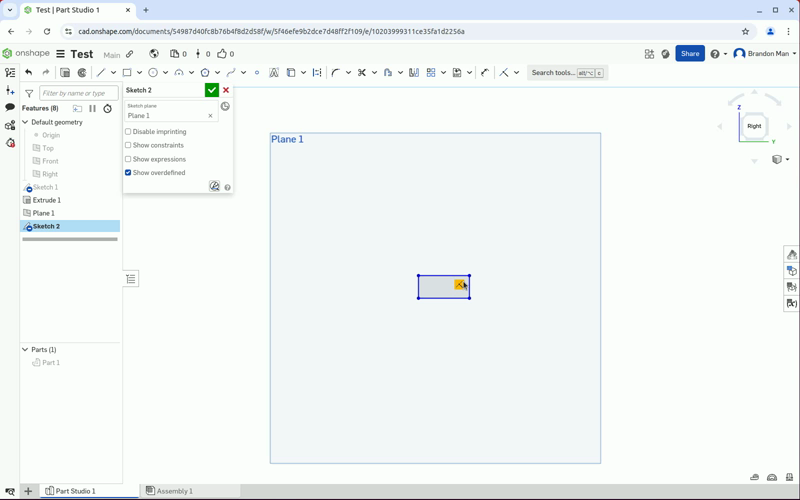
scroll(-6)
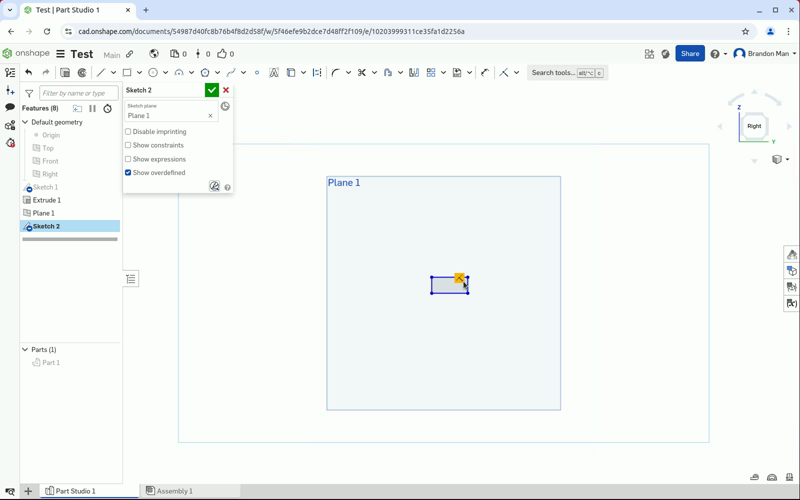
scroll(-6)
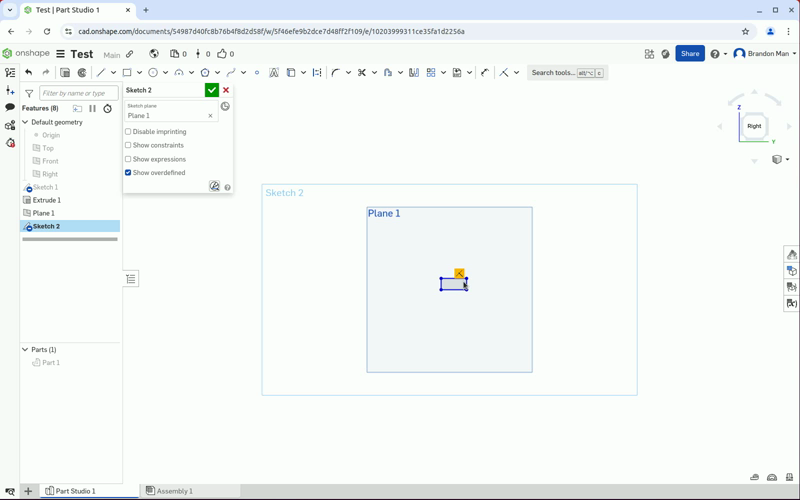
scroll(-6)
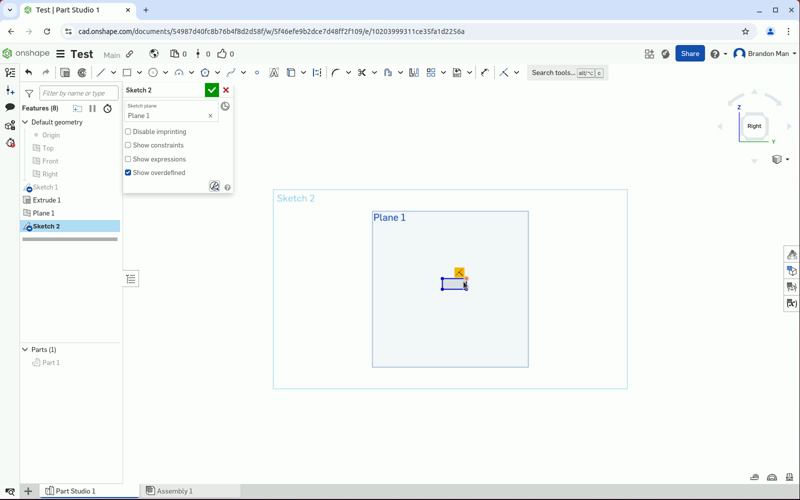
scroll(-6)
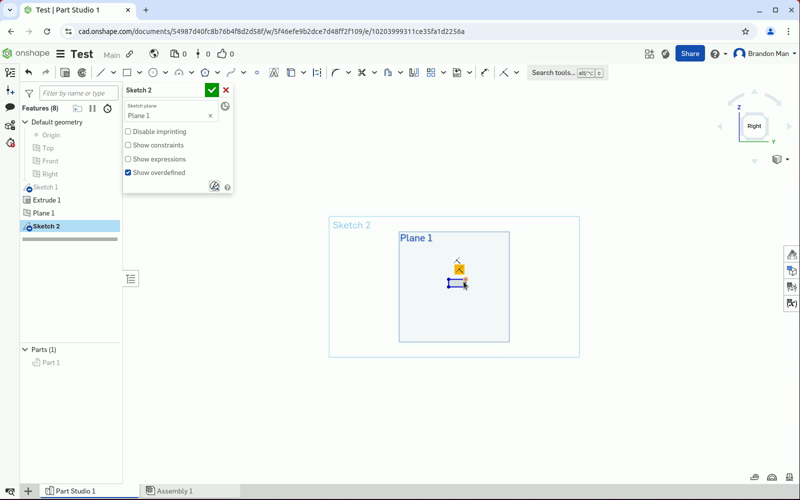
scroll(-6)
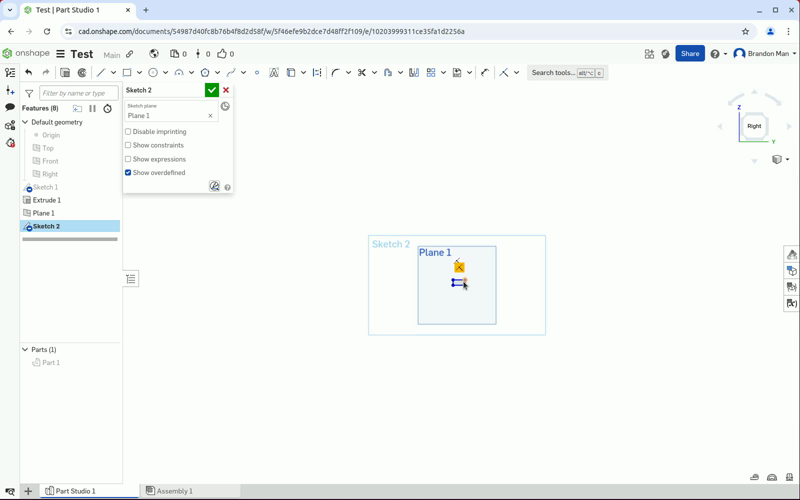
scroll(-6)
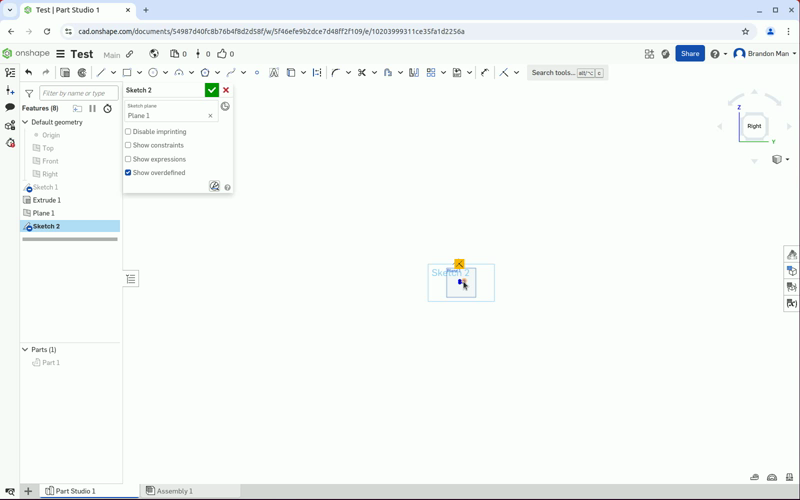
mouse_move(73, 352)
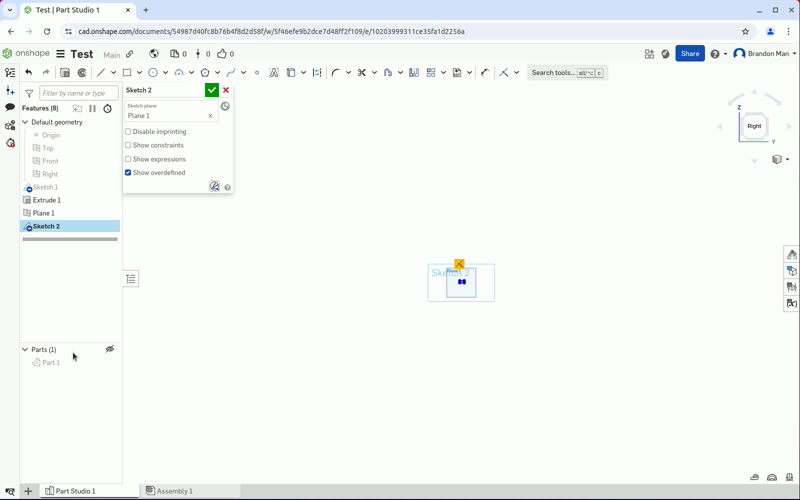
key(shift+y)
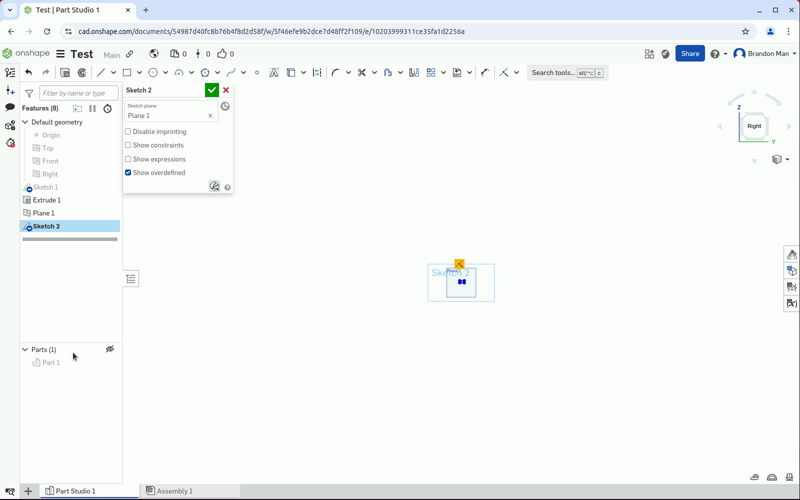
key(shift+e)
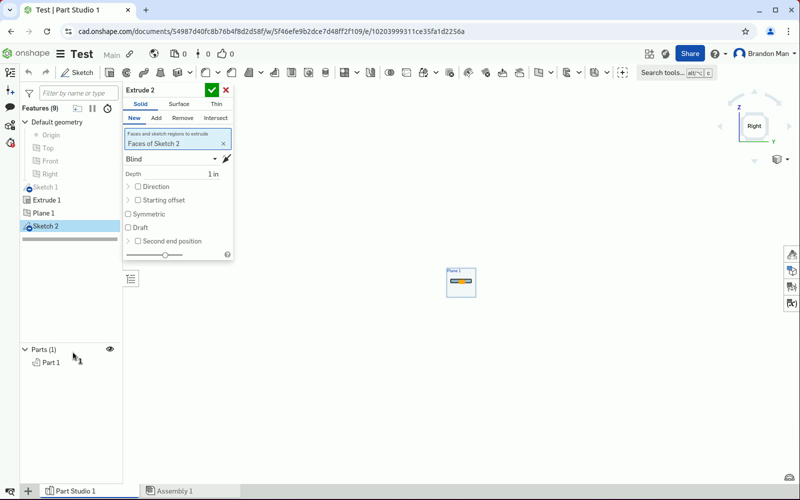
mouse_move(143, 106)
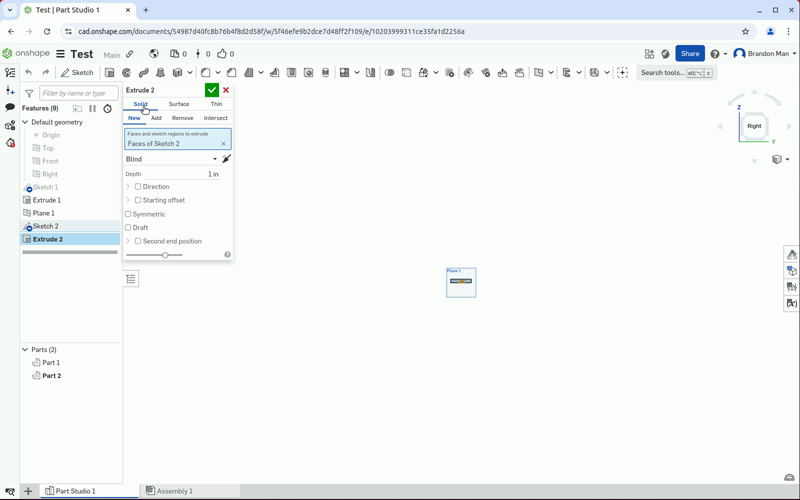
click(143, 106)
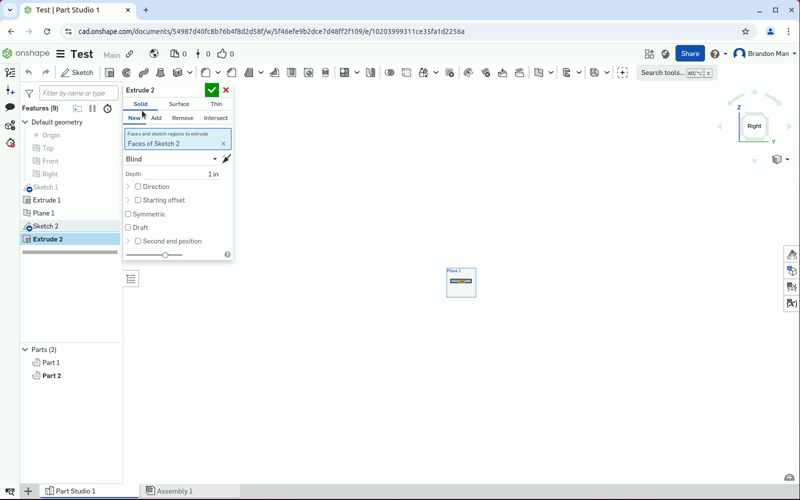
mouse_move(137, 120)
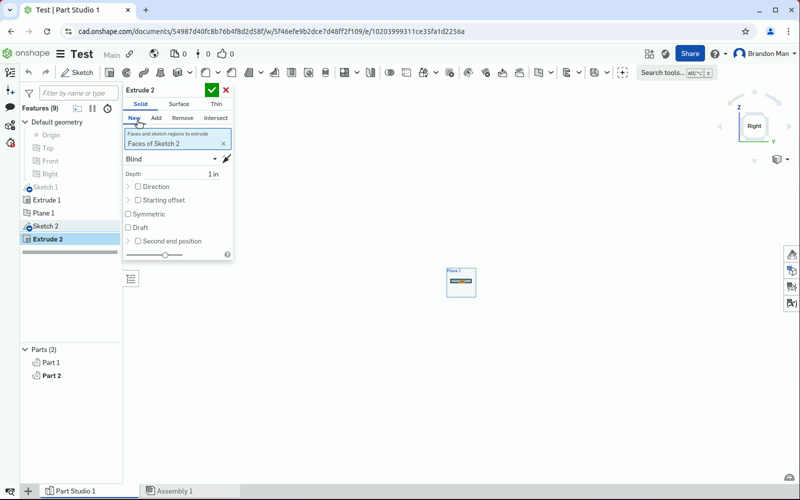
click(137, 120)
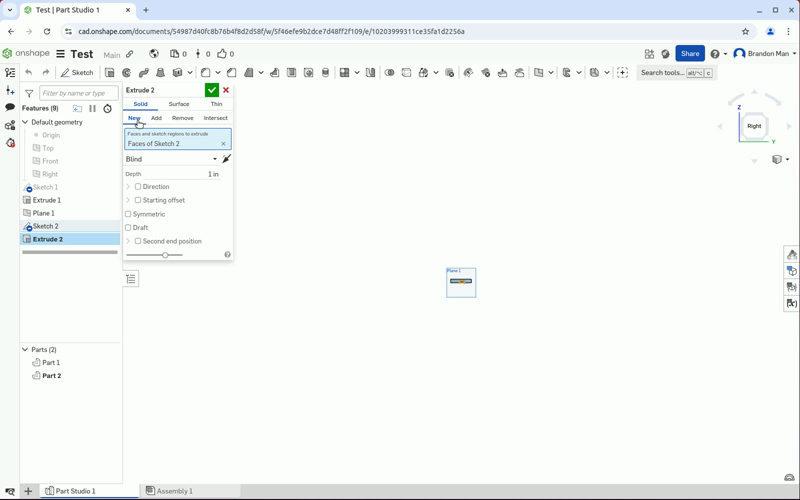
key(tab, 4)
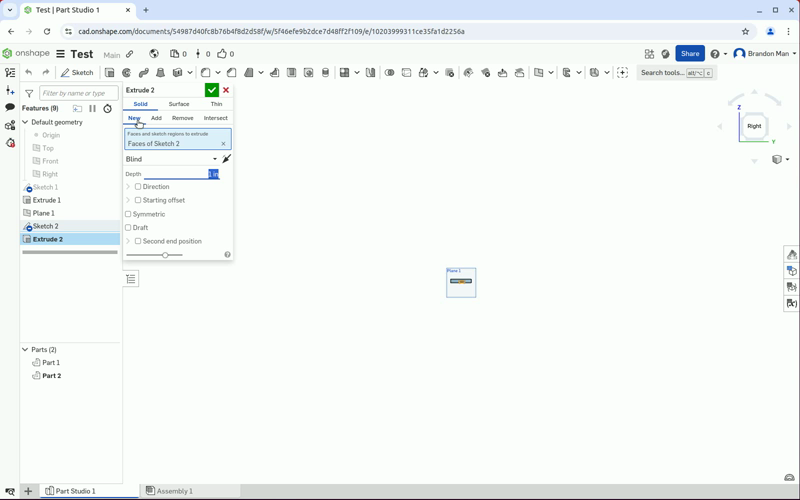
text(0.722)
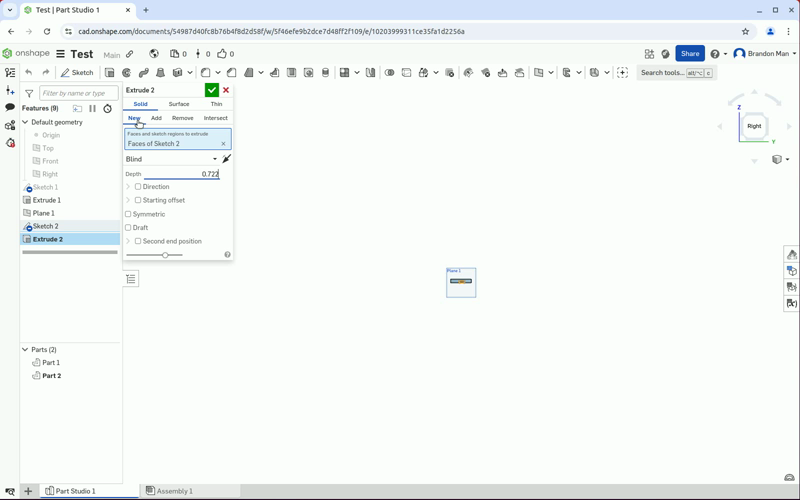
key(enter)
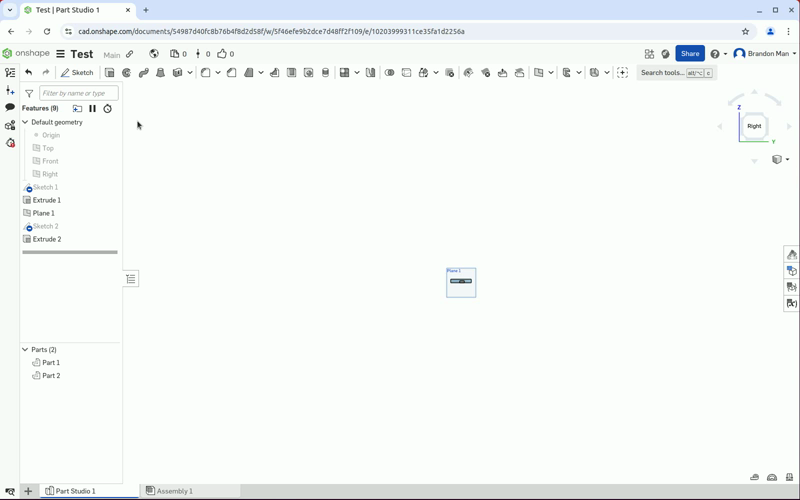
key(shift+h)
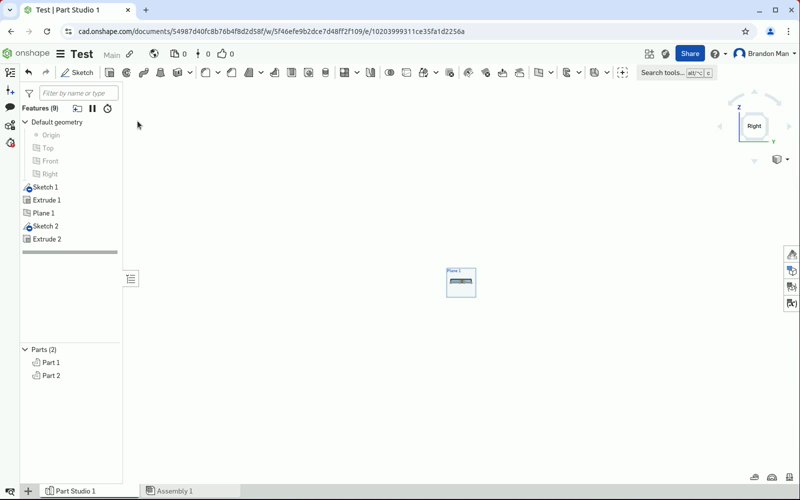
key(shift+h)
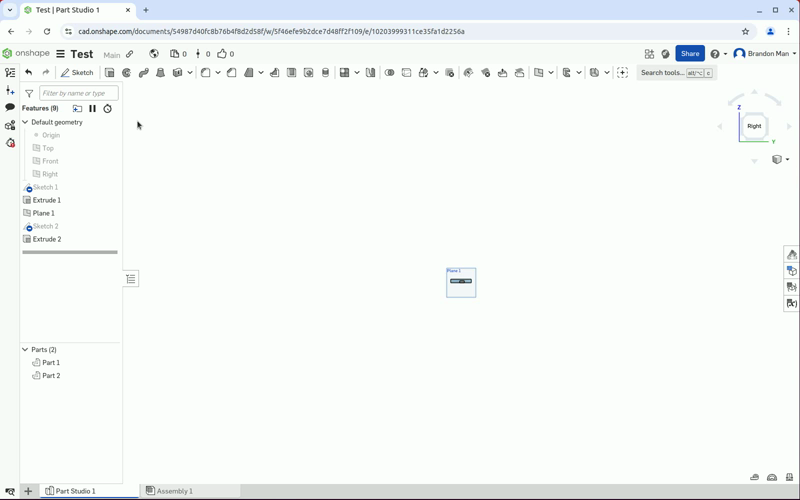
mouse_move(73, 189)
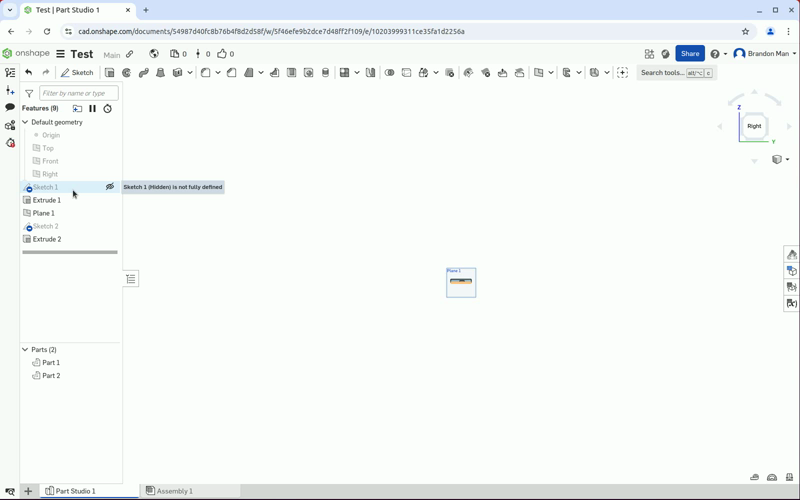
click(73, 189)
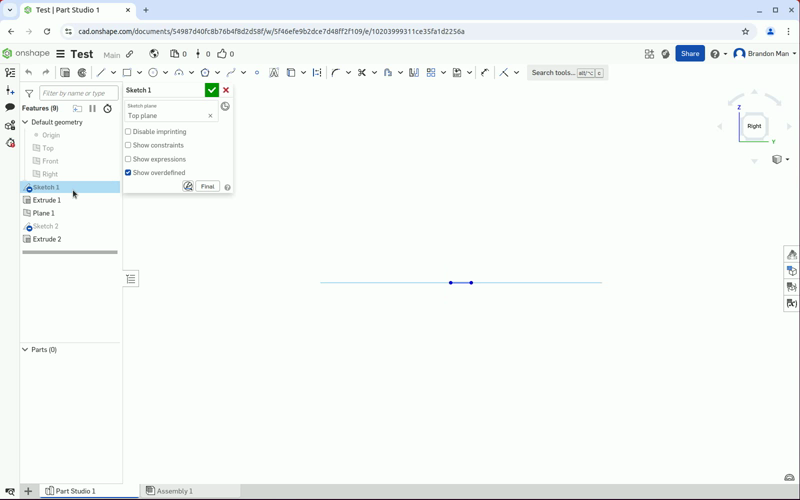
mouse_move(229, 92)
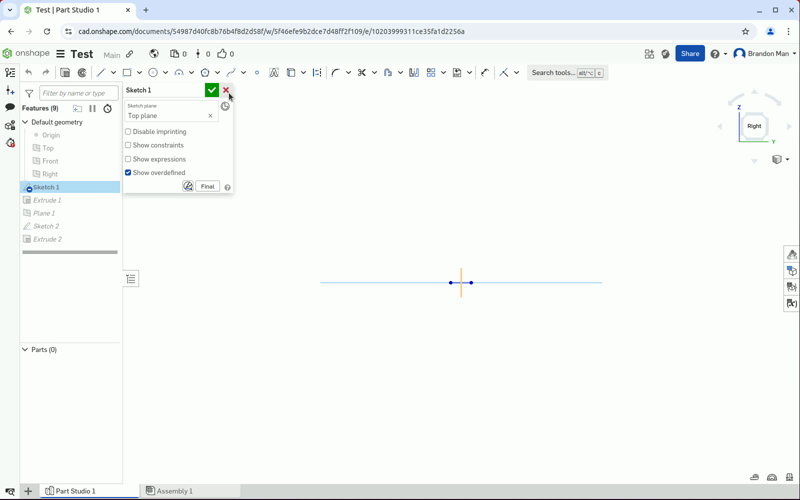
click(229, 92)
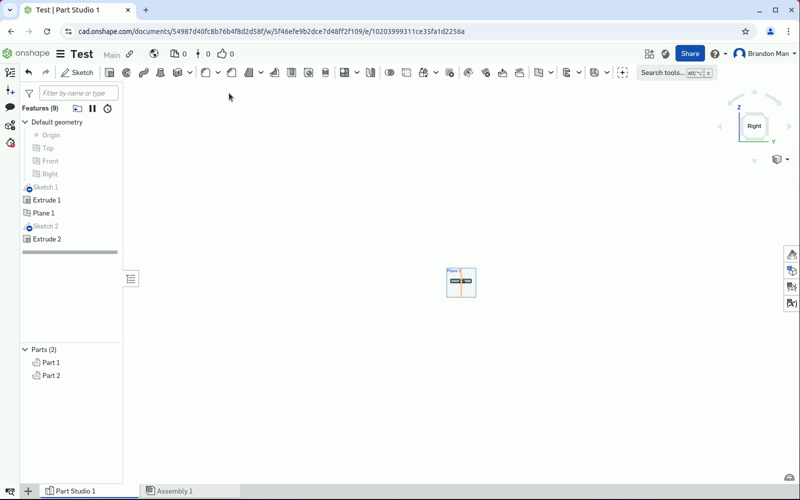
mouse_move(541, 75)
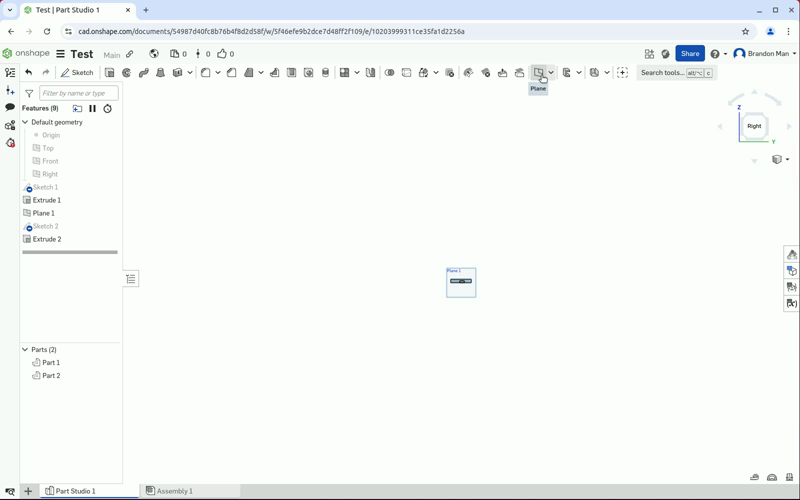
click(541, 75)
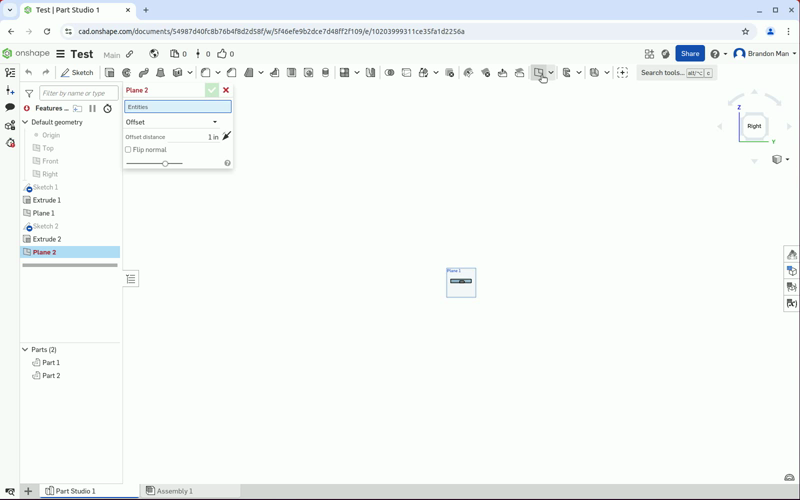
mouse_move(73, 176)
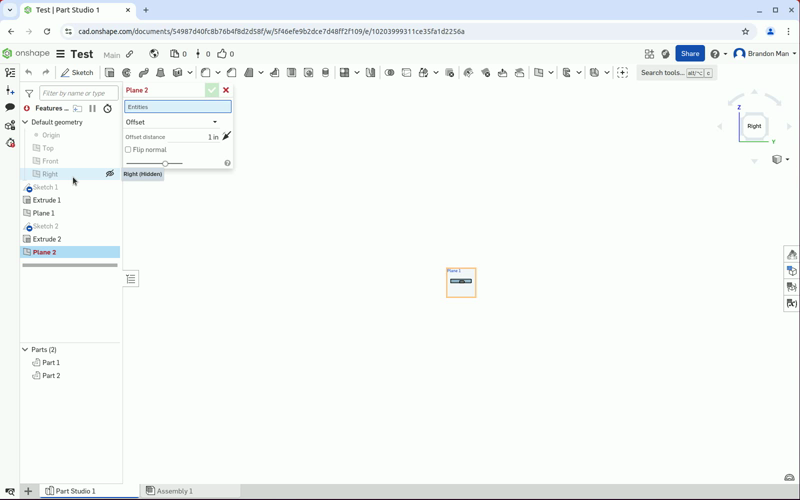
click(73, 176)
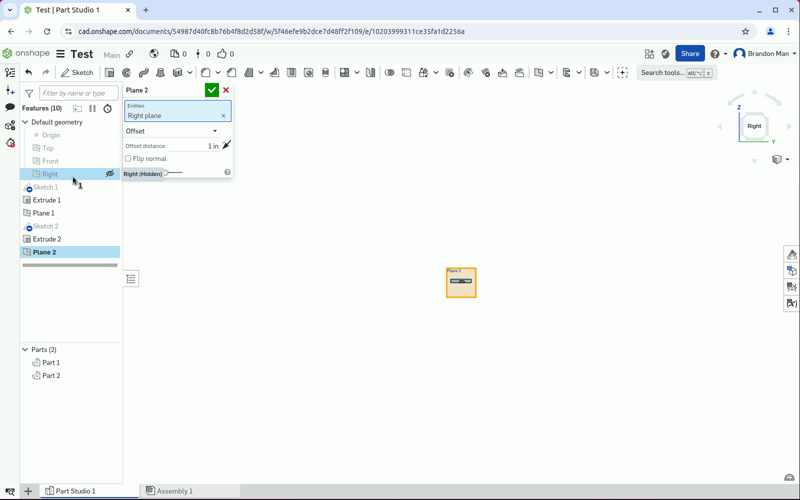
key(tab, 2)
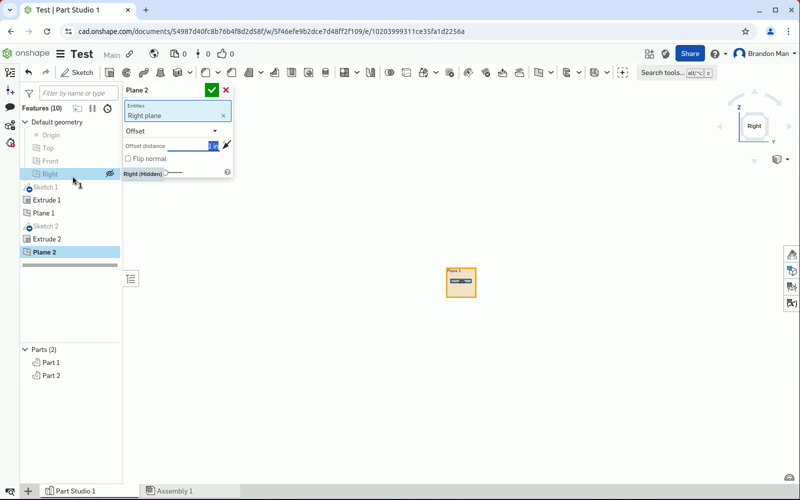
text(22.4)
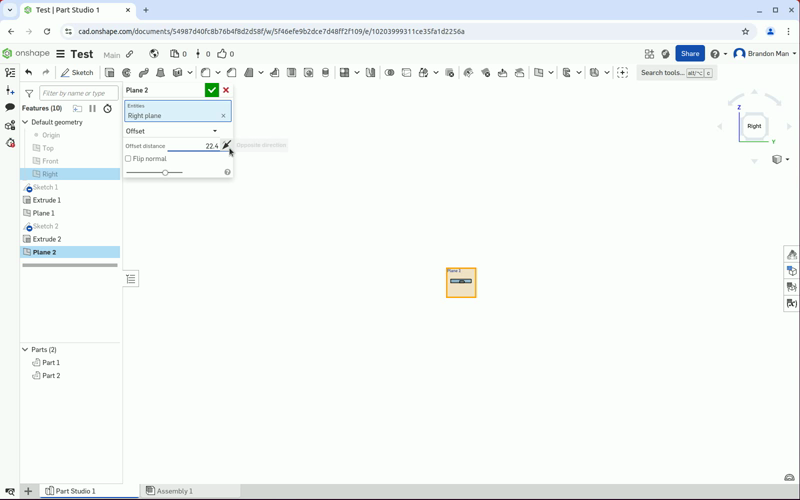
mouse_move(229, 147)
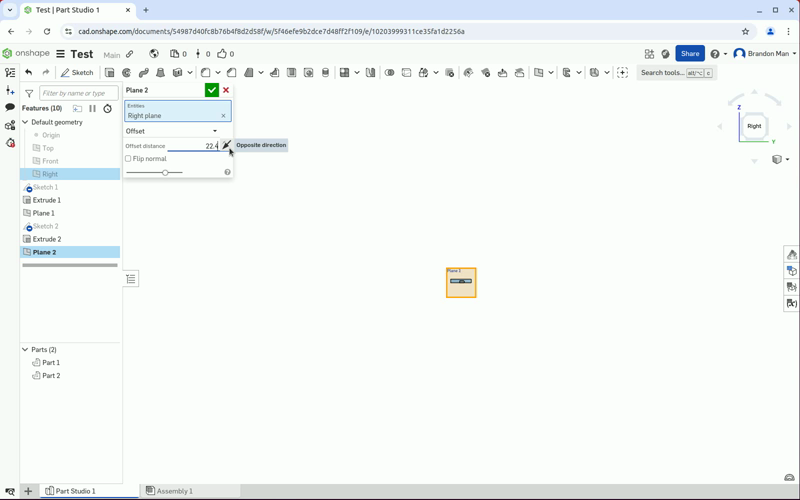
click(229, 147)
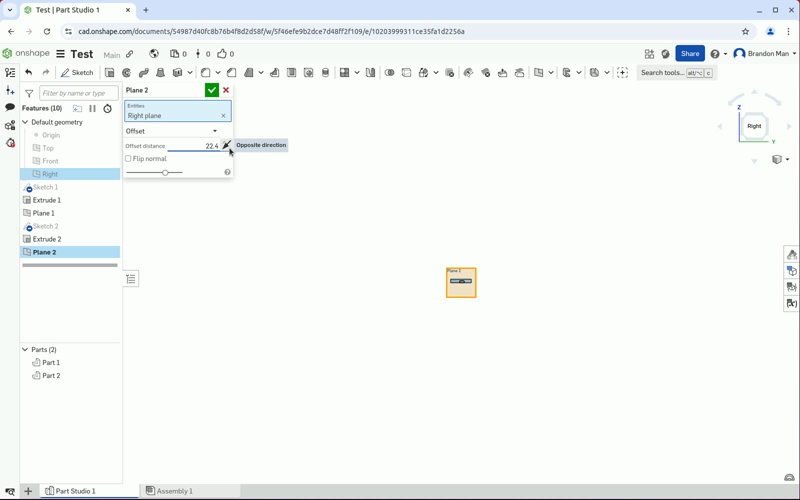
key(enter, 2)
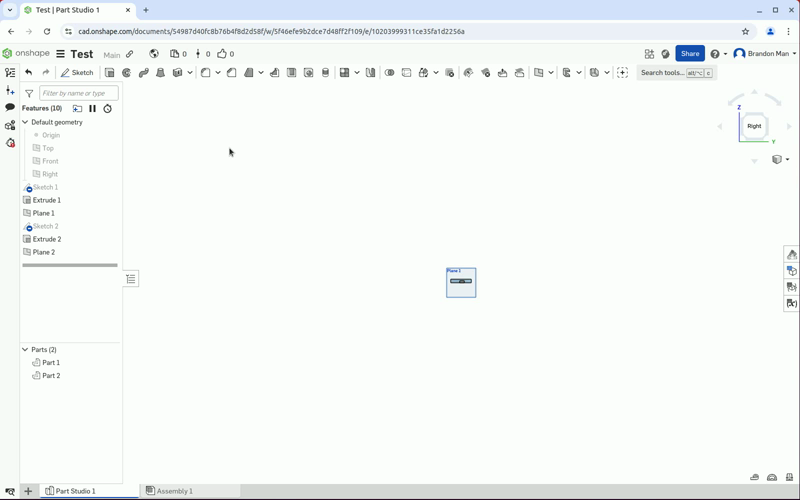
key(shift+s)
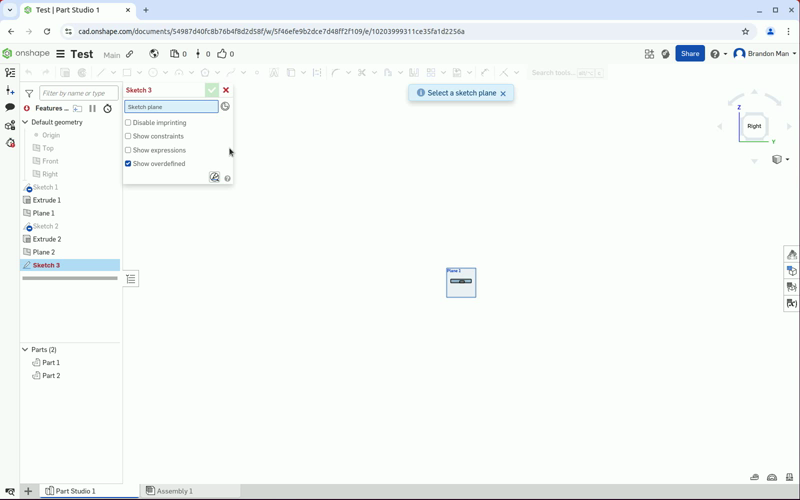
mouse_move(73, 254)
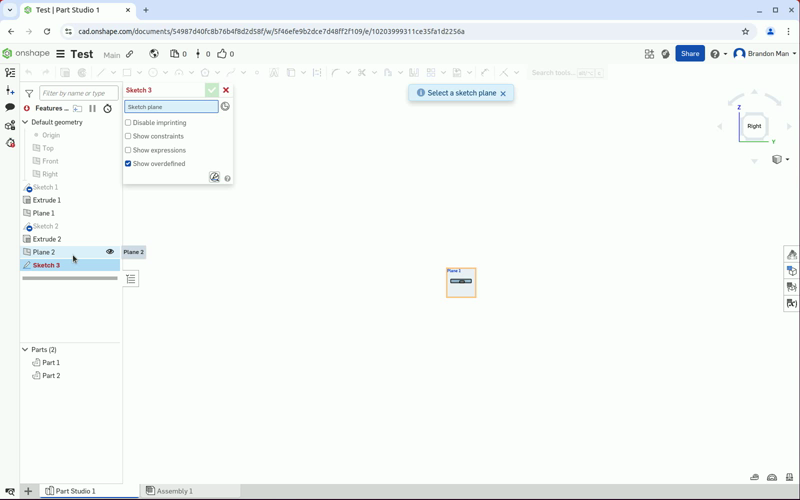
click(73, 254)
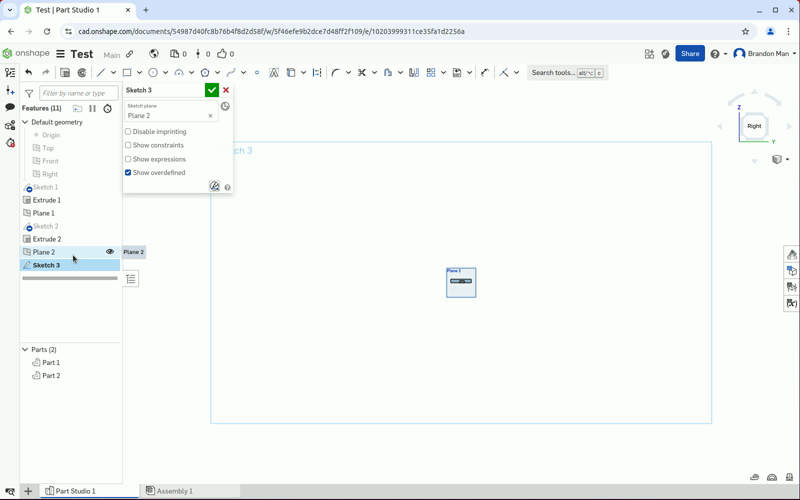
mouse_move(73, 352)
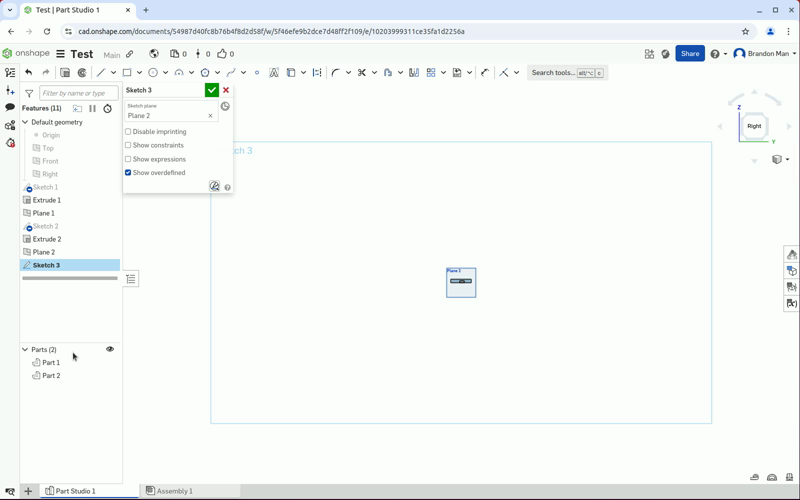
key(y)
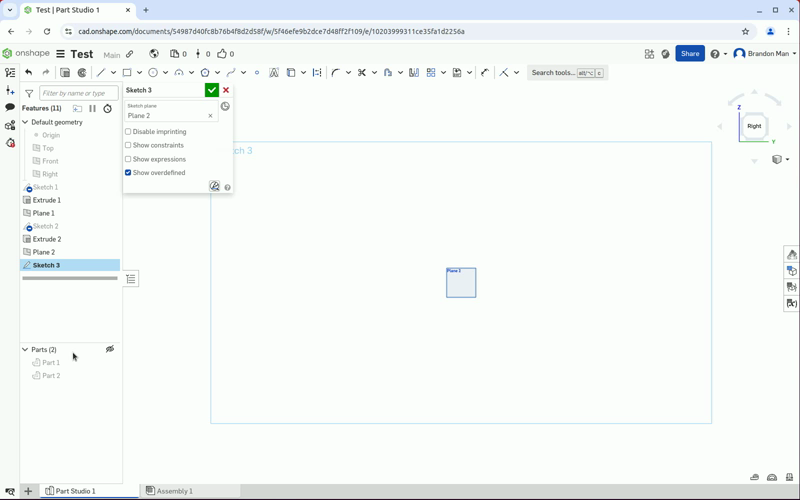
key(l)
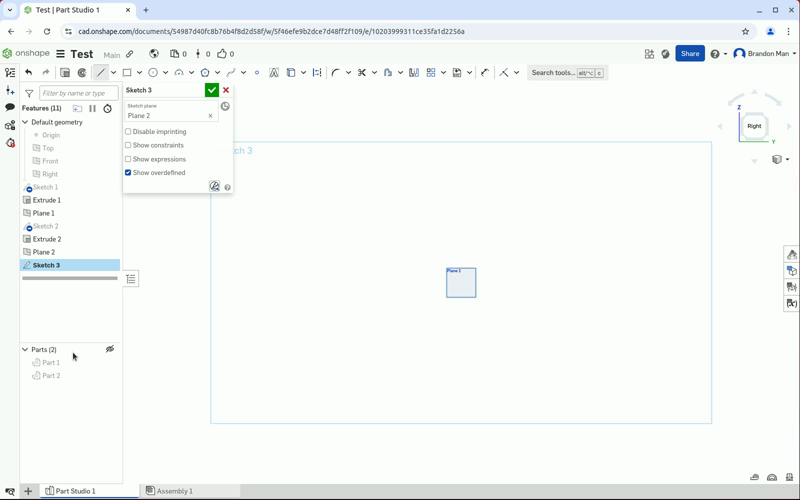
key_down(shift)
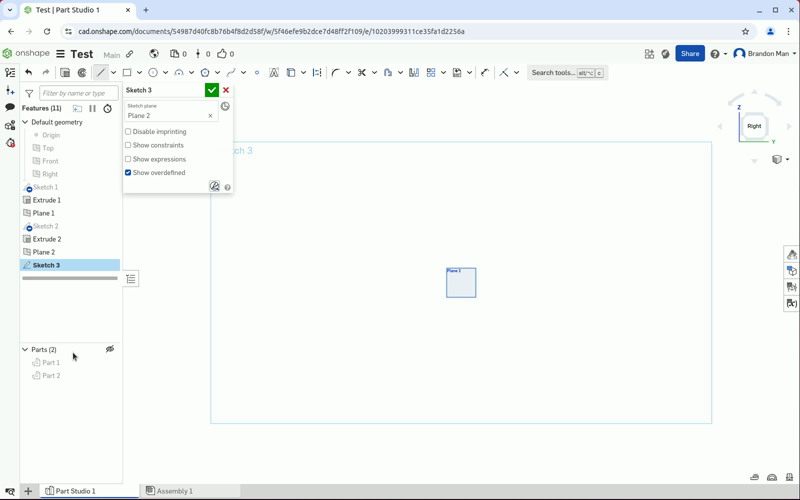
mouse_move(458, 282)
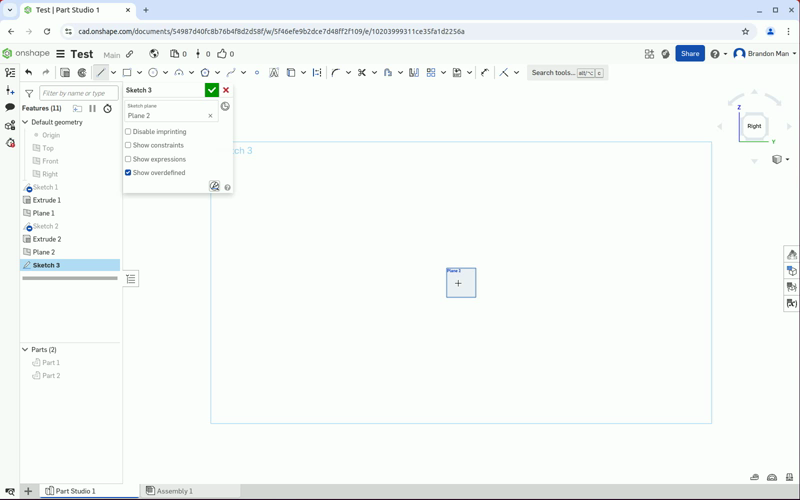
click(458, 282)
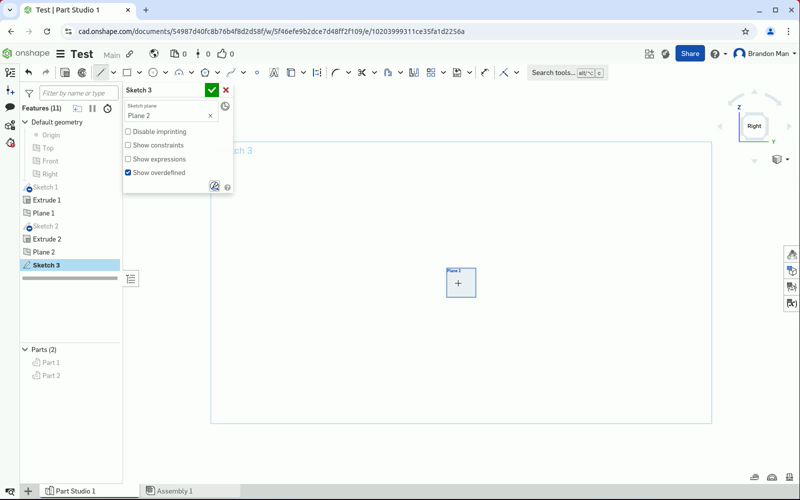
key_up(shift)
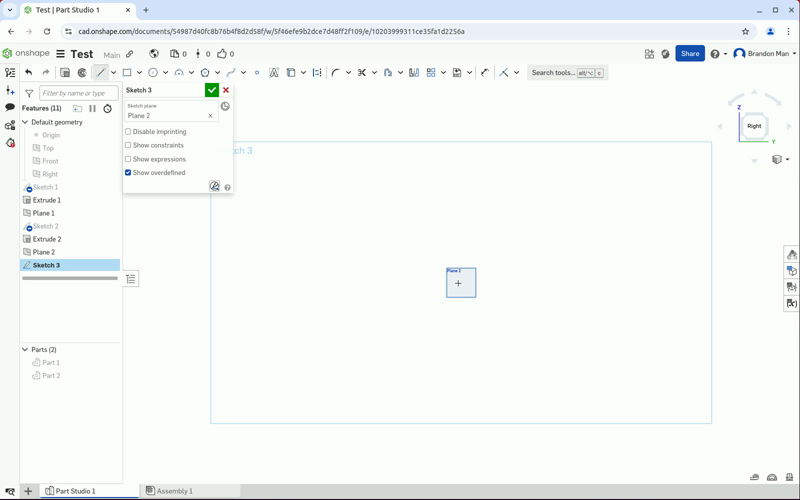
key_down(shift)
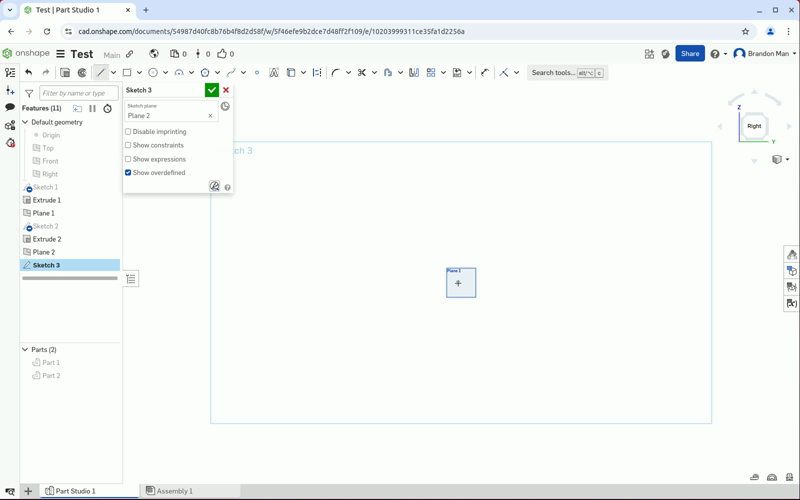
mouse_move(488, 282)
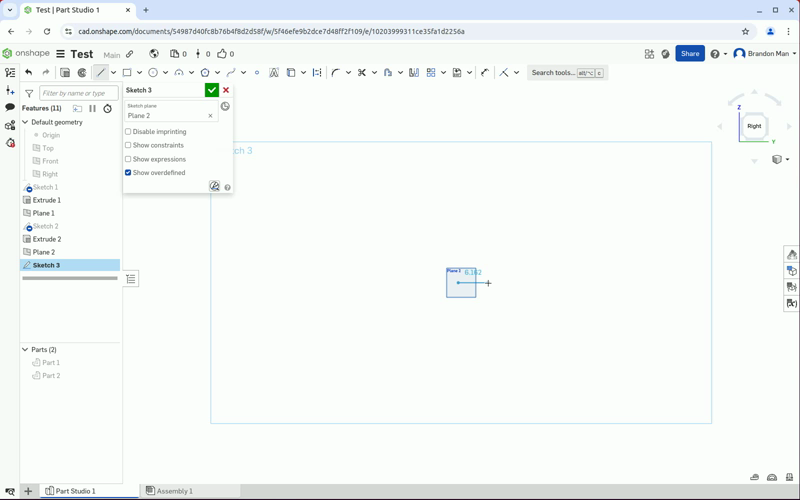
mouse_move(462, 282)
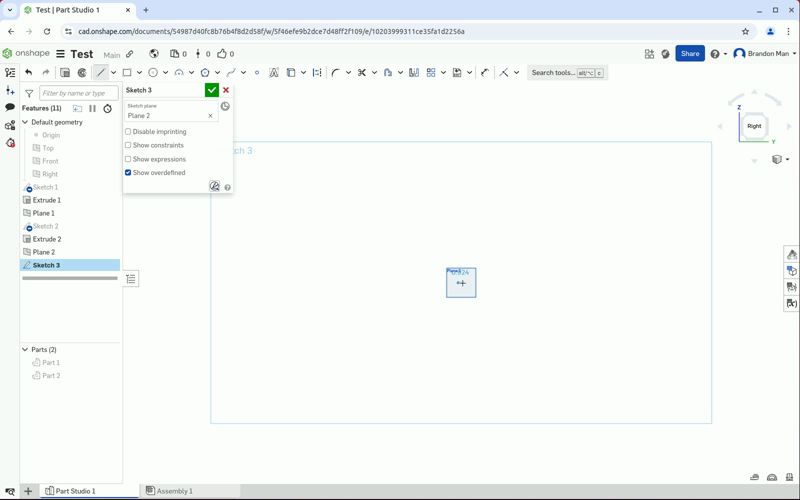
scroll(6)
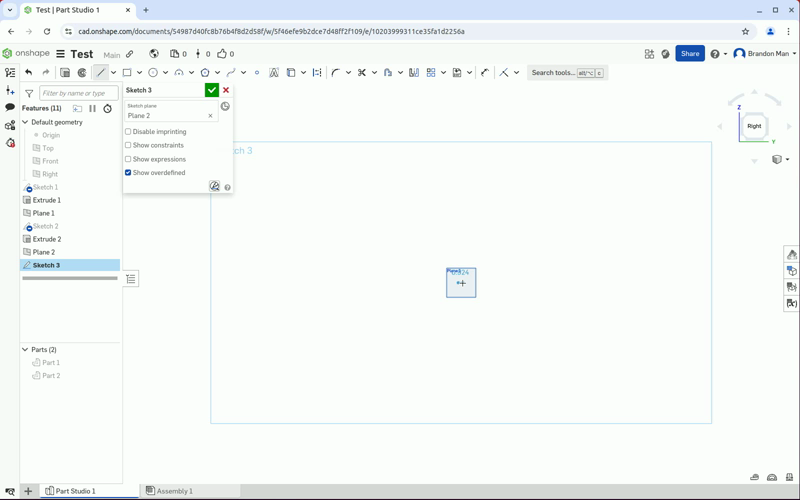
scroll(6)
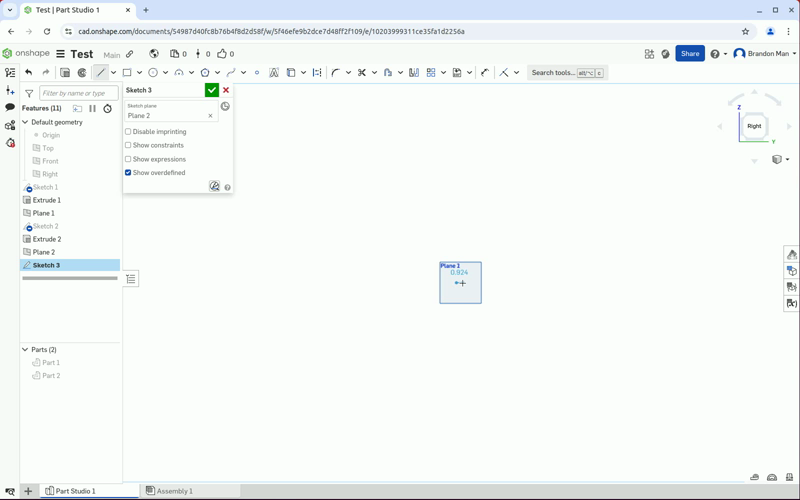
scroll(6)
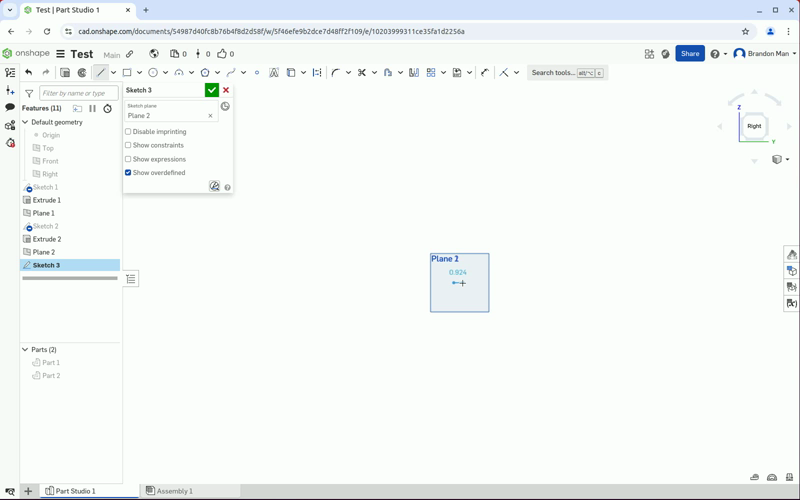
scroll(6)
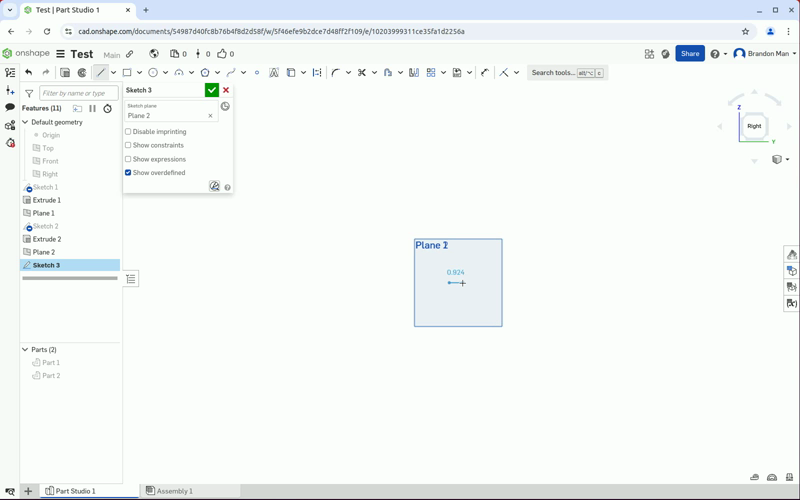
scroll(6)
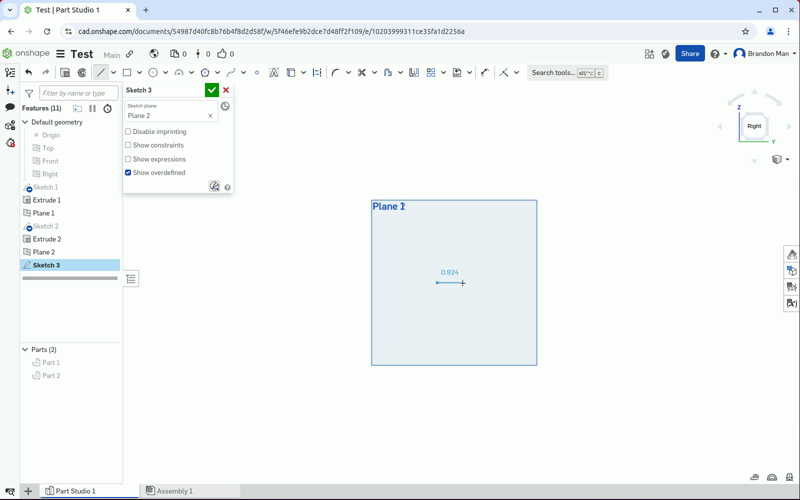
scroll(6)
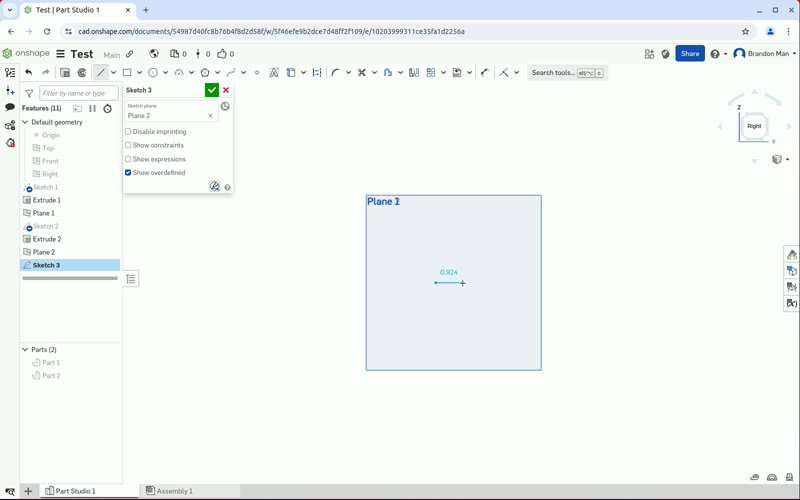
scroll(6)
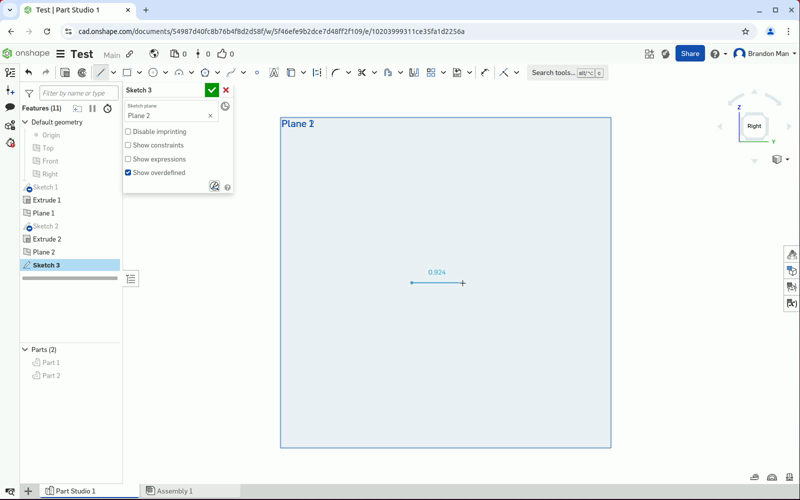
click(462, 282)
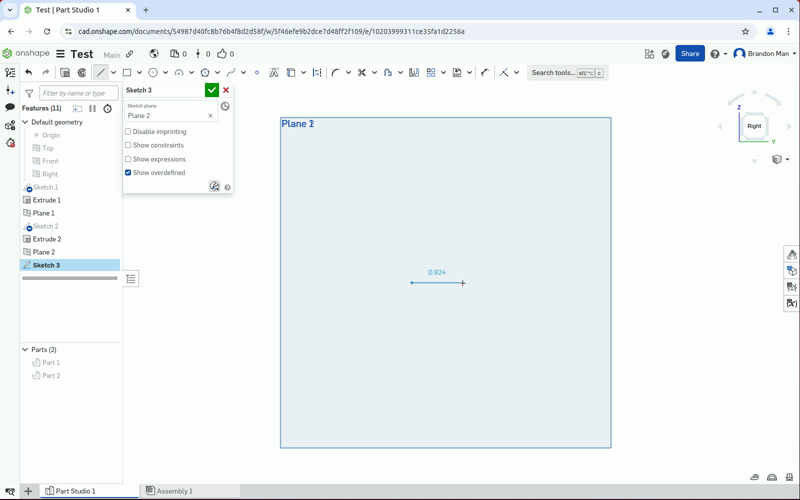
scroll(-6)
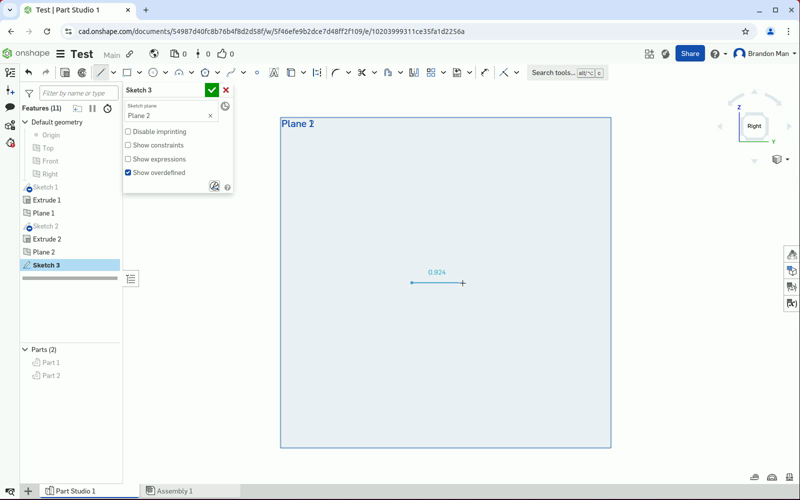
scroll(-6)
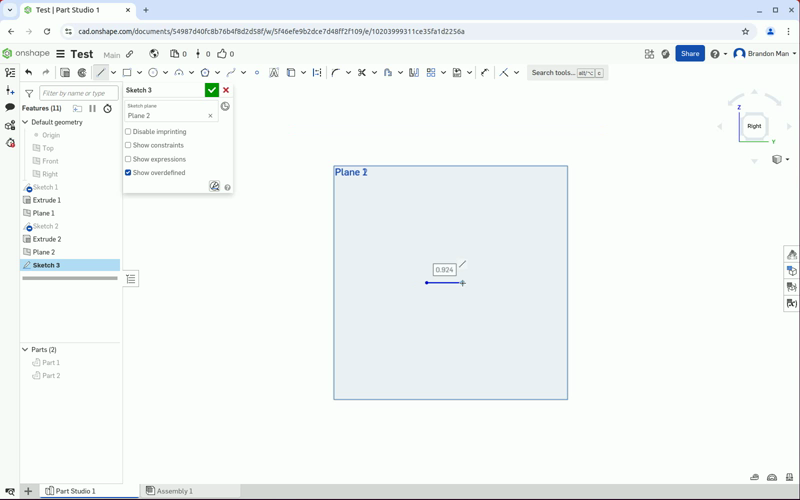
scroll(-6)
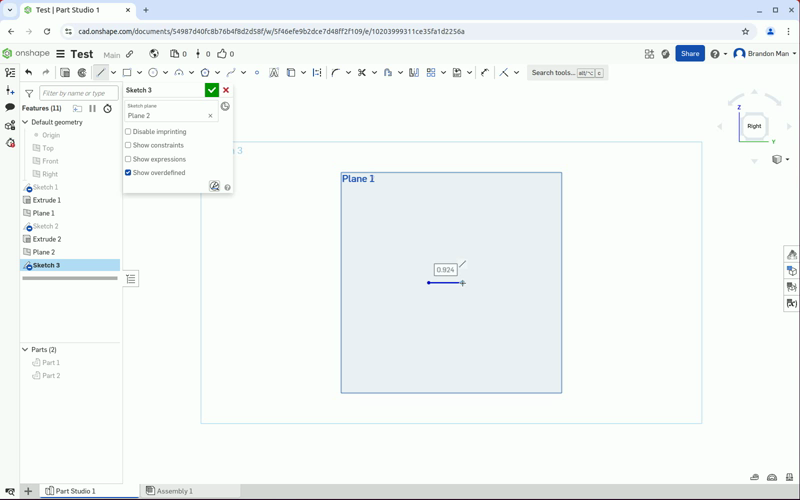
scroll(-6)
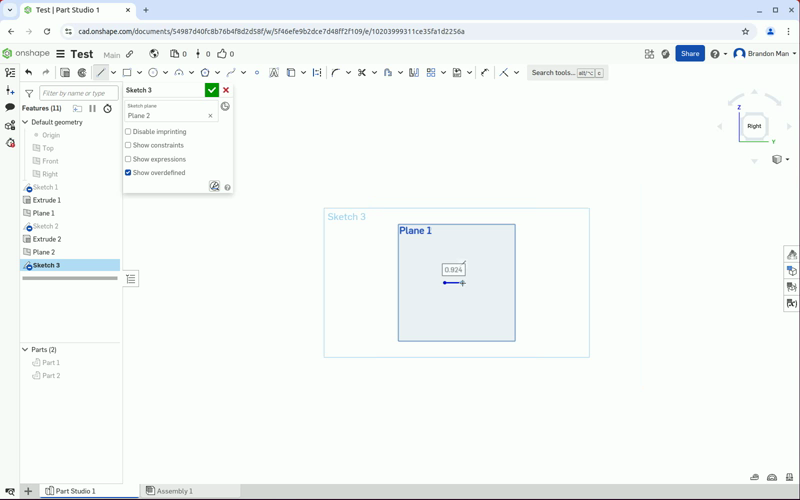
scroll(-6)
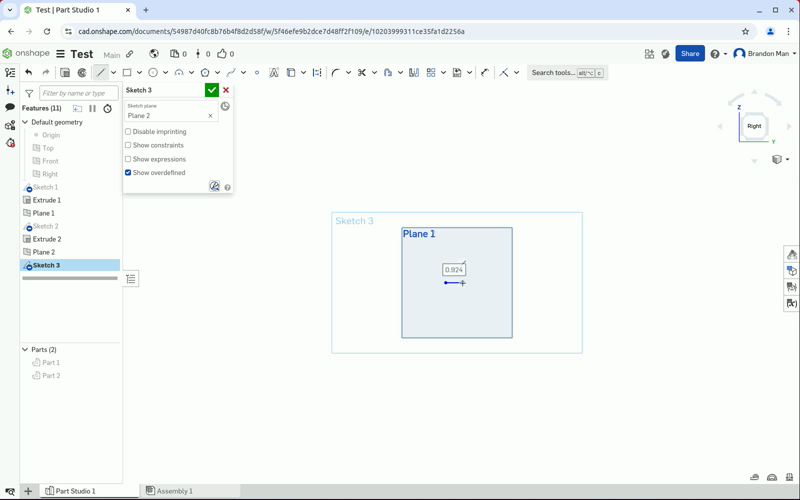
scroll(-6)
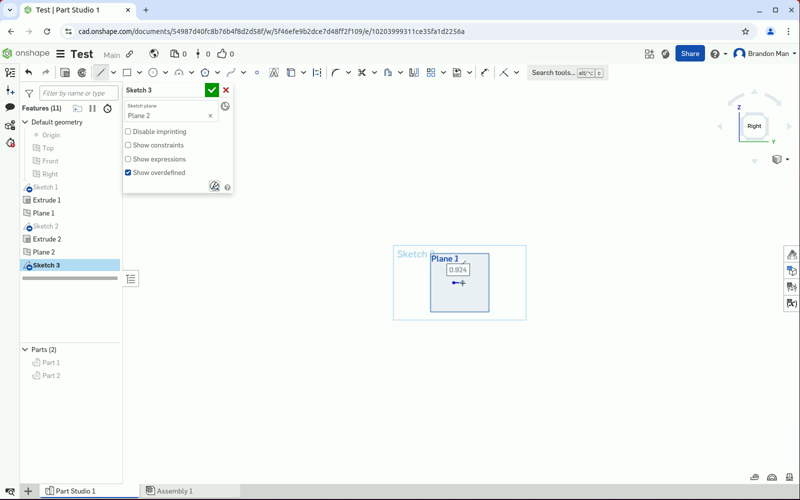
scroll(-6)
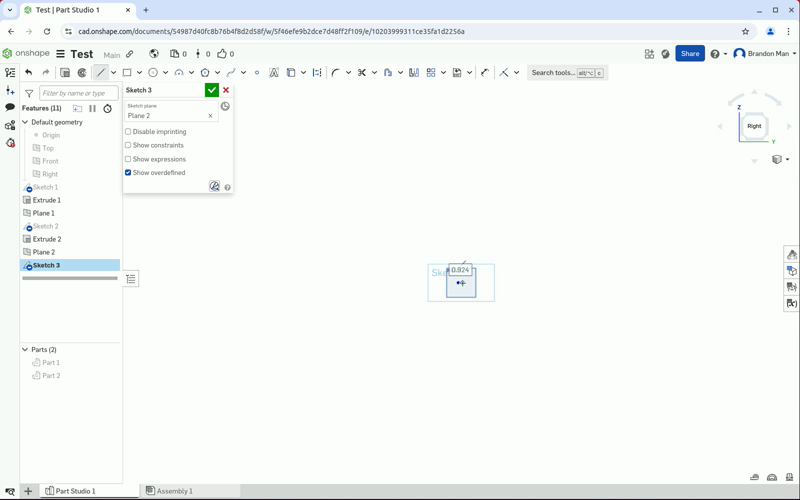
key_up(shift)
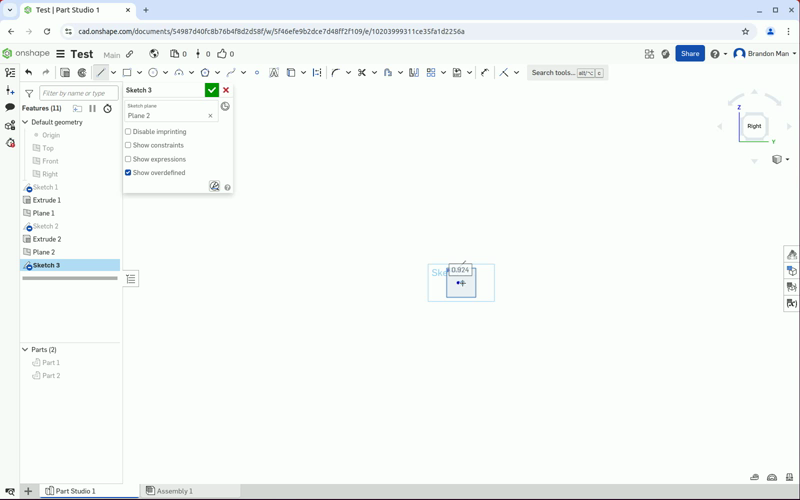
key_down(shift)
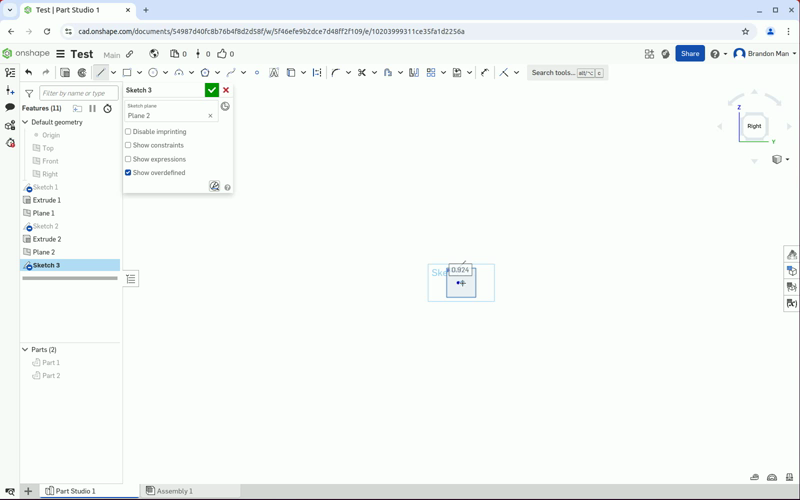
mouse_move(492, 282)
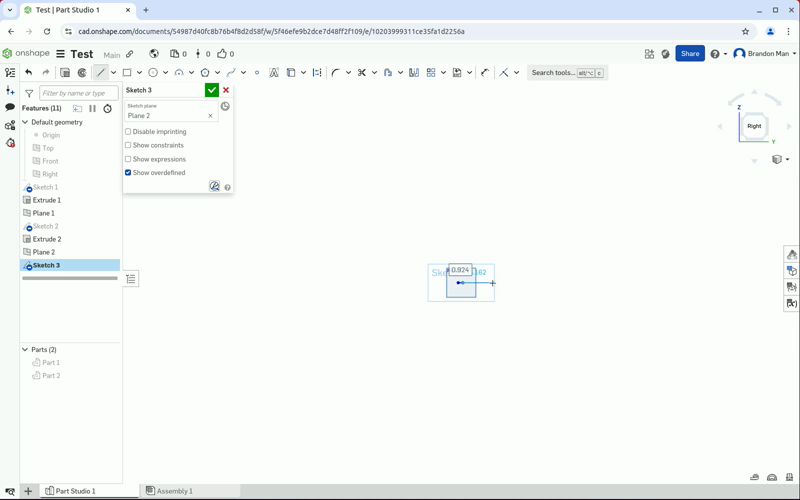
mouse_move(462, 280)
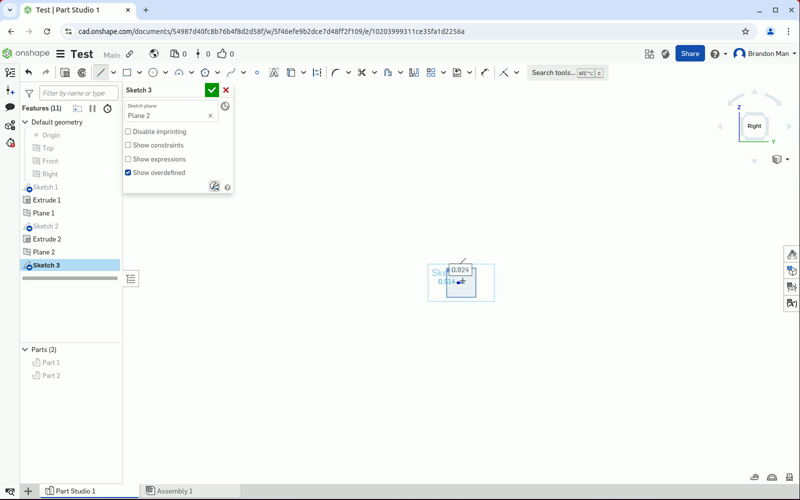
scroll(6)
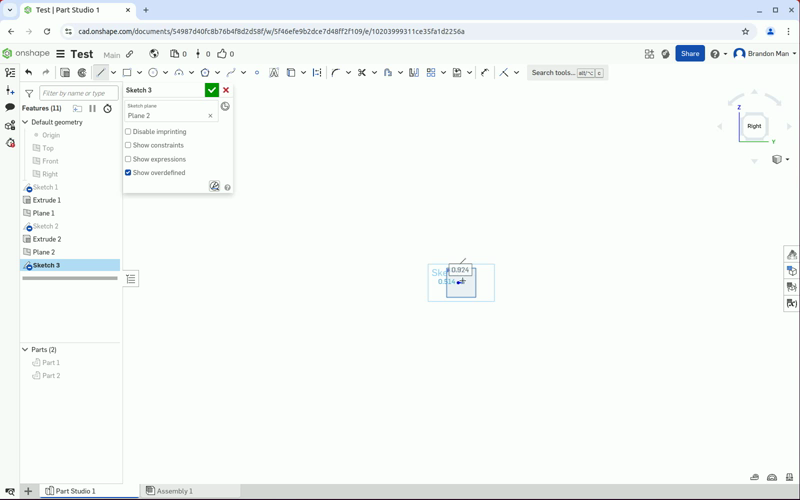
scroll(6)
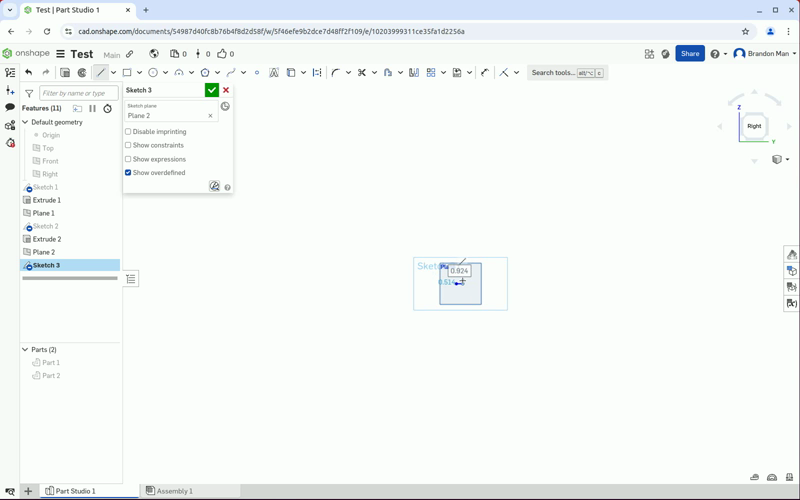
scroll(6)
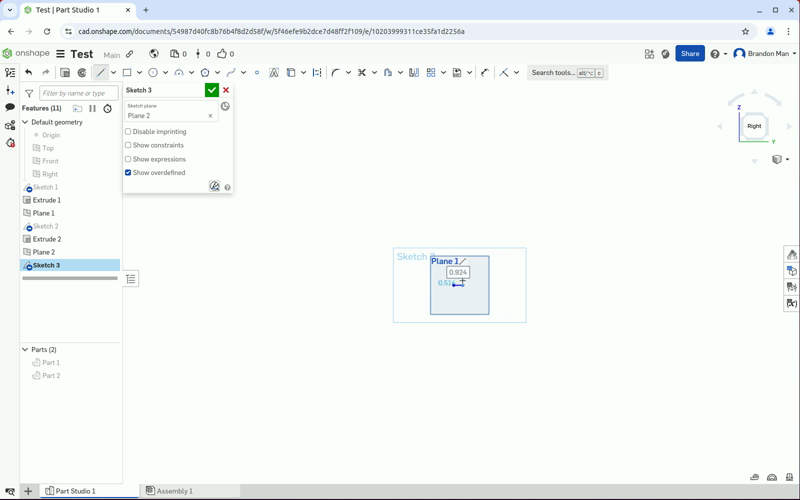
scroll(6)
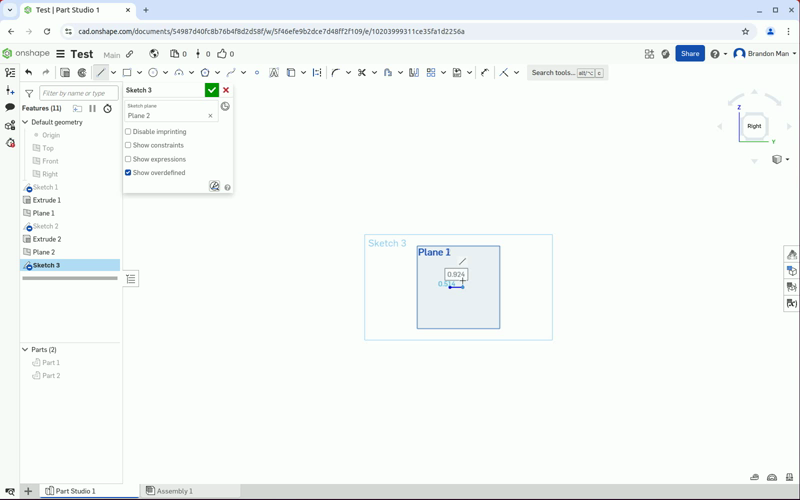
scroll(6)
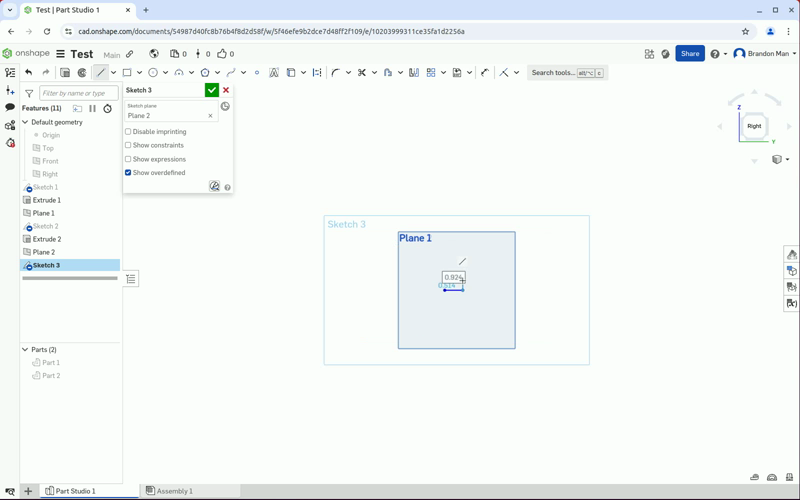
scroll(6)
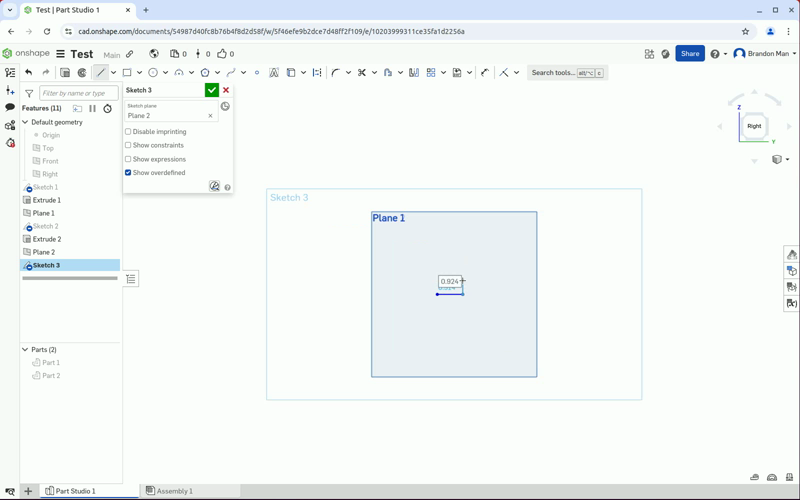
scroll(6)
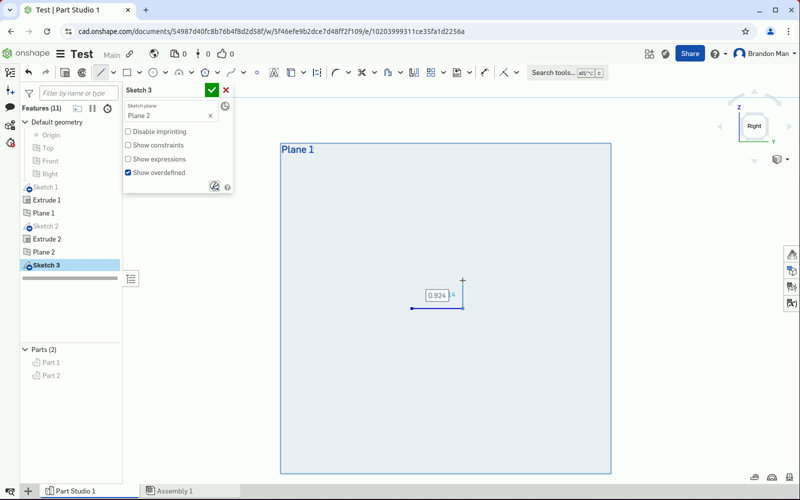
click(462, 280)
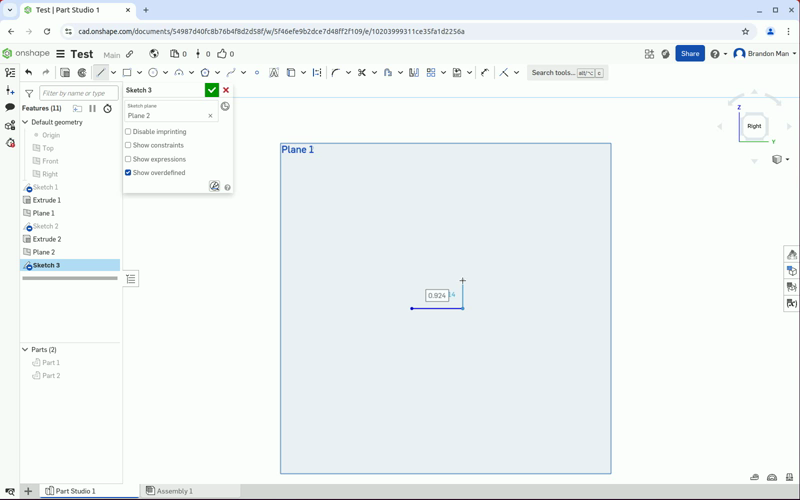
scroll(-6)
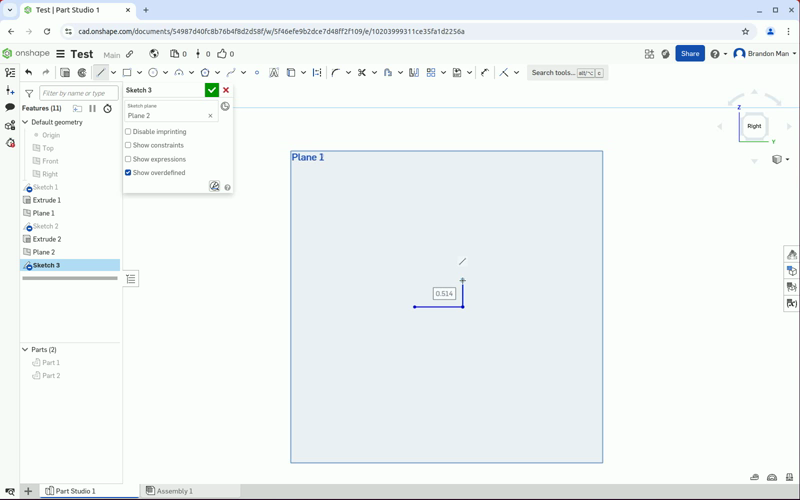
scroll(-6)
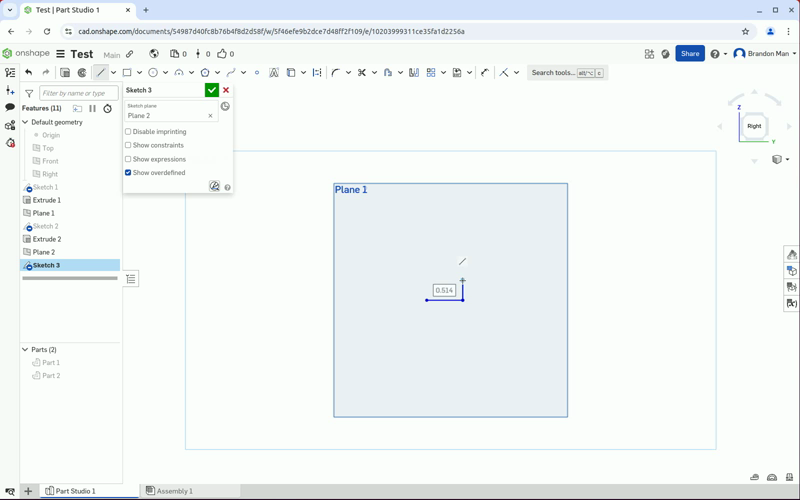
scroll(-6)
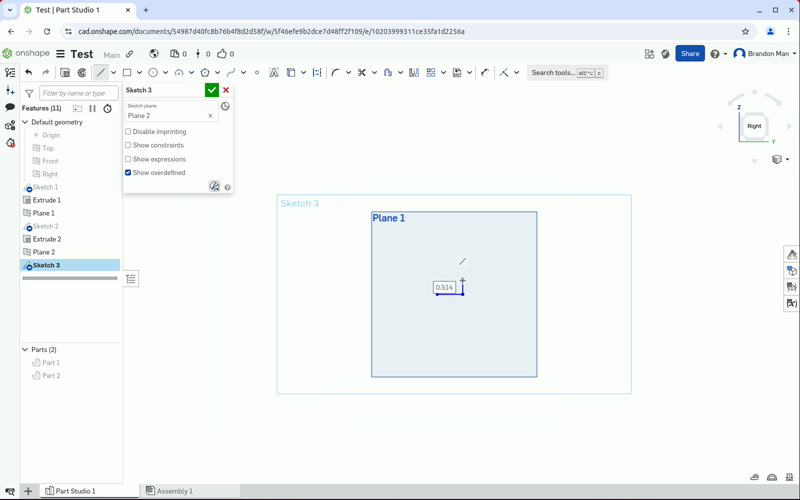
scroll(-6)
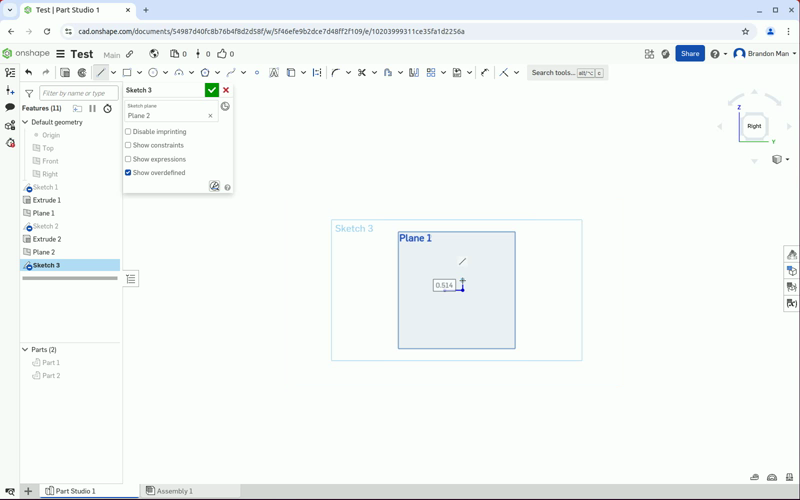
scroll(-6)
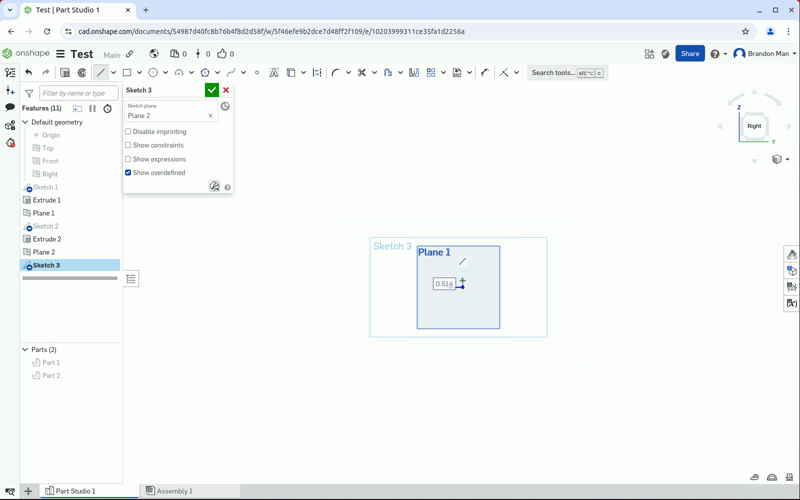
scroll(-6)
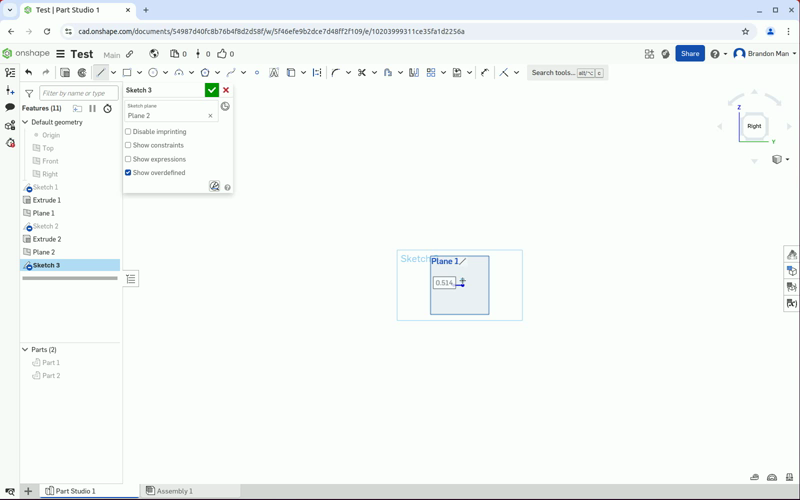
scroll(-6)
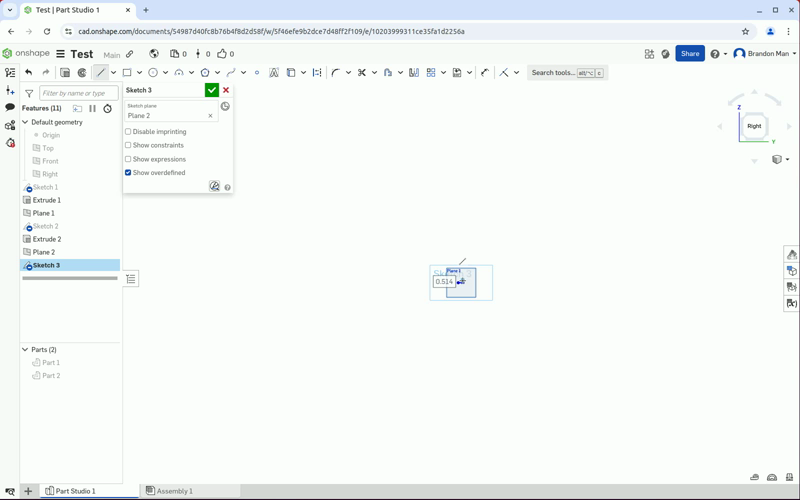
key_up(shift)
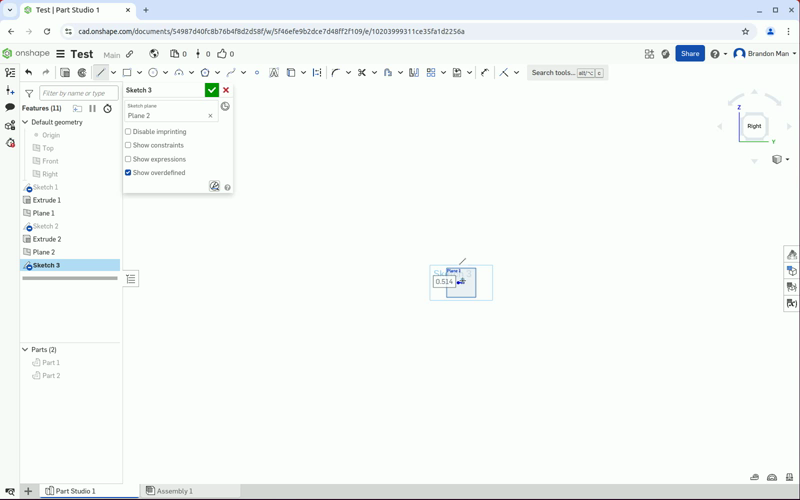
key_down(shift)
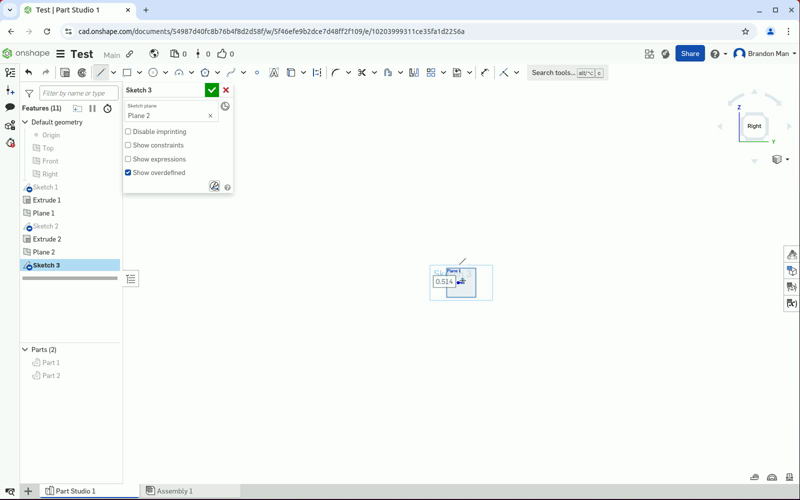
mouse_move(492, 280)
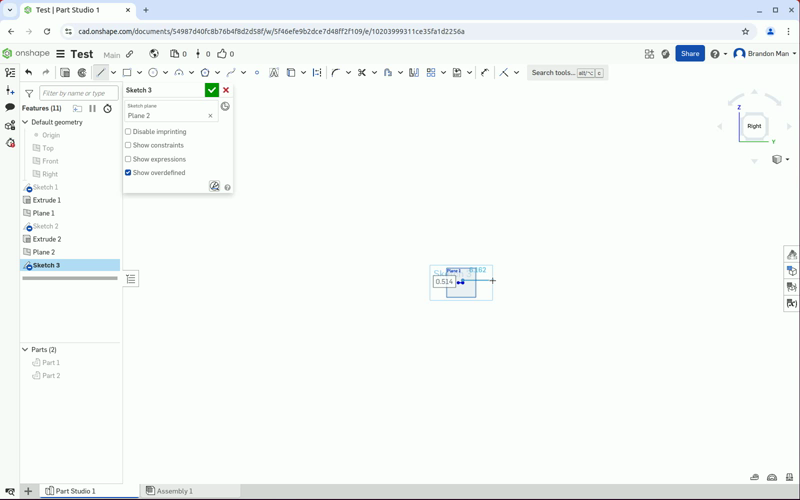
mouse_move(458, 280)
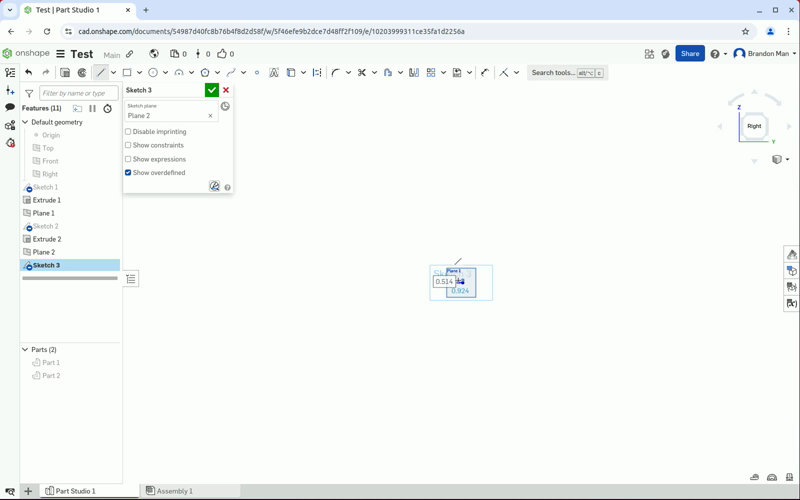
scroll(6)
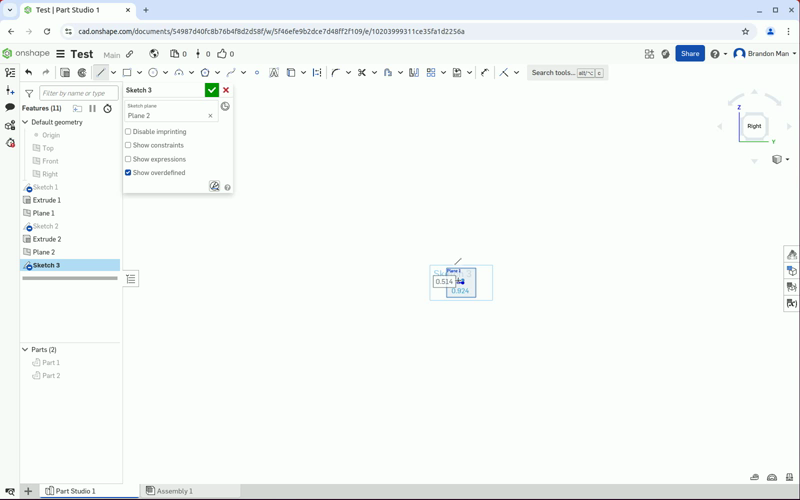
scroll(6)
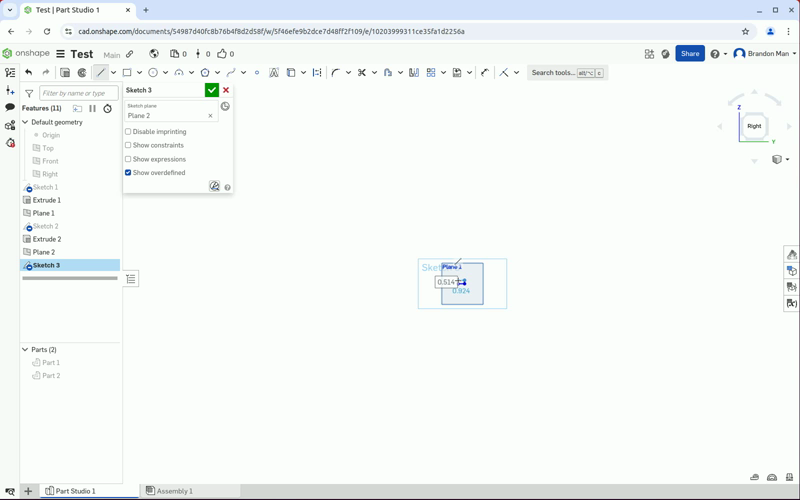
scroll(6)
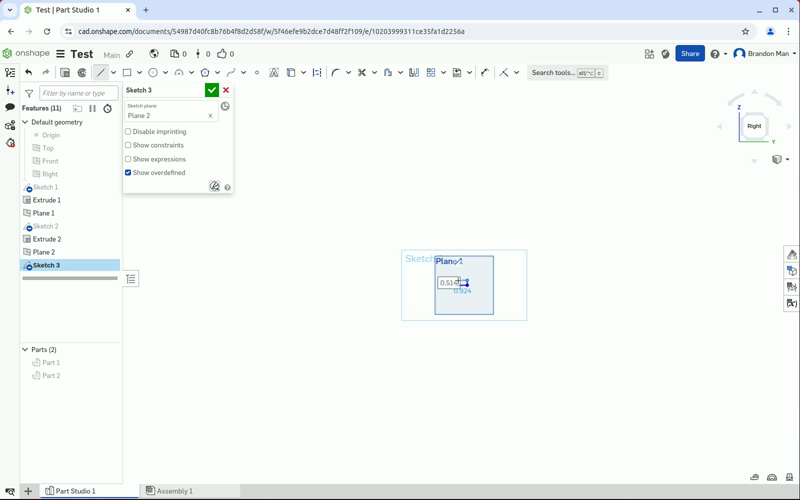
scroll(6)
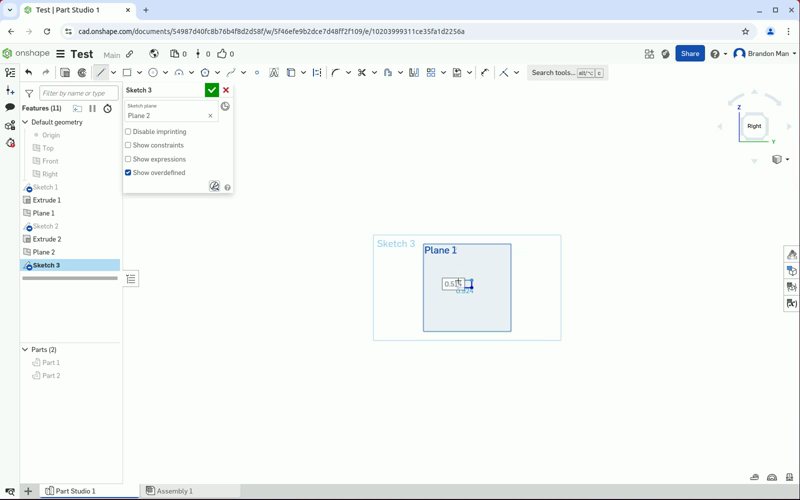
scroll(6)
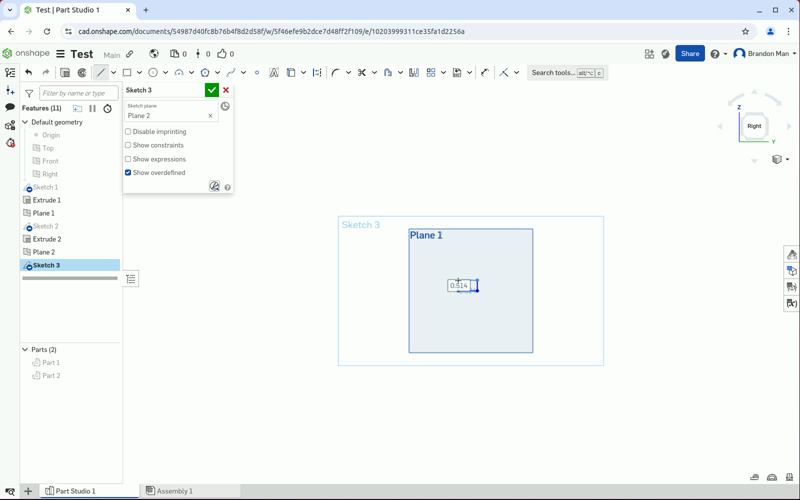
scroll(6)
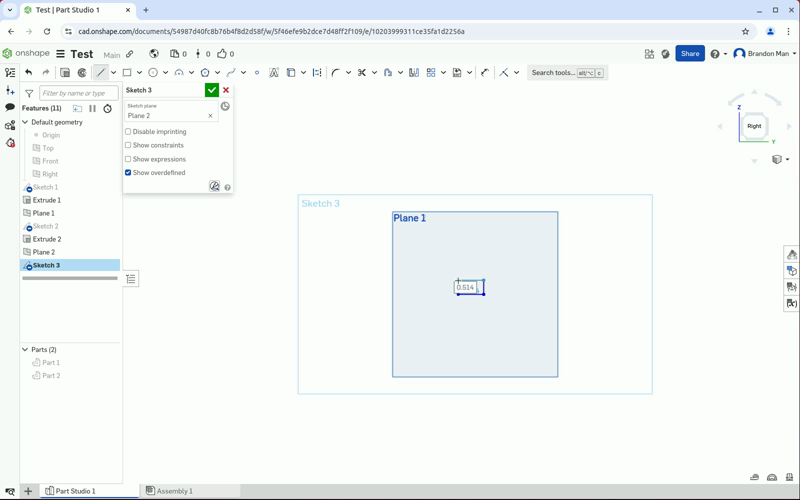
scroll(6)
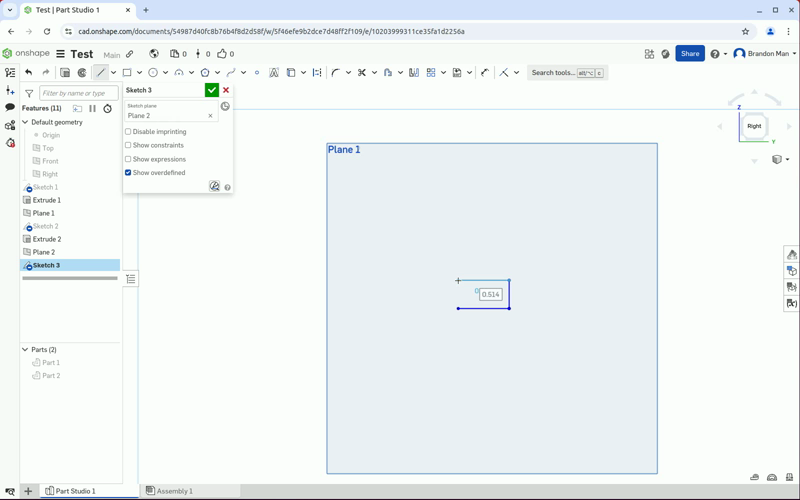
click(458, 280)
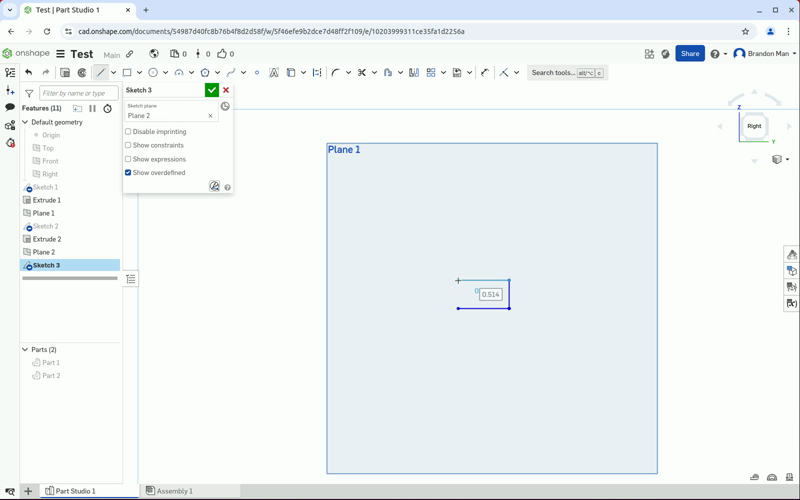
scroll(-6)
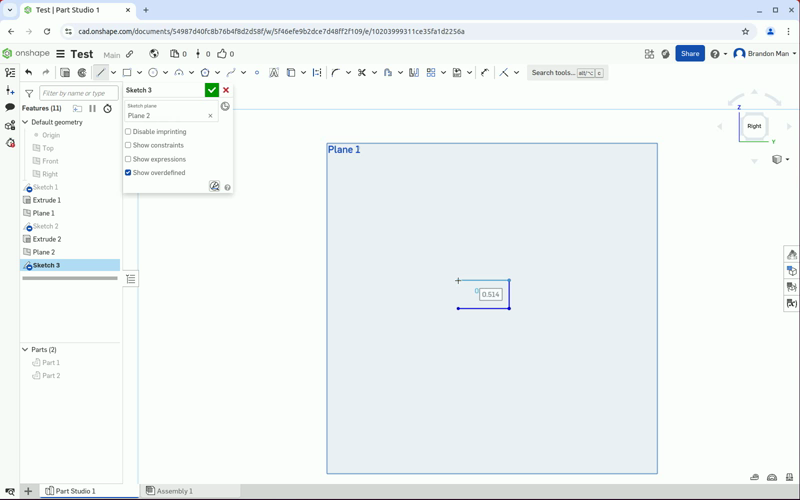
scroll(-6)
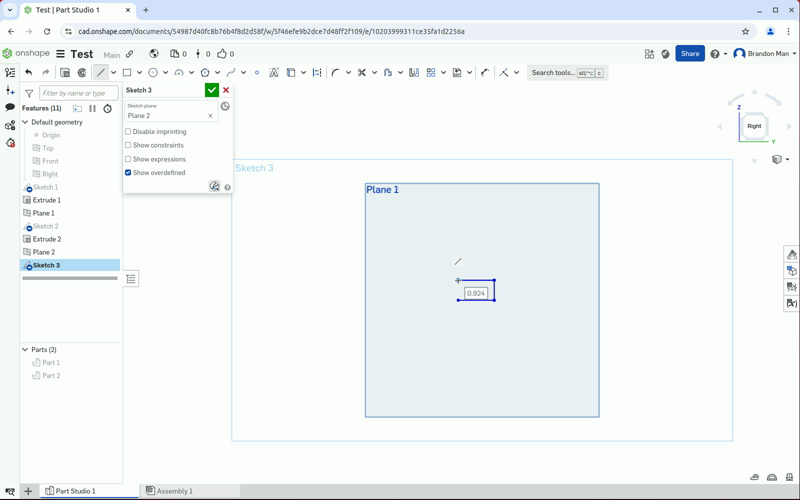
scroll(-6)
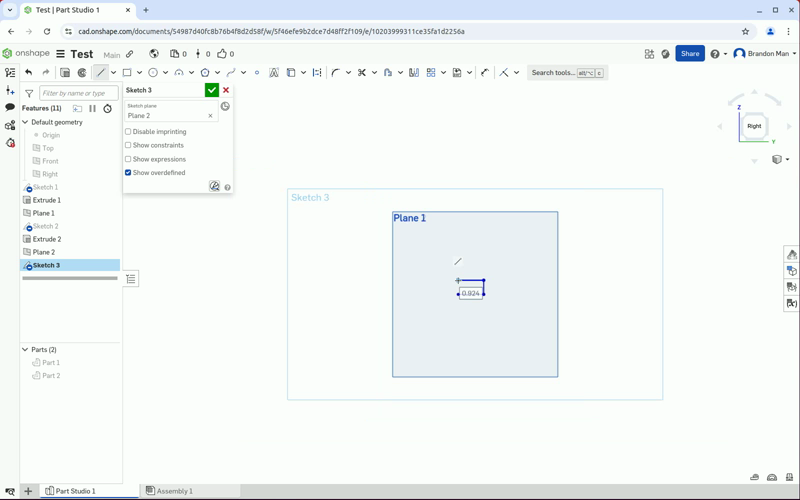
scroll(-6)
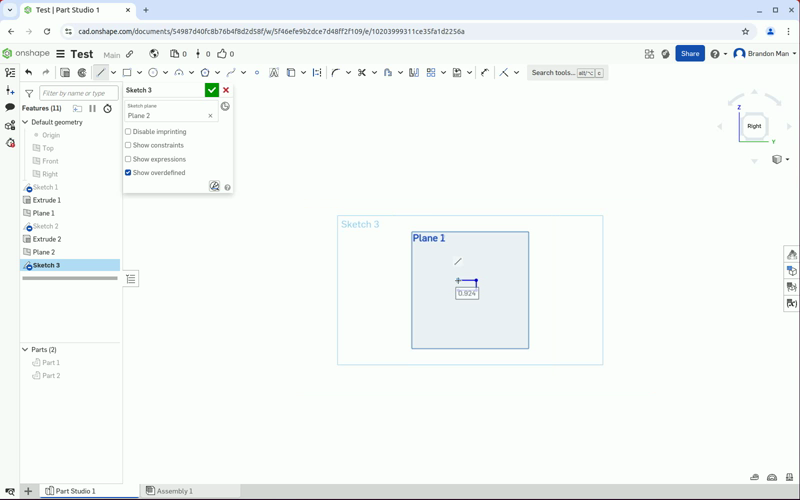
scroll(-6)
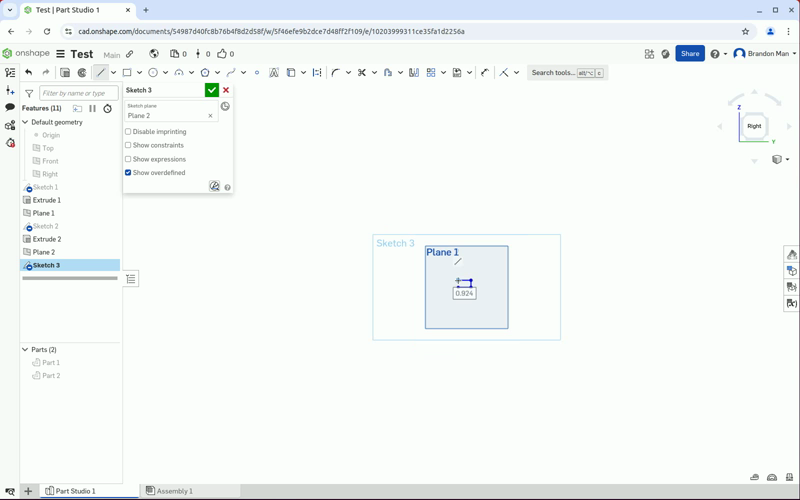
scroll(-6)
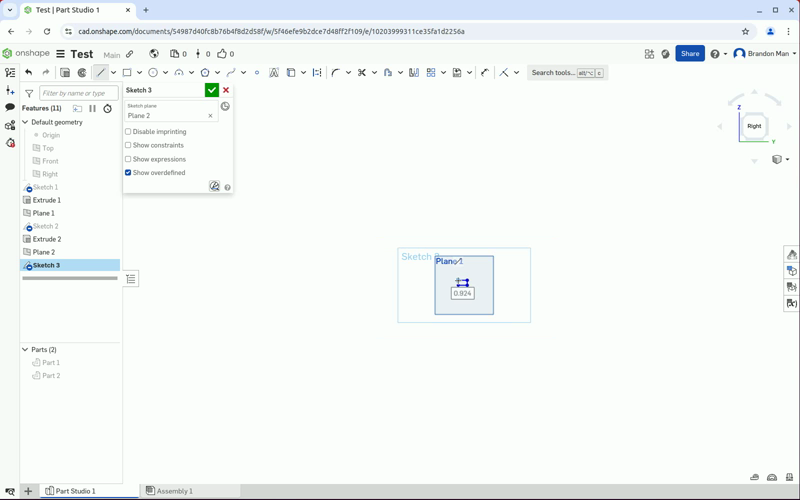
scroll(-6)
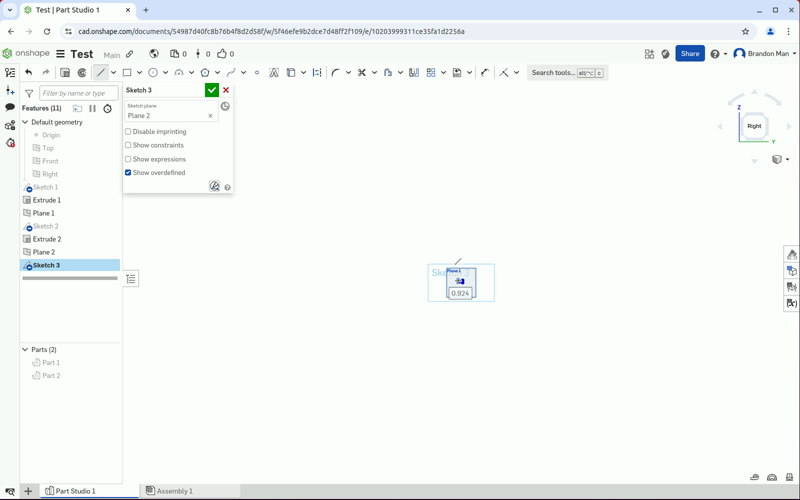
key_up(shift)
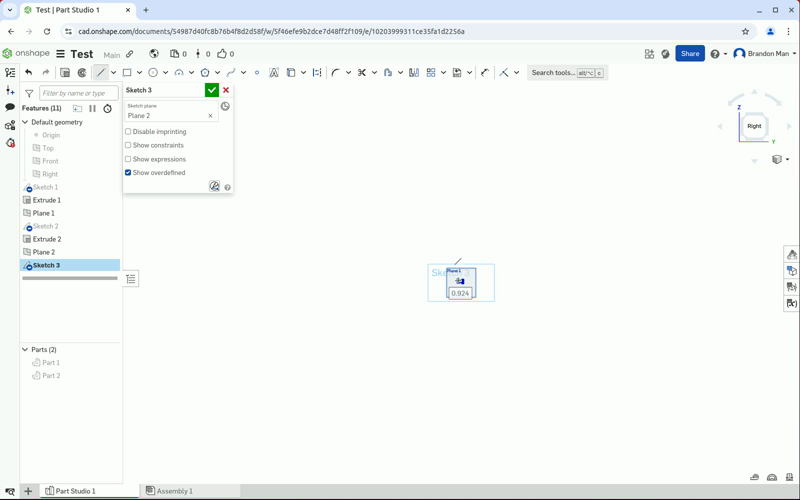
mouse_move(488, 280)
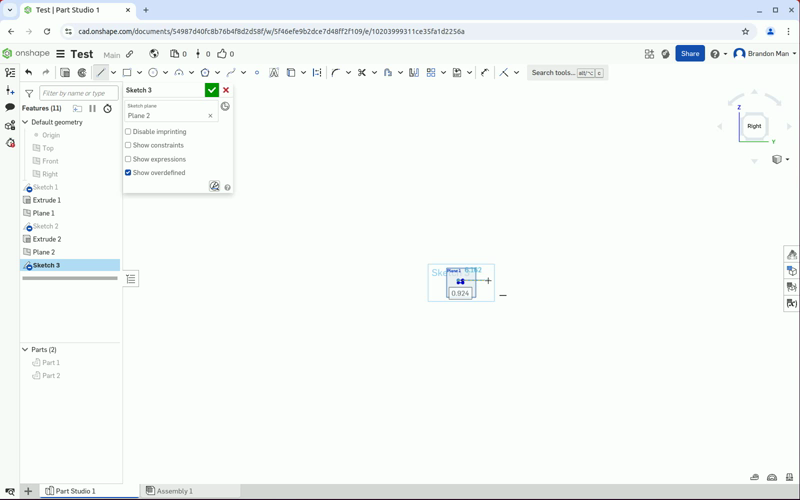
key_down(shift)
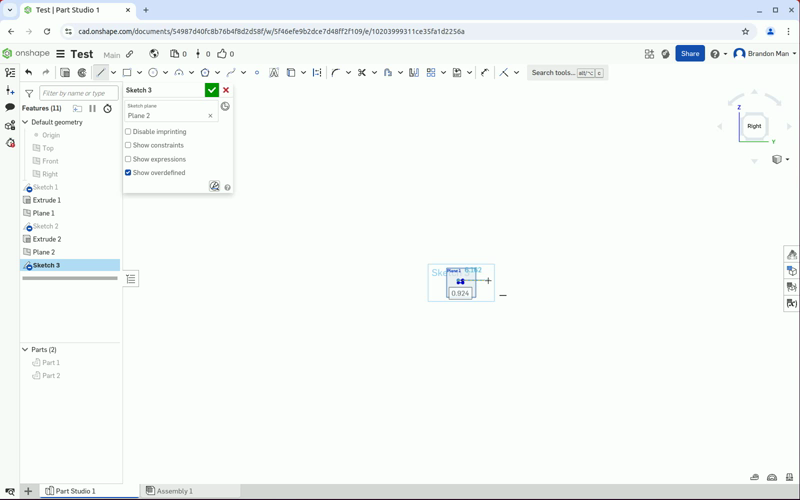
mouse_move(458, 282)
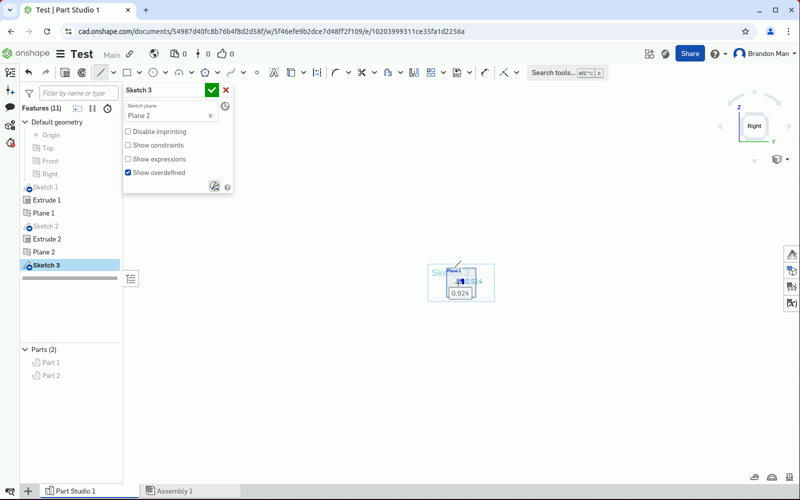
scroll(6)
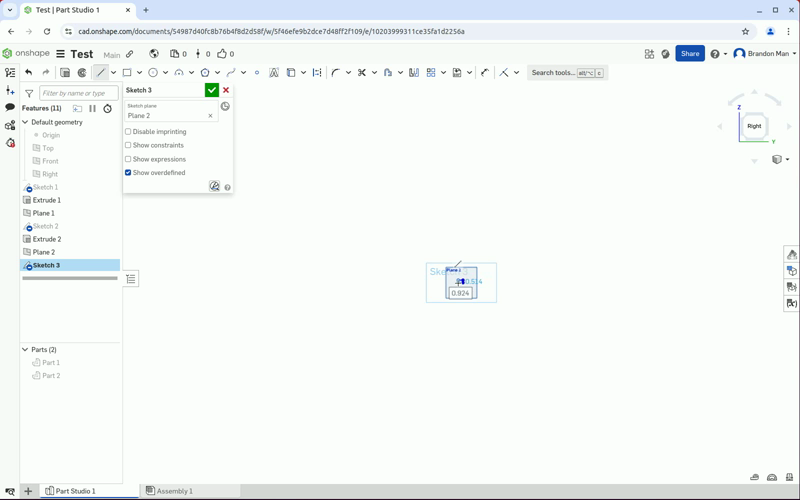
scroll(6)
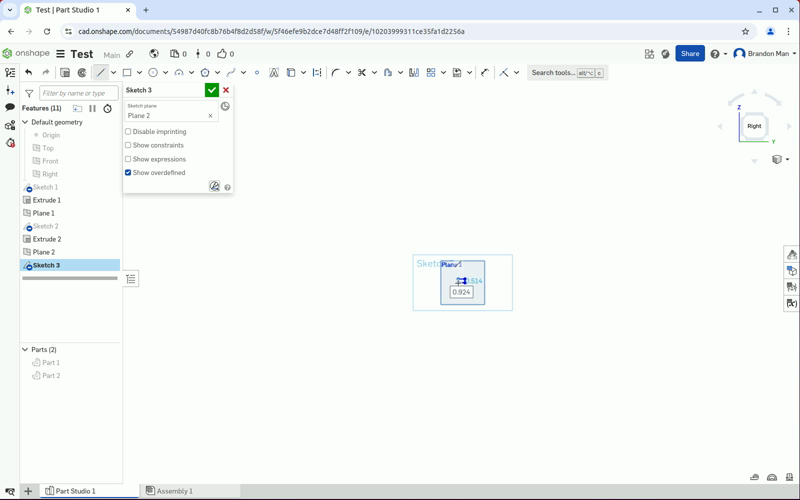
scroll(6)
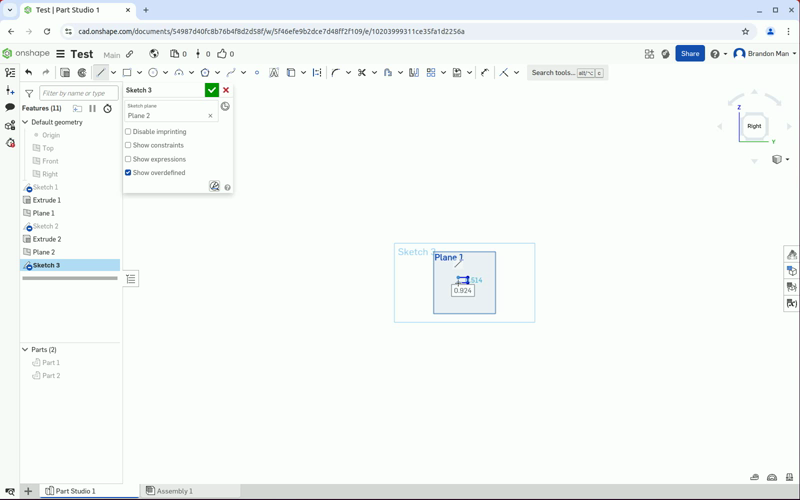
scroll(6)
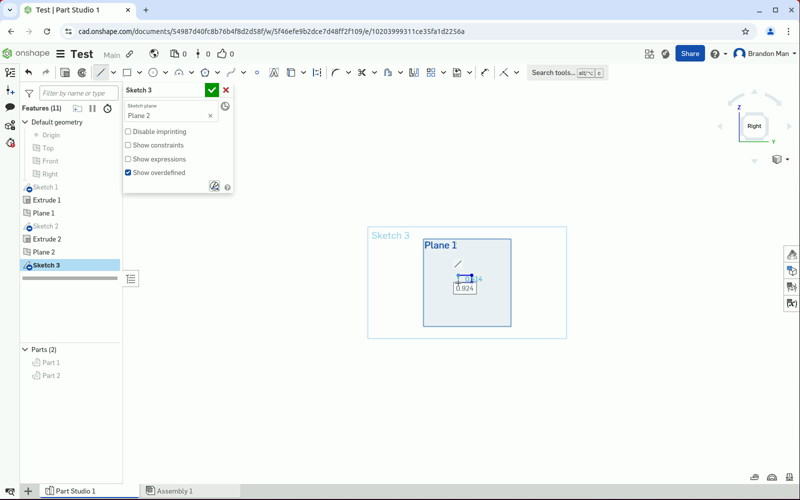
scroll(6)
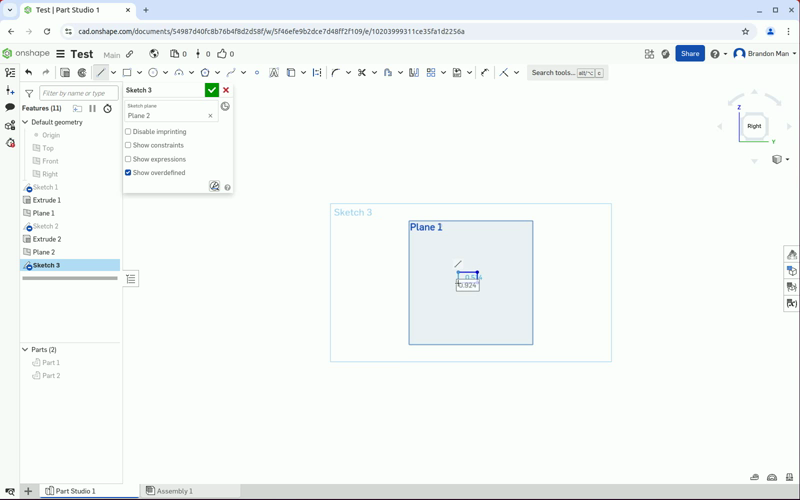
scroll(6)
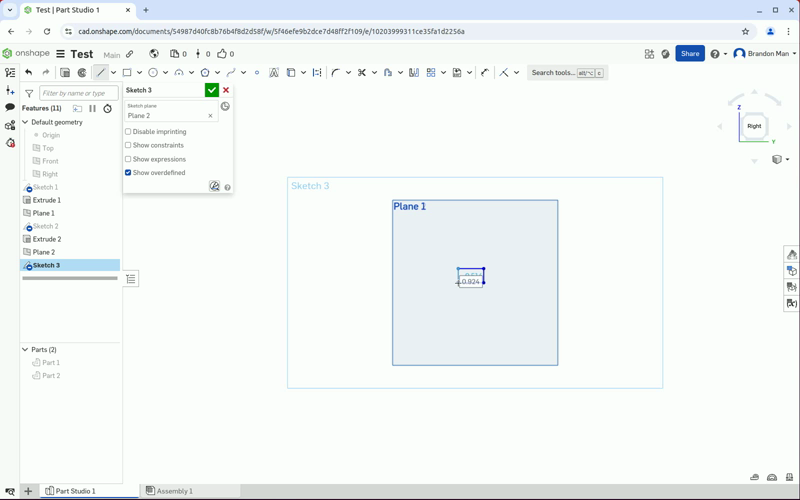
scroll(6)
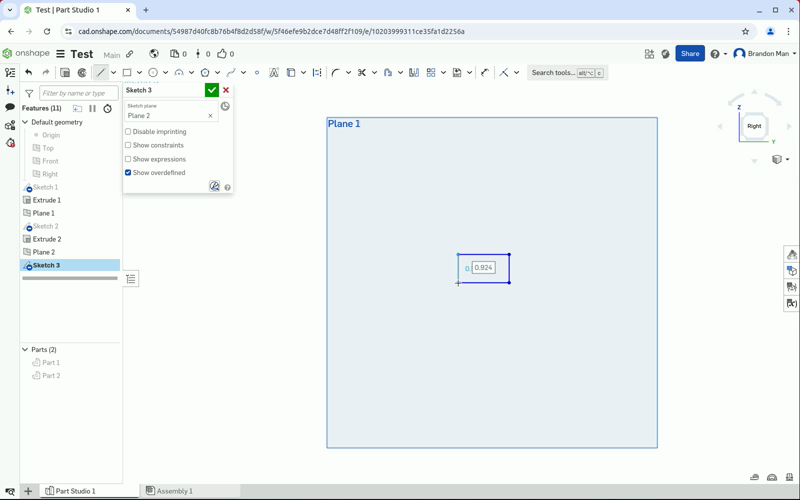
key_up(shift)
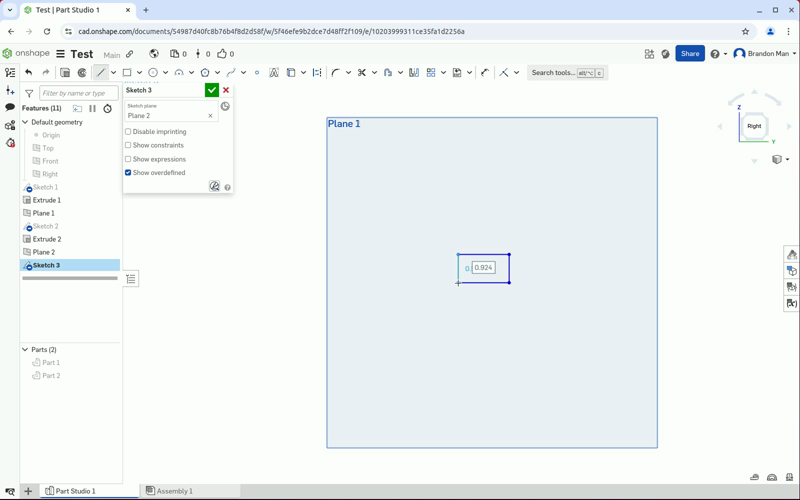
click(458, 282)
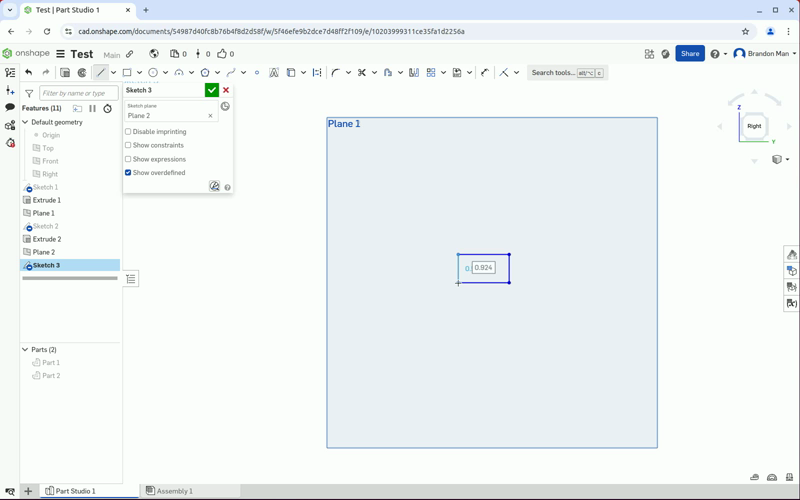
scroll(-6)
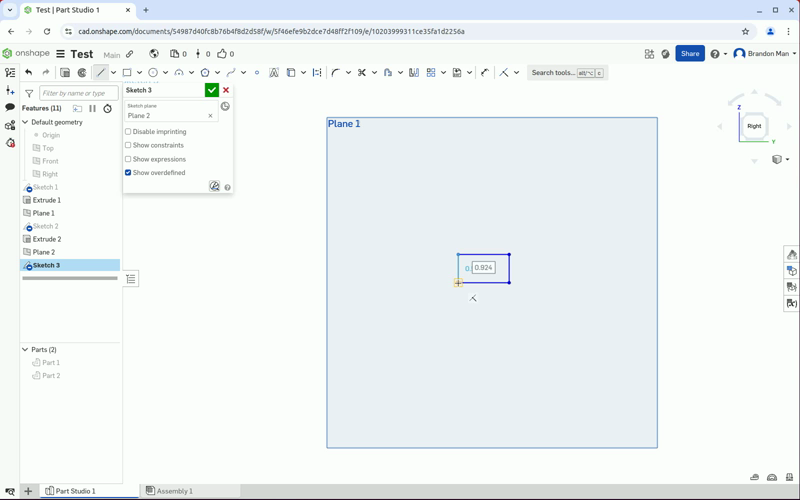
scroll(-6)
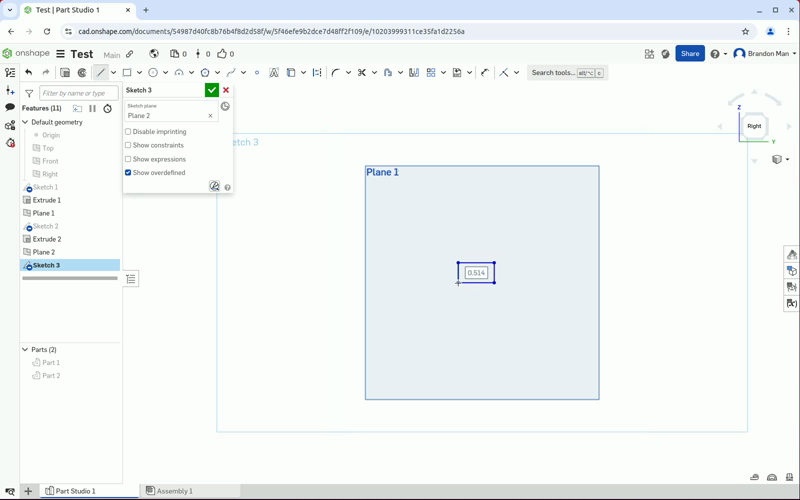
scroll(-6)
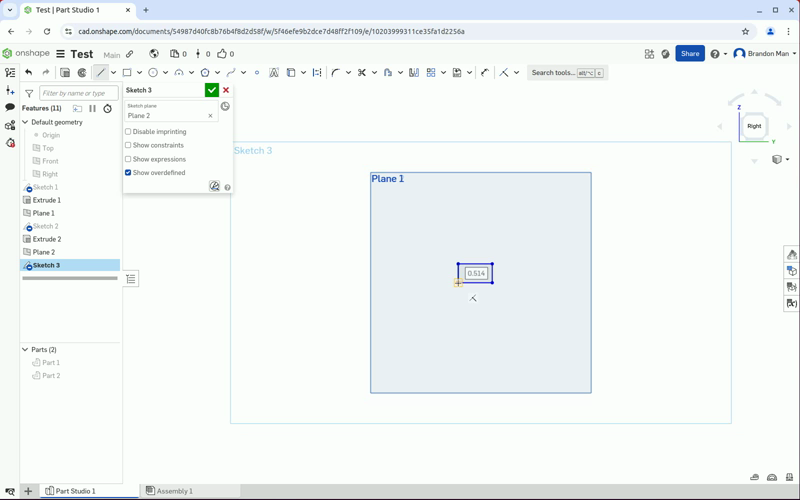
scroll(-6)
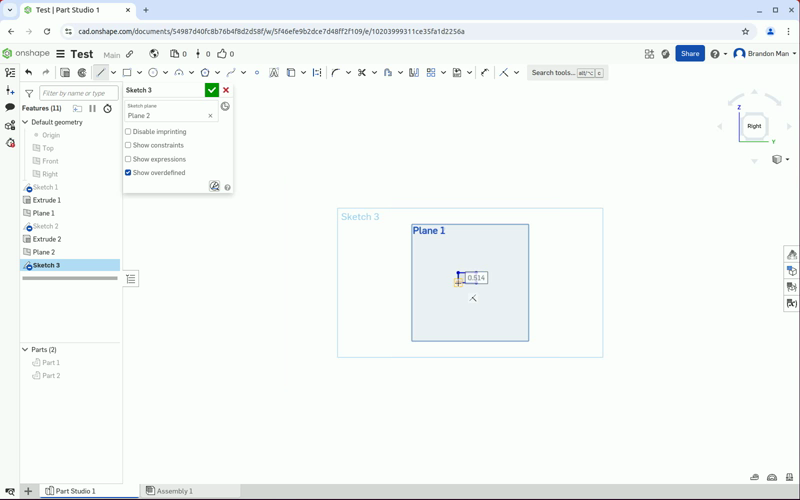
scroll(-6)
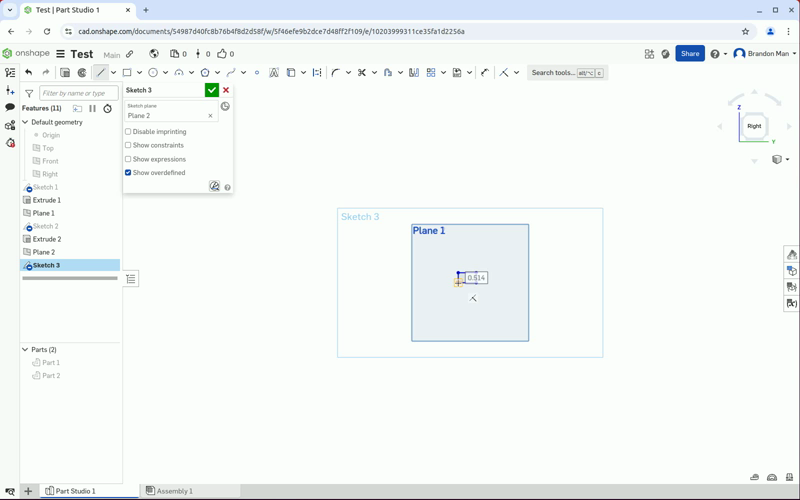
scroll(-6)
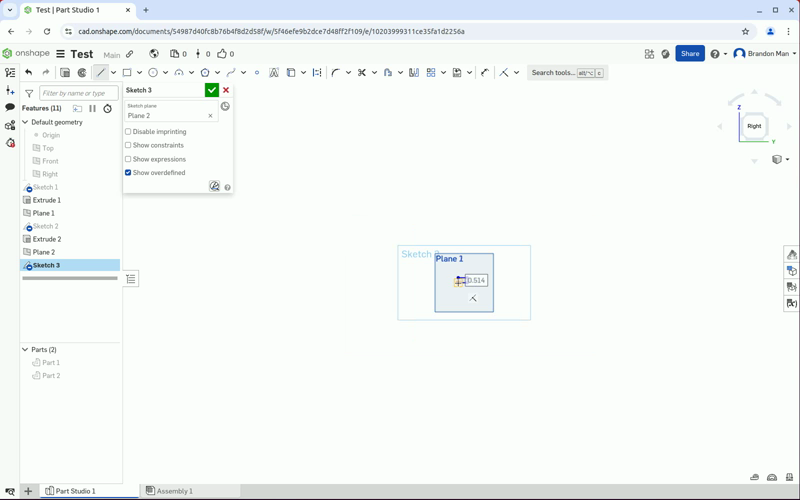
scroll(-6)
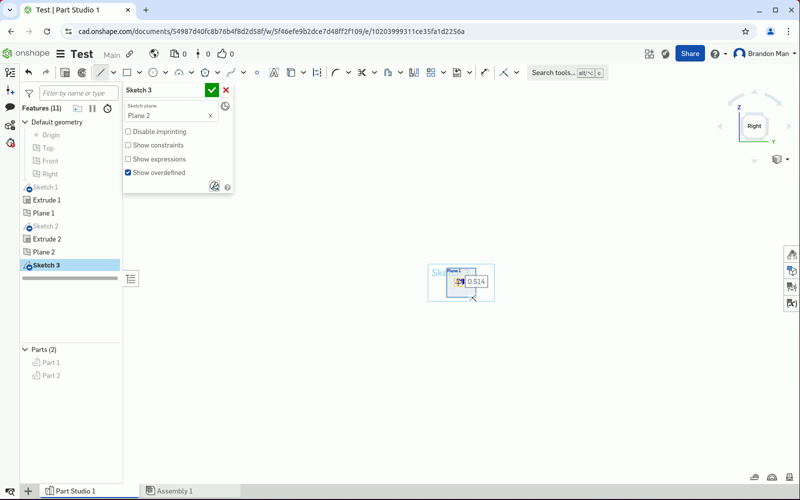
key(esc)
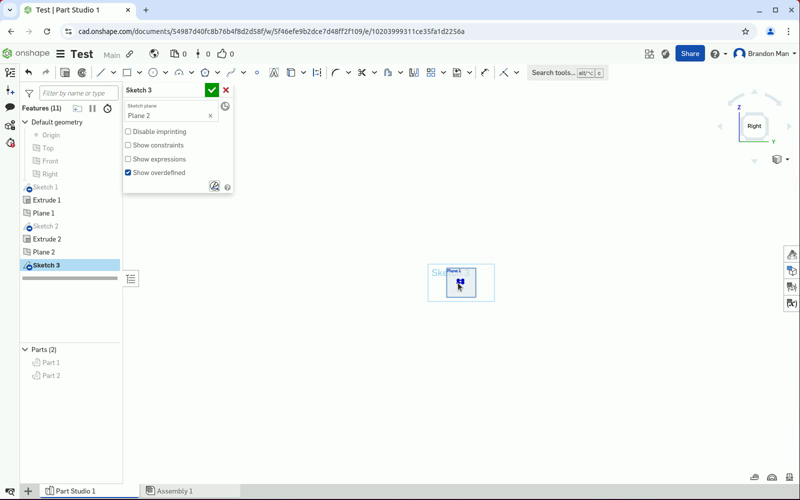
mouse_move(460, 282)
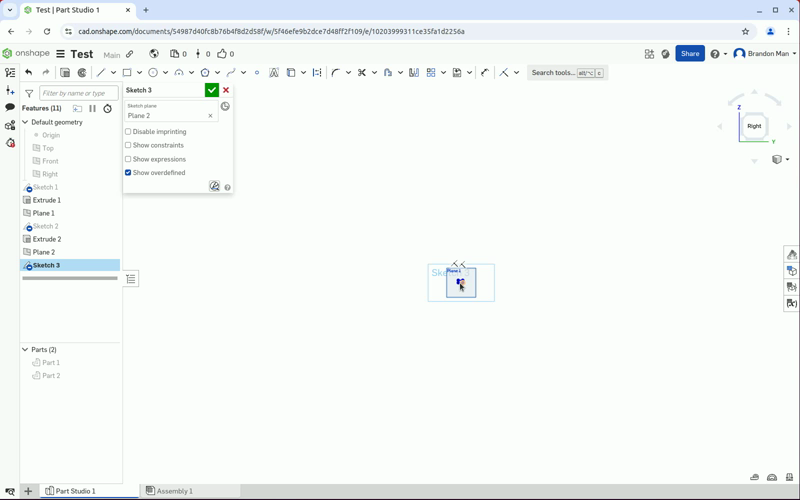
scroll(6)
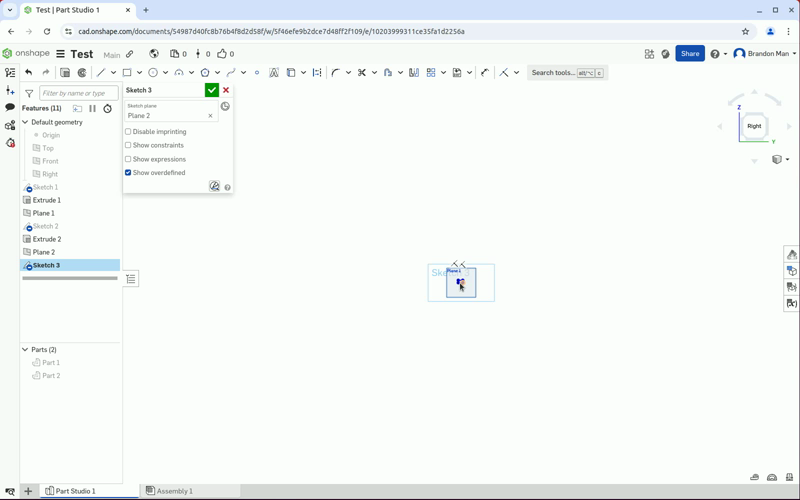
scroll(6)
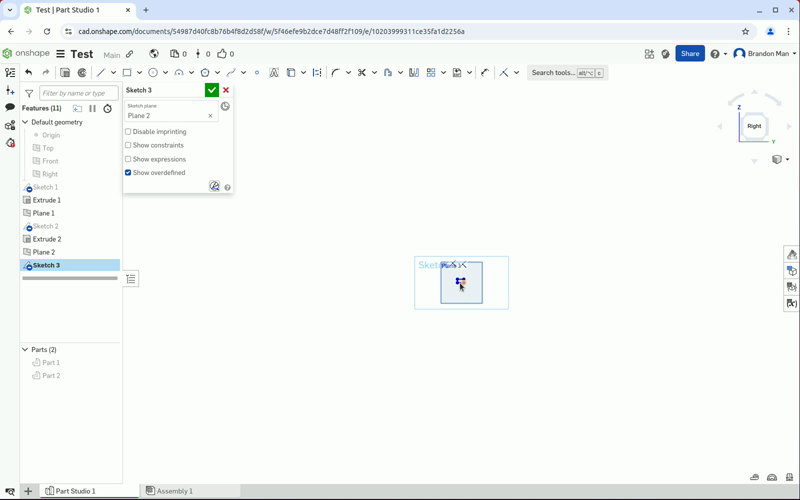
scroll(6)
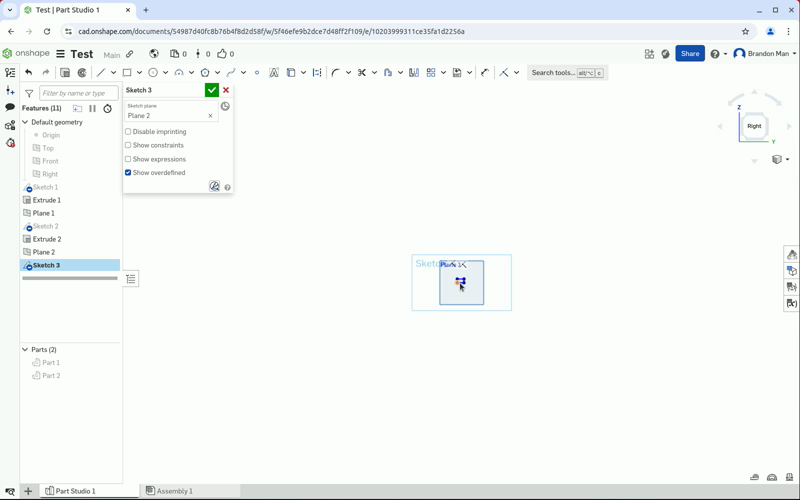
scroll(6)
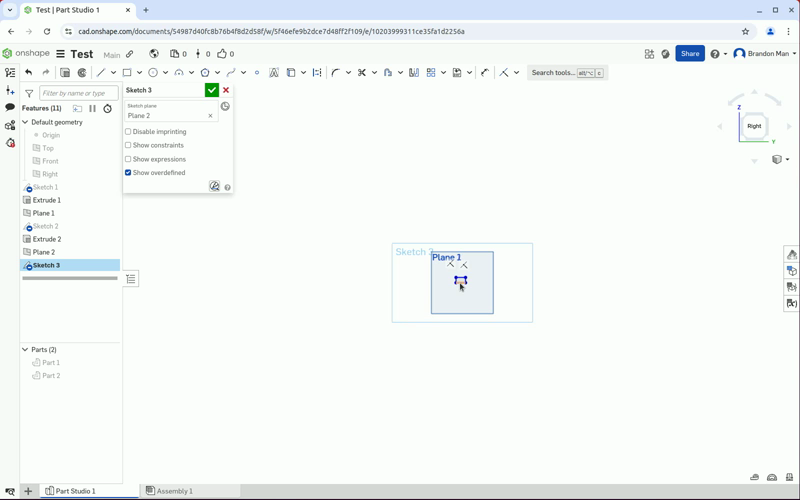
scroll(6)
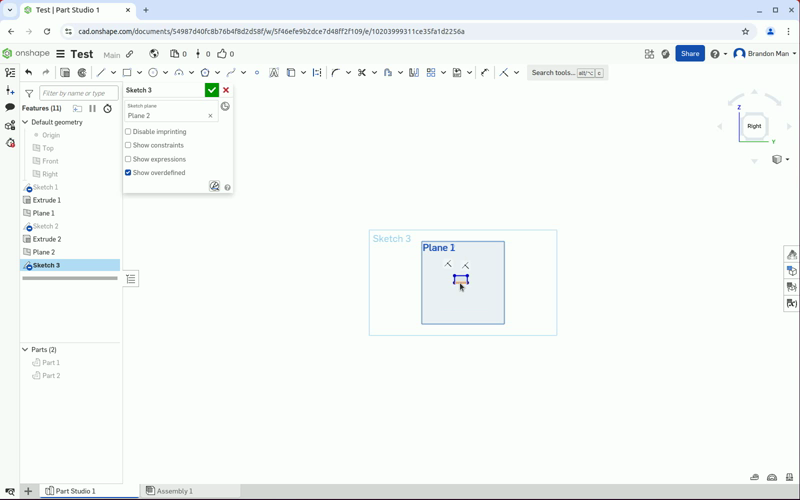
scroll(6)
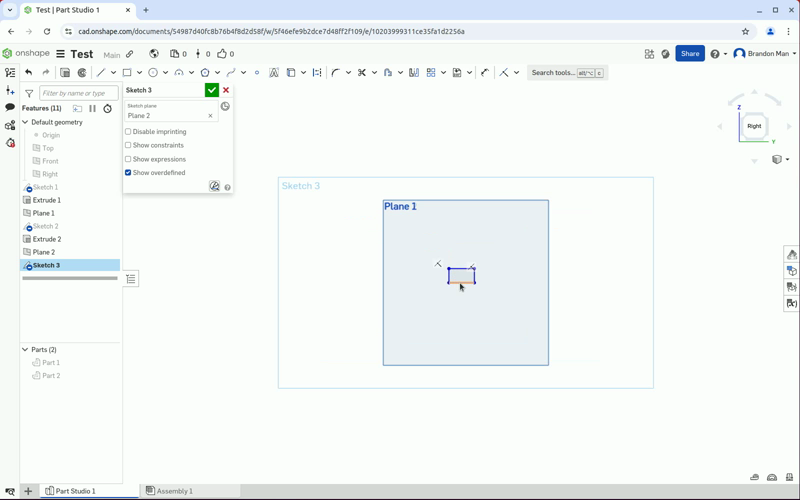
scroll(6)
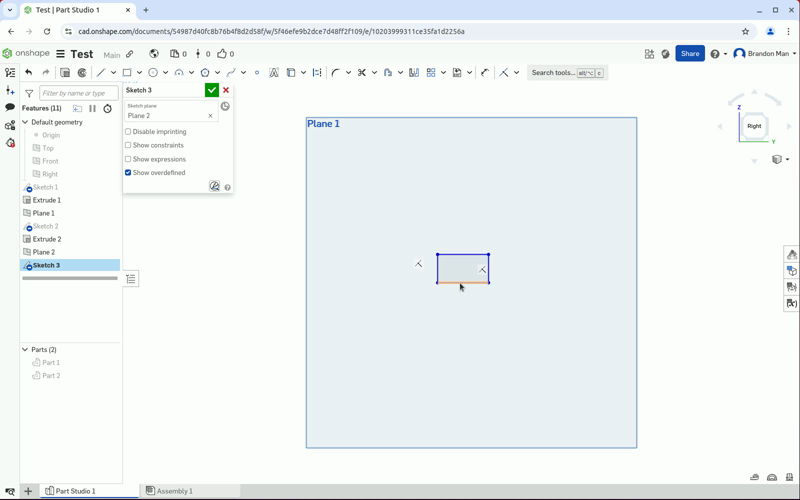
click(460, 282)
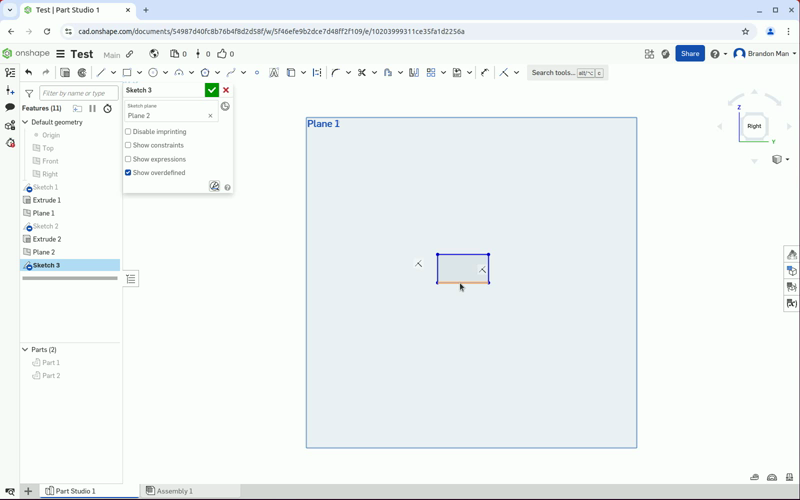
scroll(-6)
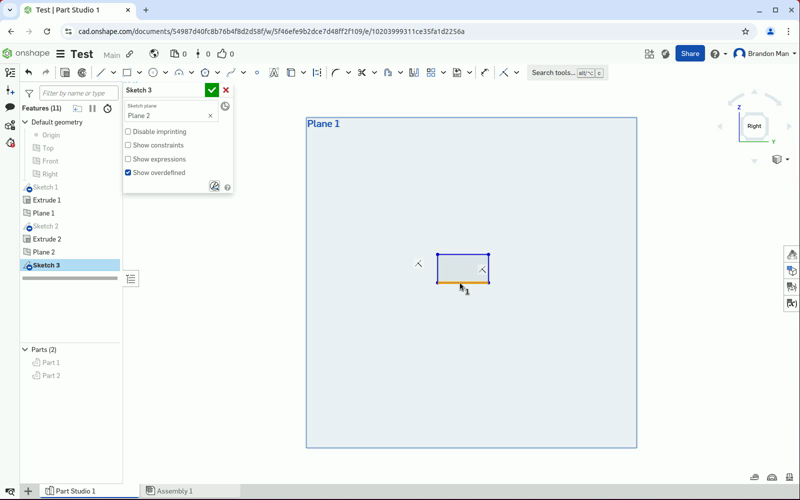
scroll(-6)
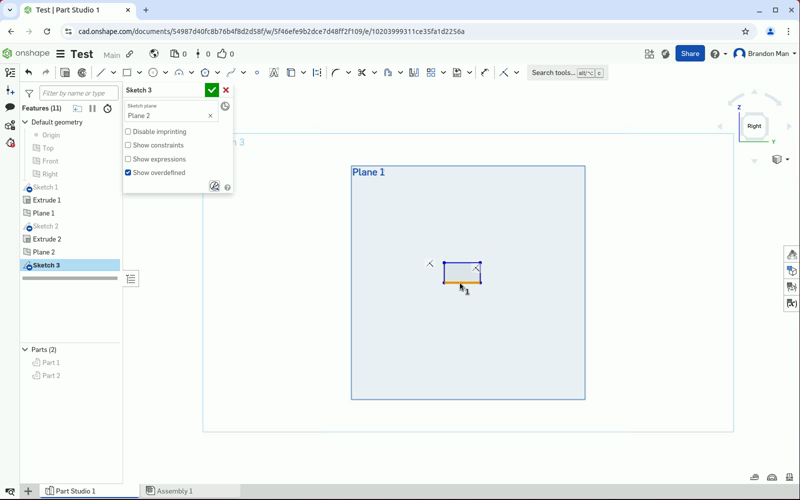
scroll(-6)
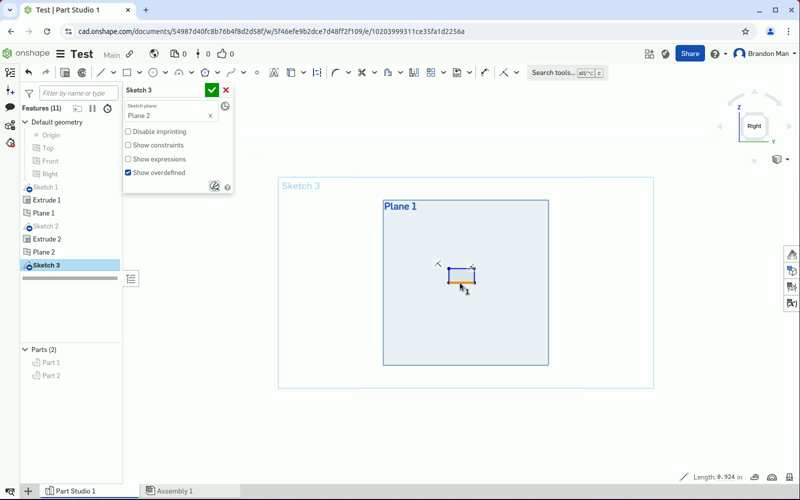
scroll(-6)
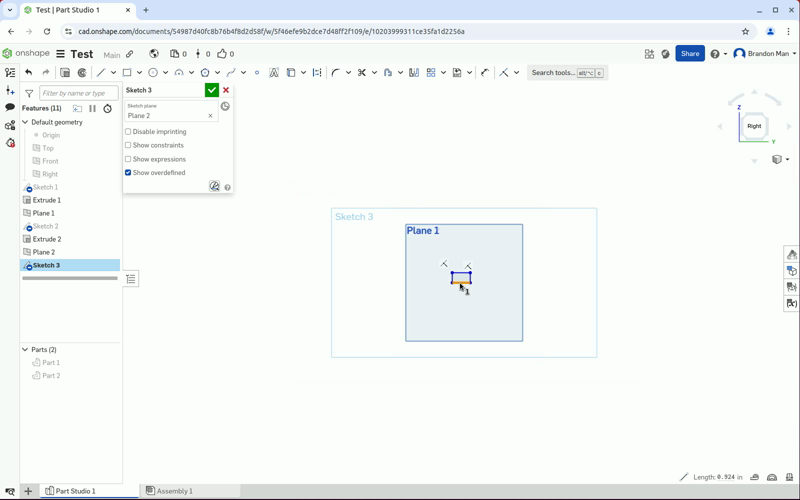
scroll(-6)
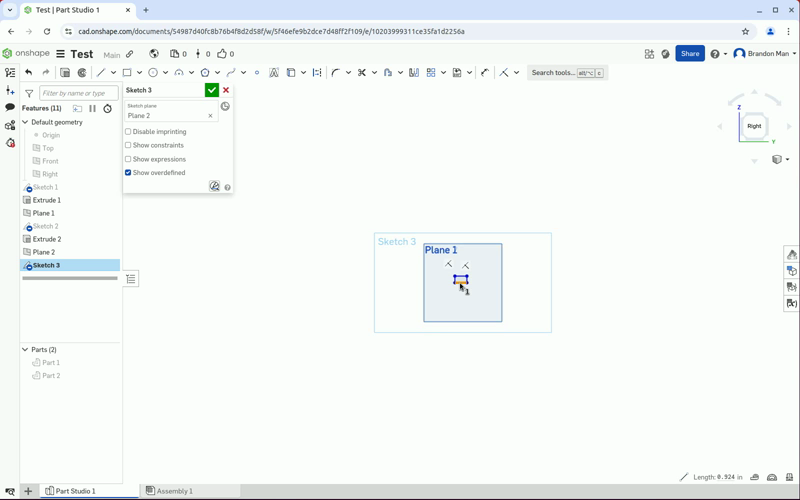
scroll(-6)
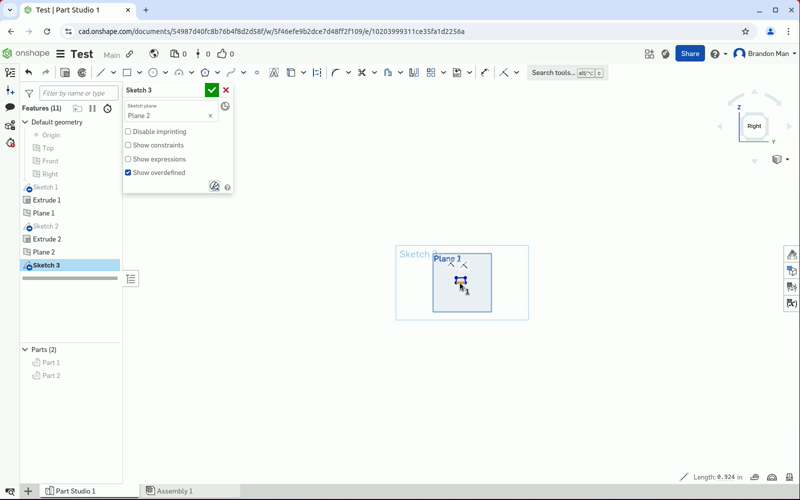
scroll(-6)
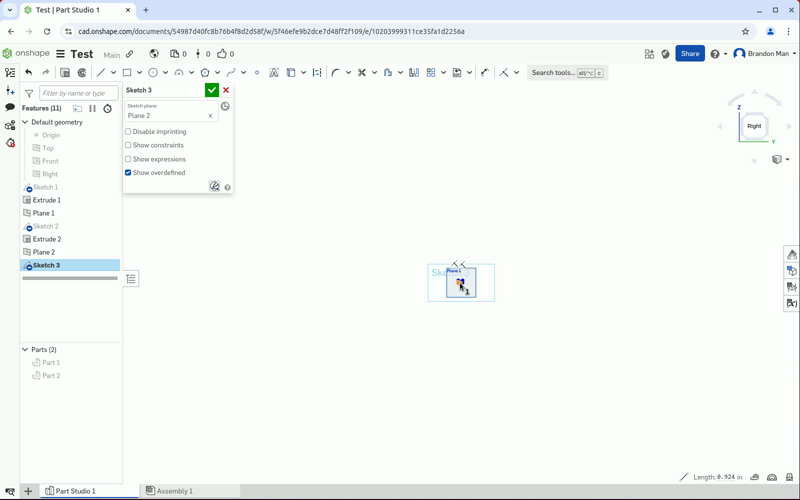
mouse_move(73, 352)
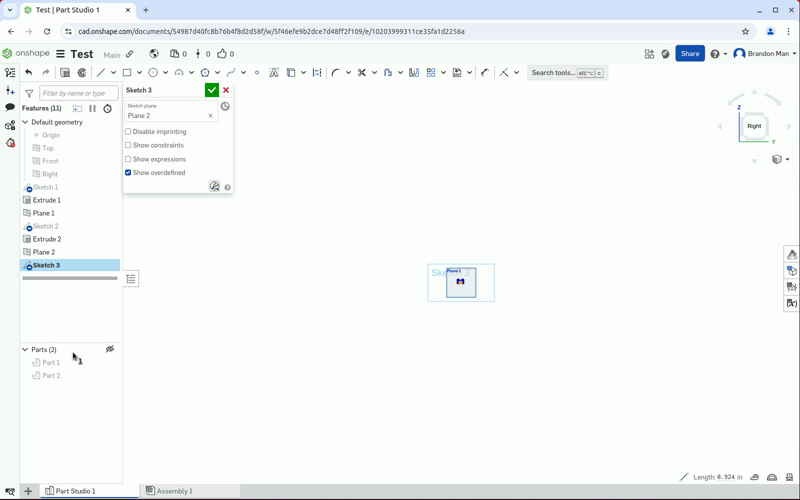
key(shift+y)
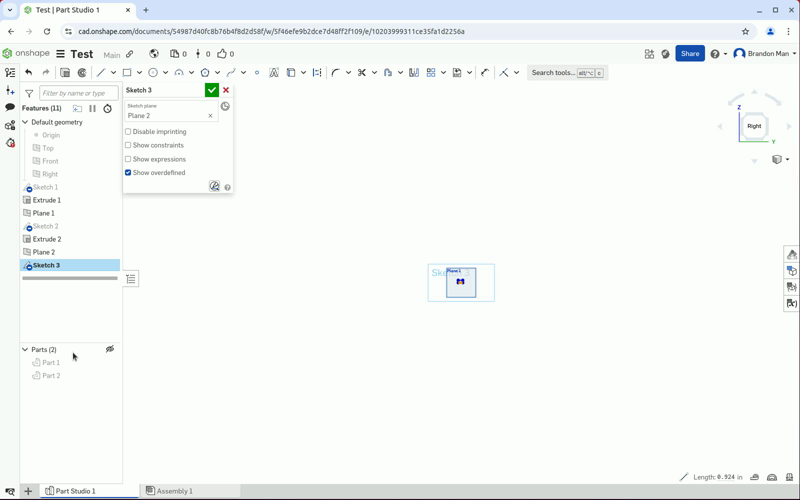
key(shift+e)
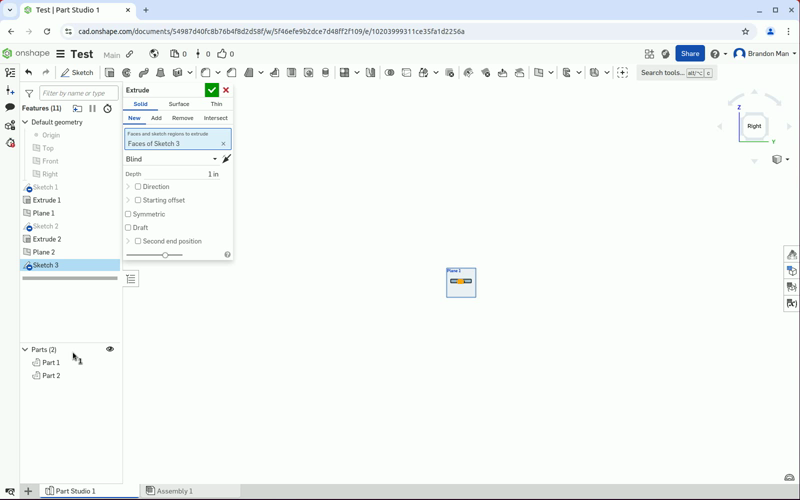
mouse_move(143, 106)
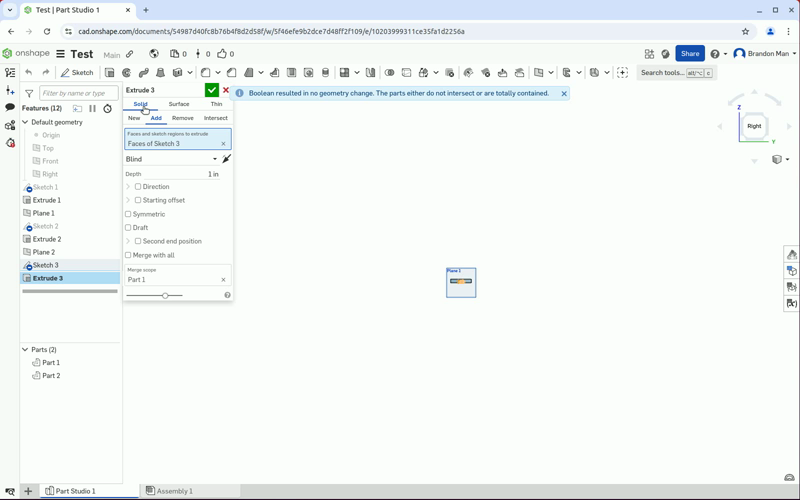
click(143, 106)
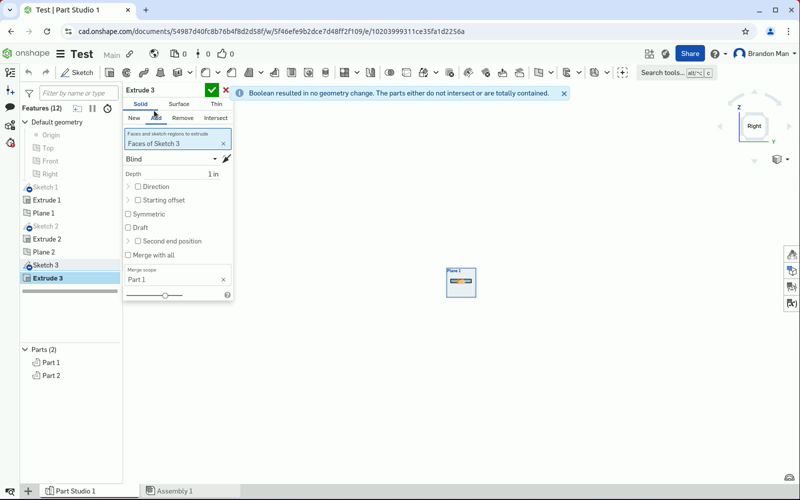
mouse_move(186, 120)
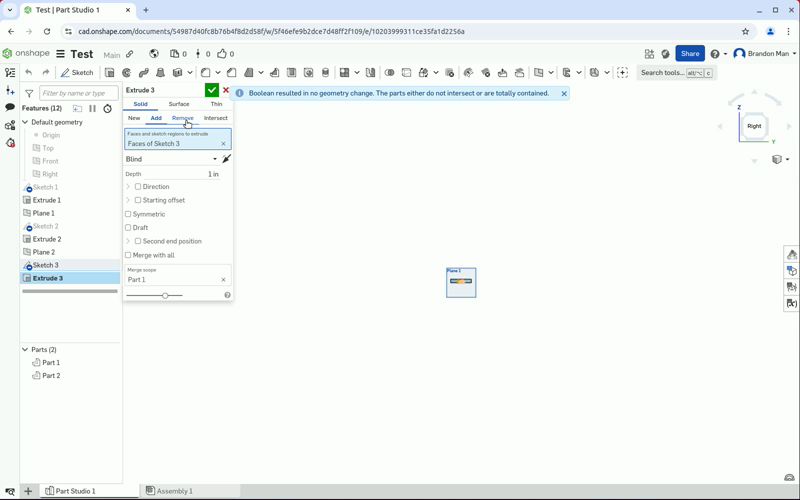
click(186, 120)
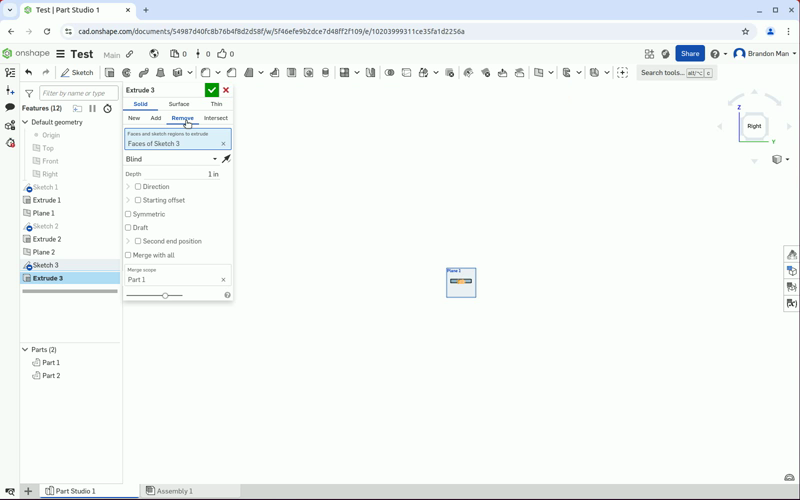
key(tab, 4)
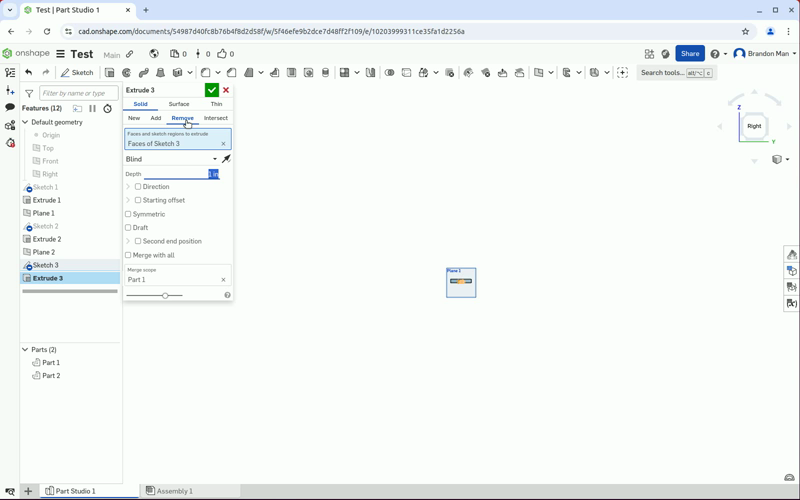
text(0.963)
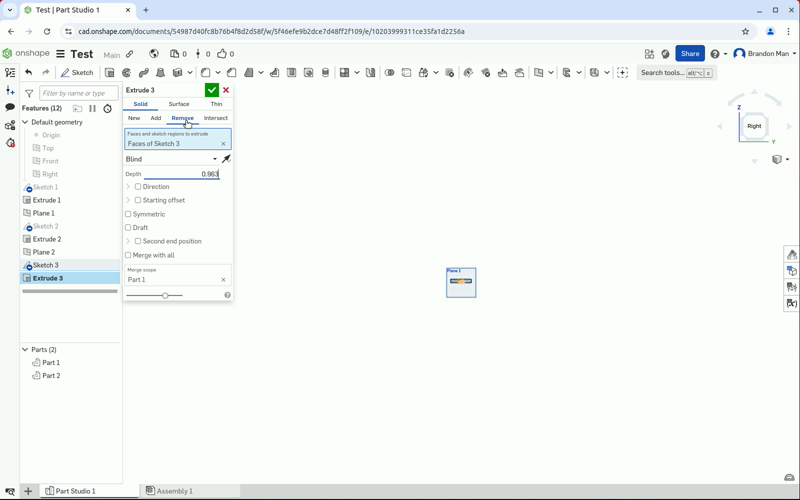
key(tab, 6)
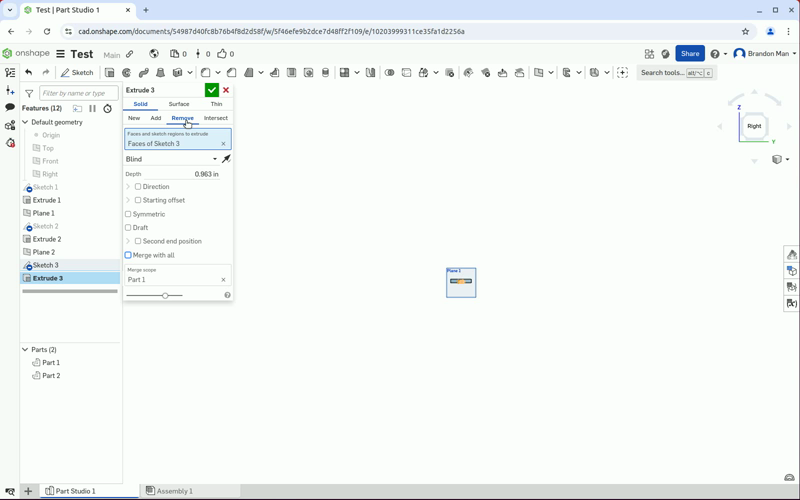
key(space)
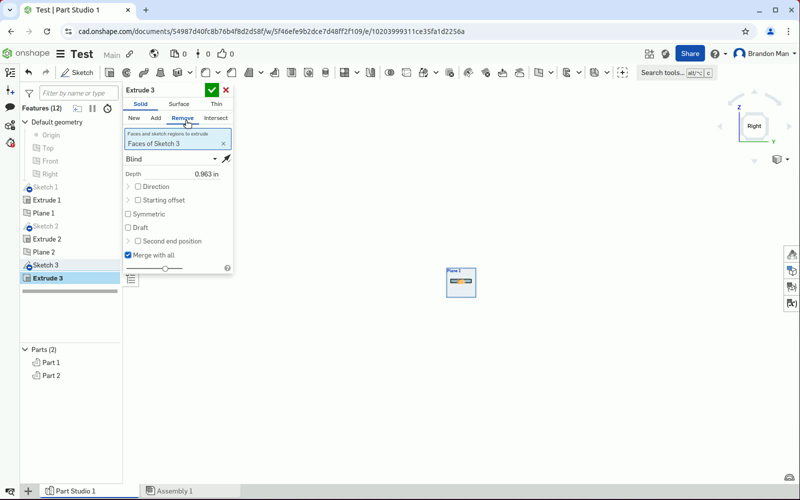
key(enter)
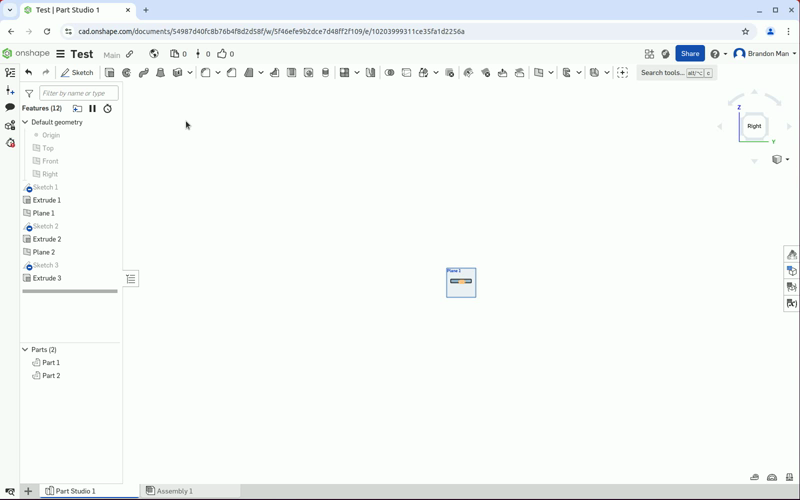
key(shift+h)
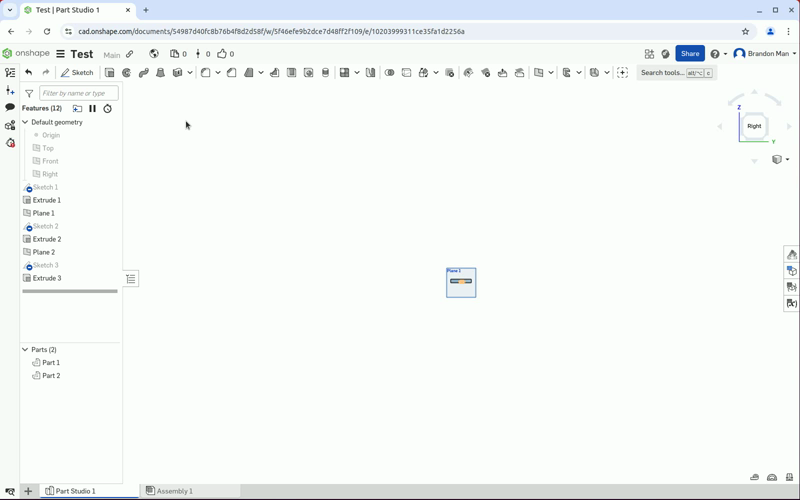
key(shift+h)
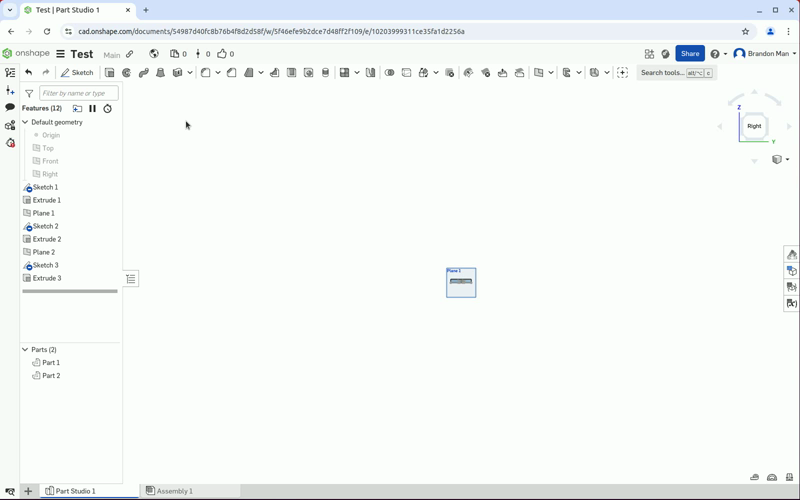
key(shift+7)
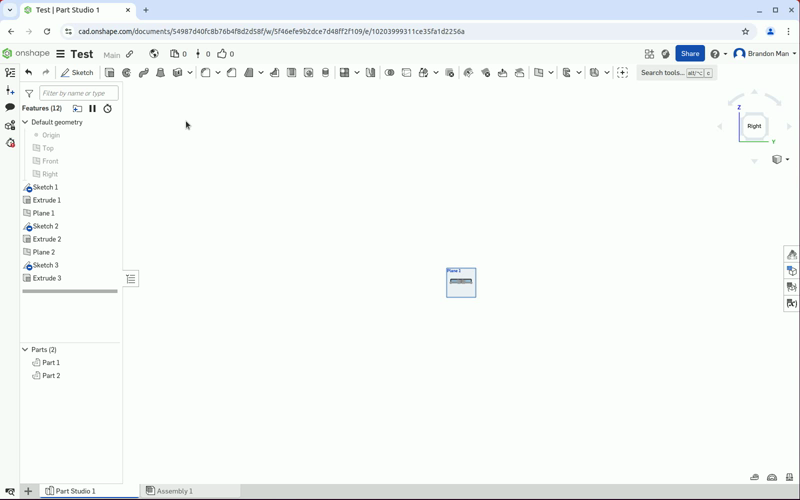
key(right, 2)
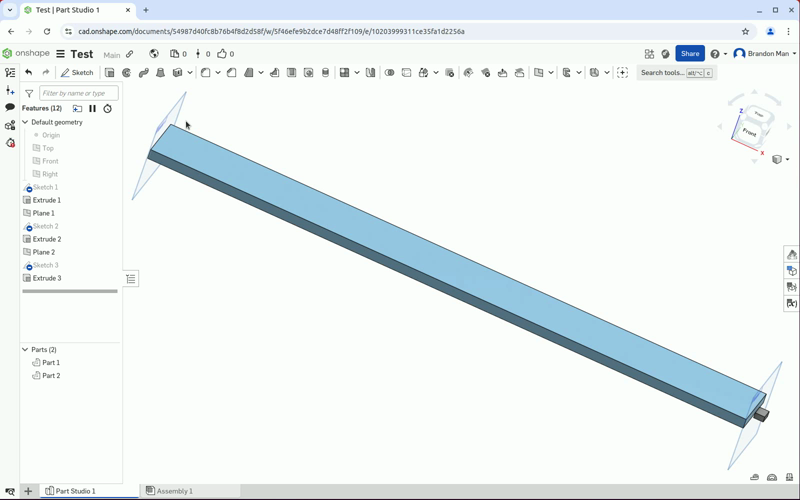
key(down, 2)
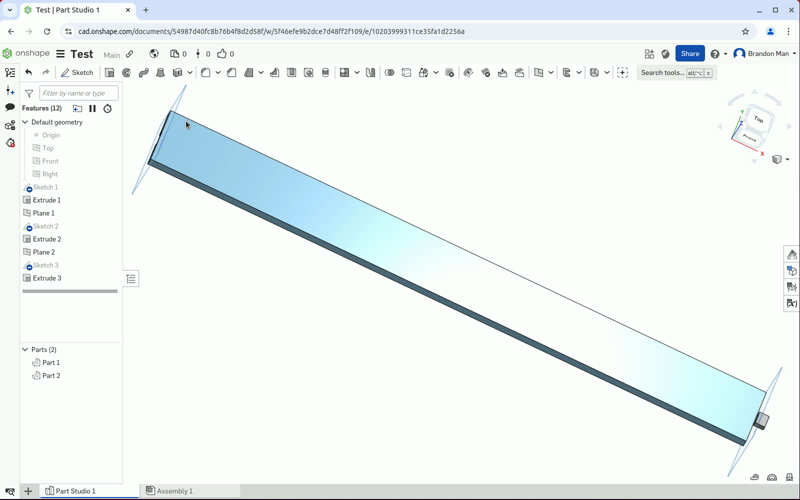
key(up, 2)
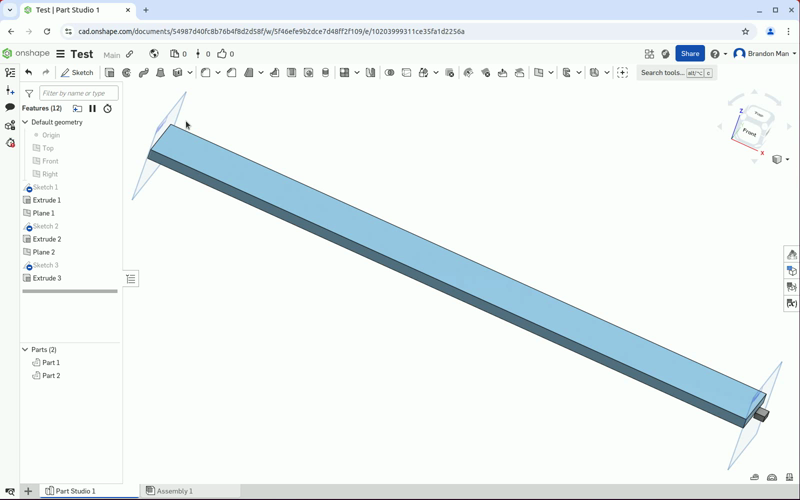
key(left, 2)
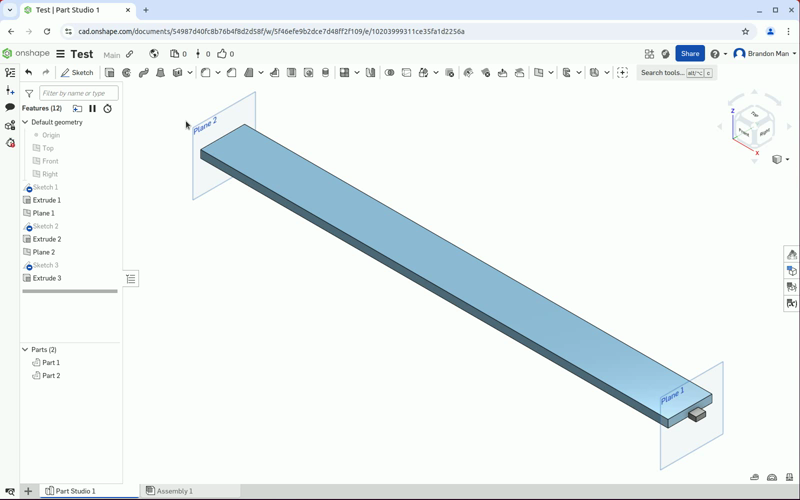
mouse_move(73, 189)
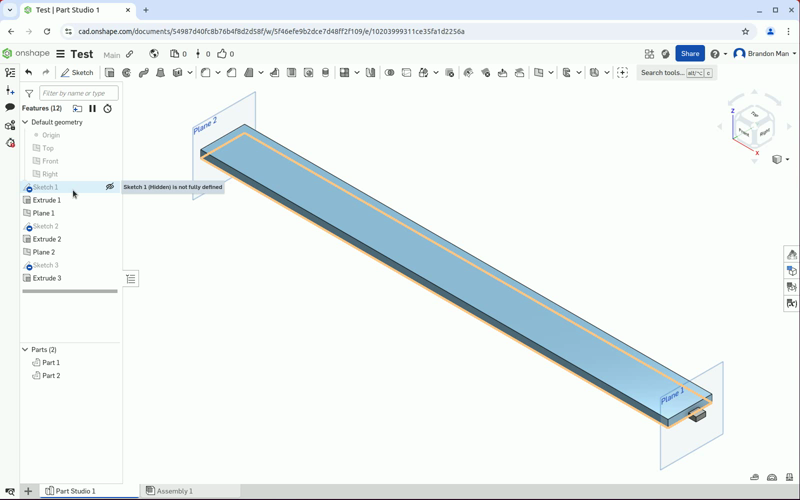
click(73, 189)